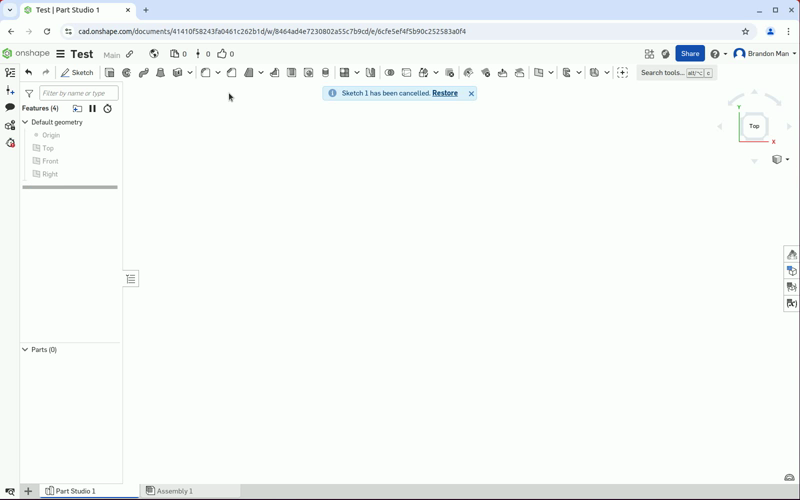
key(shift+h)
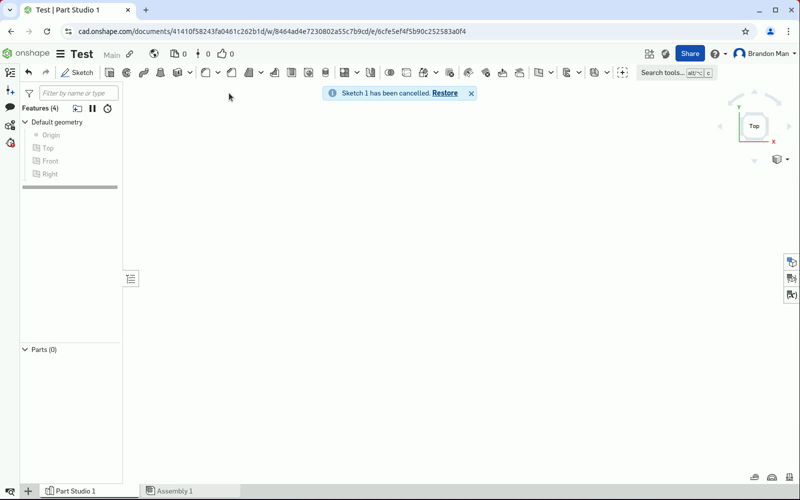
mouse_move(73, 352)
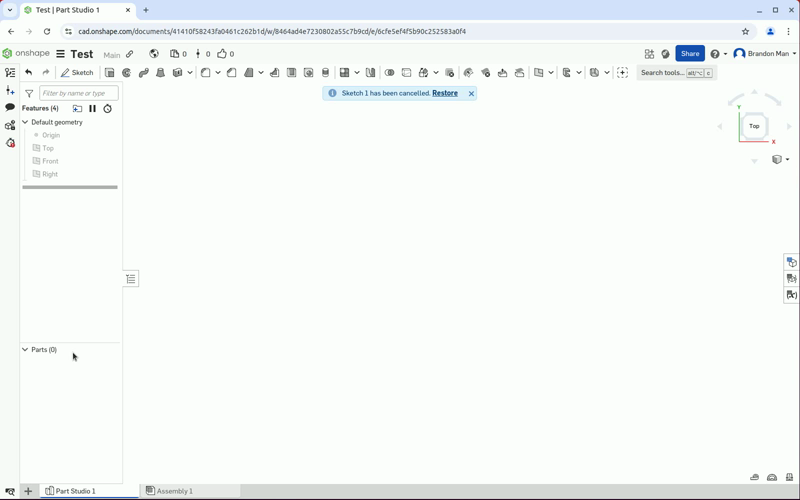
key(y)
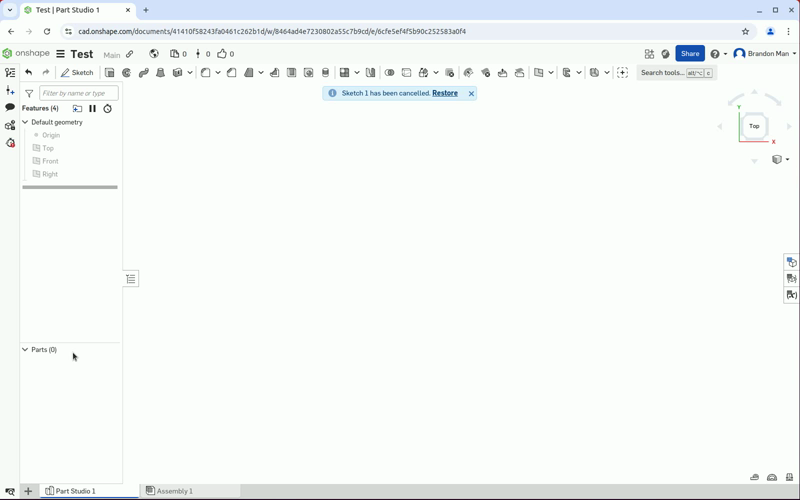
key(shift+p)
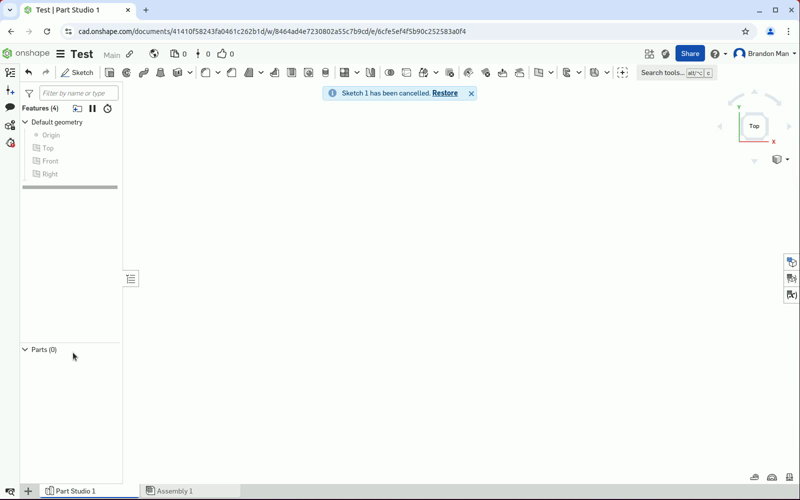
key(space)
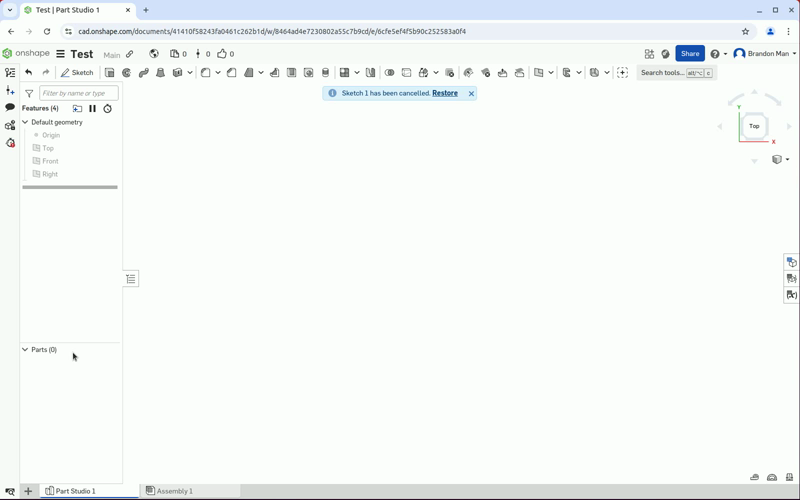
key_down(shift)
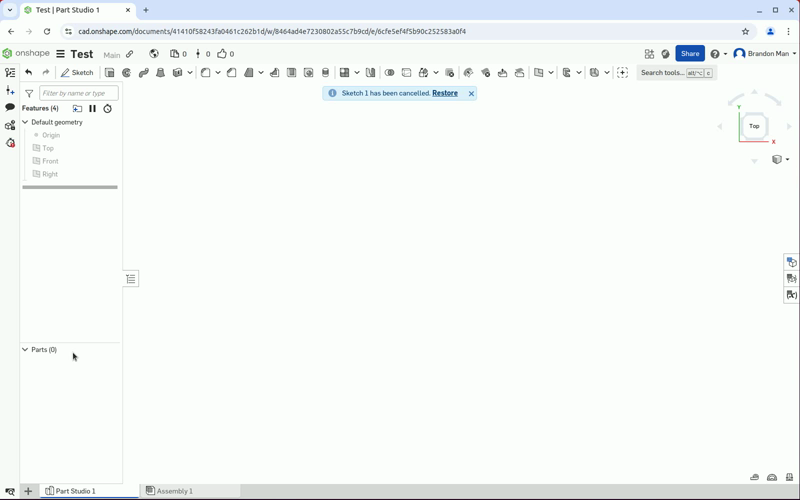
key(up)
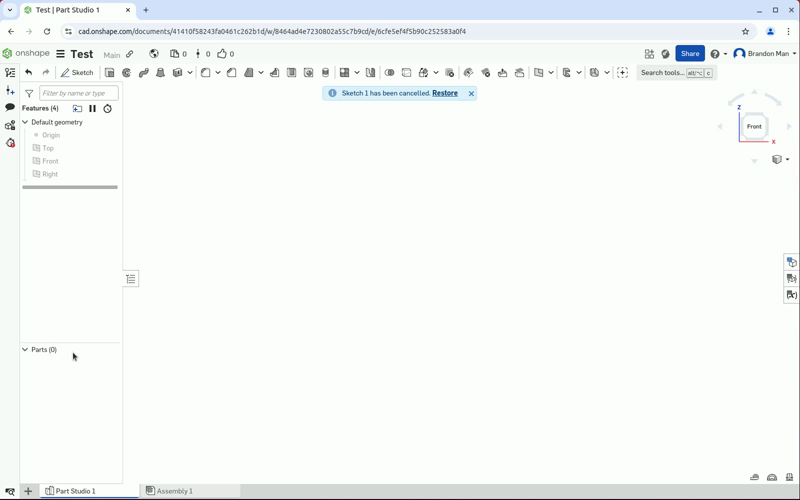
key_up(shift)
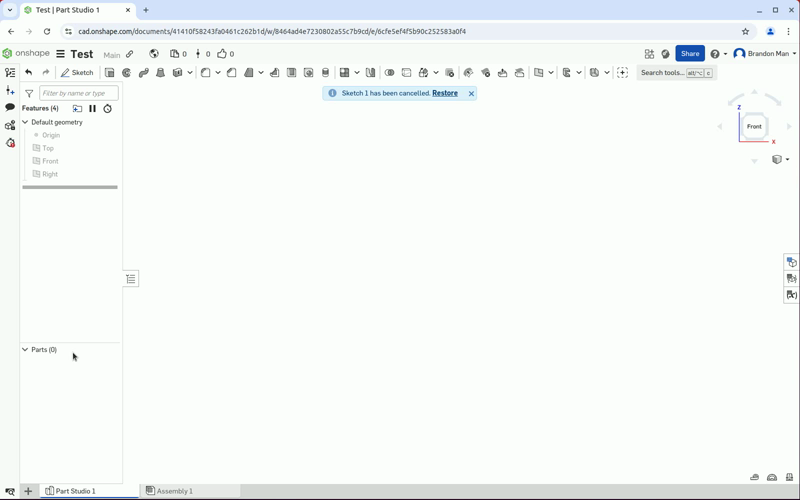
mouse_move(73, 352)
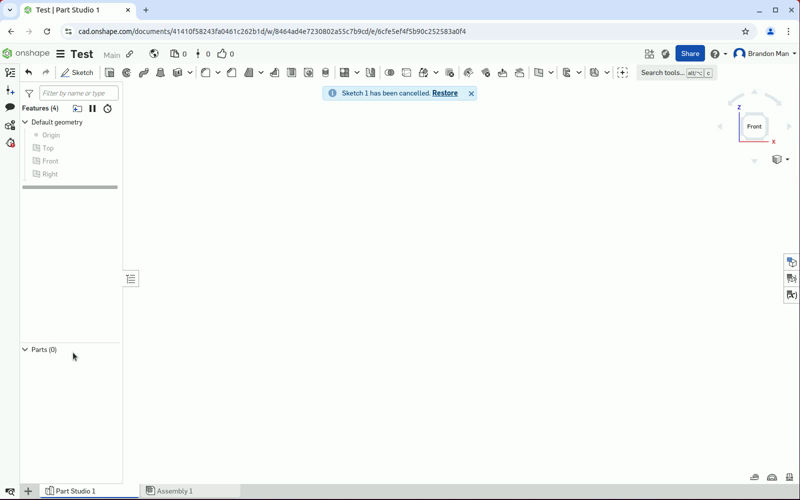
key(shift+y)
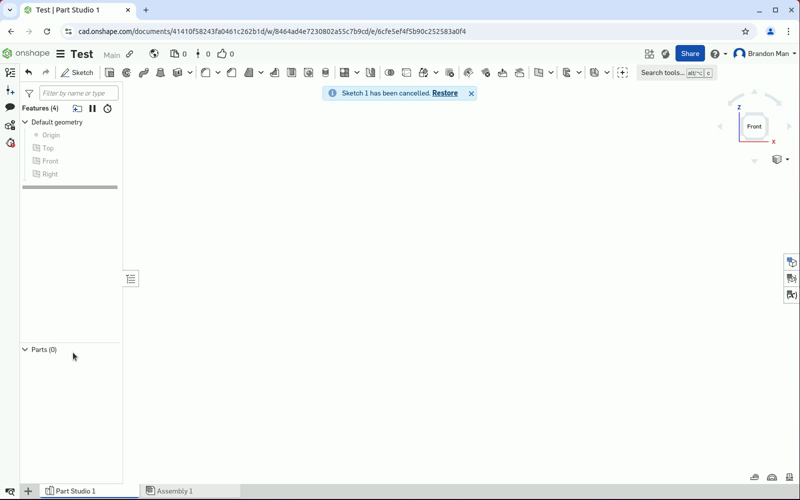
key(shift+s)
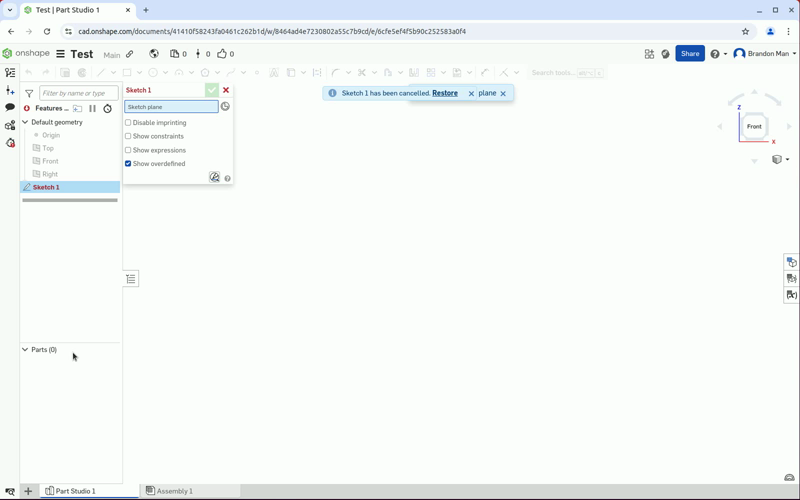
mouse_move(73, 163)
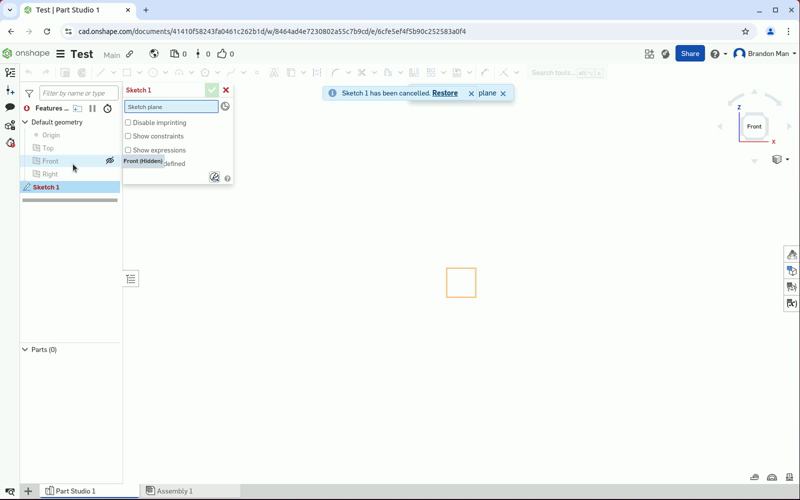
click(73, 163)
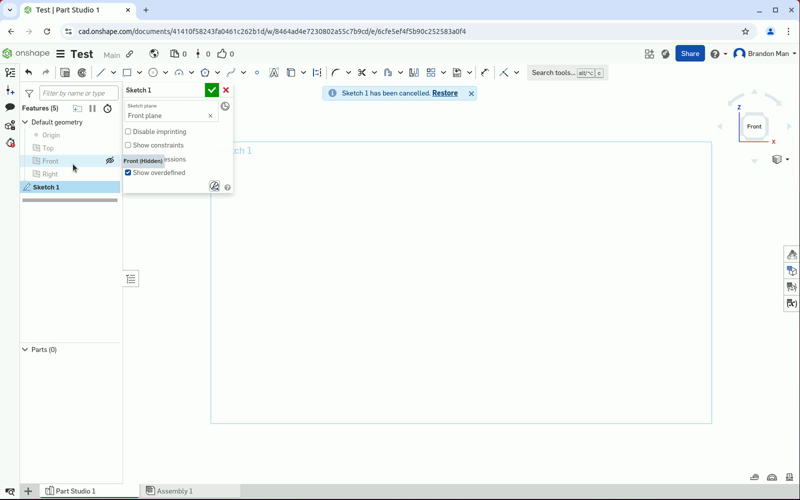
mouse_move(73, 352)
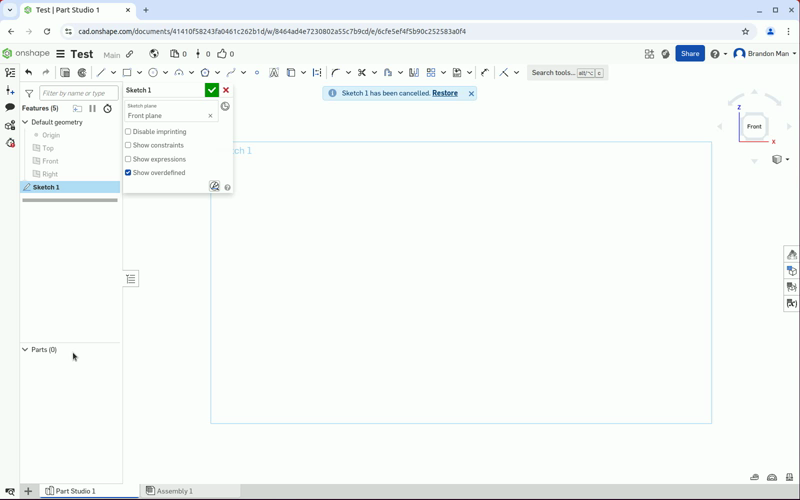
key(y)
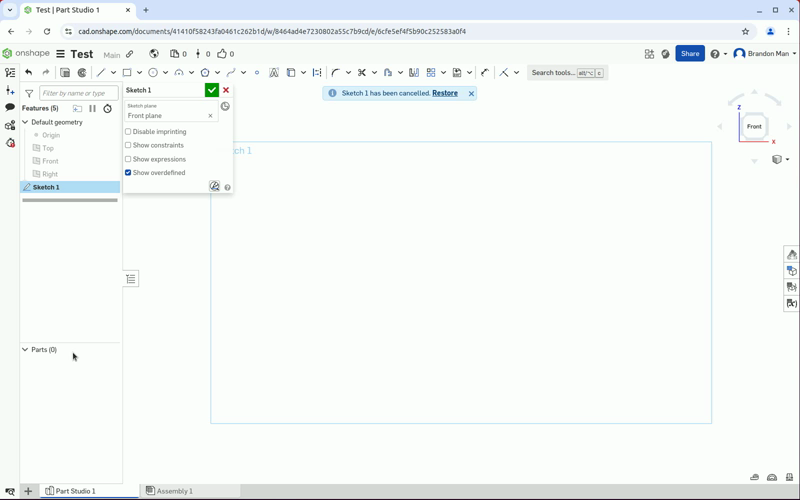
key(l)
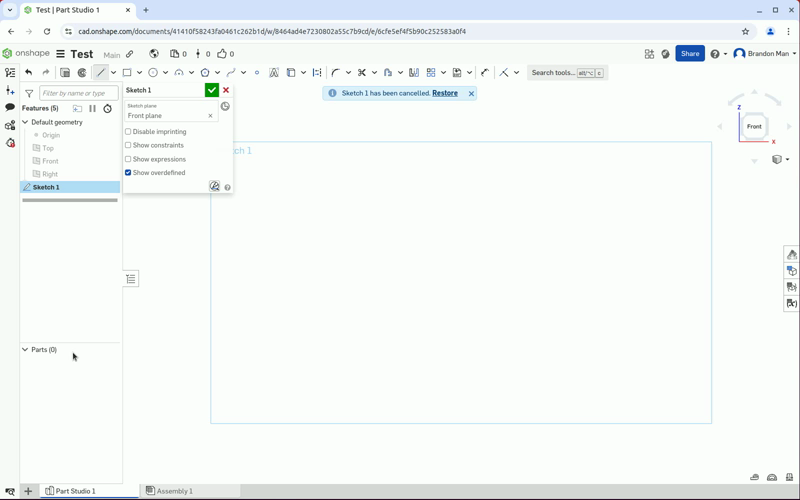
key_down(shift)
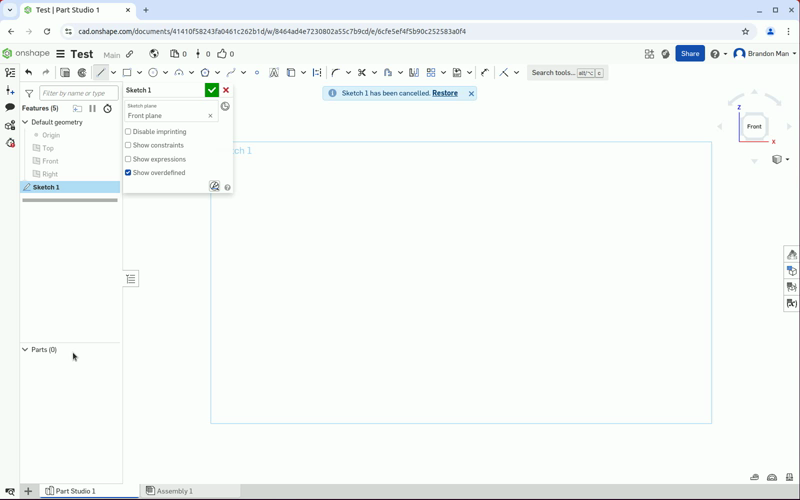
mouse_move(349, 190)
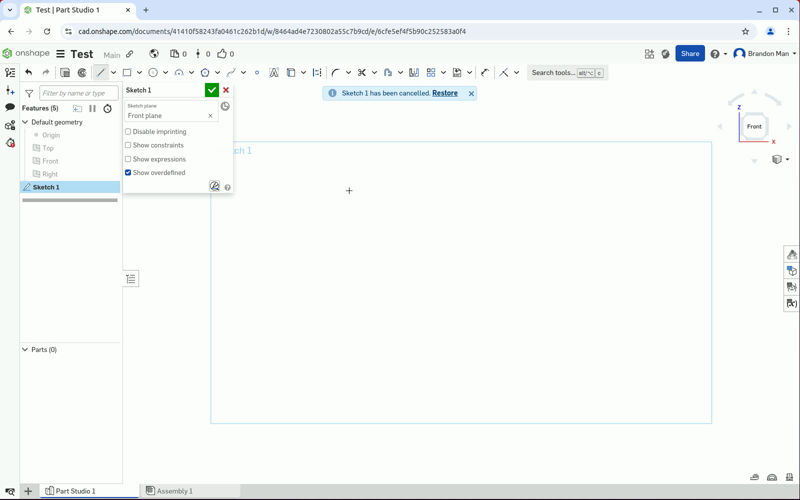
click(349, 190)
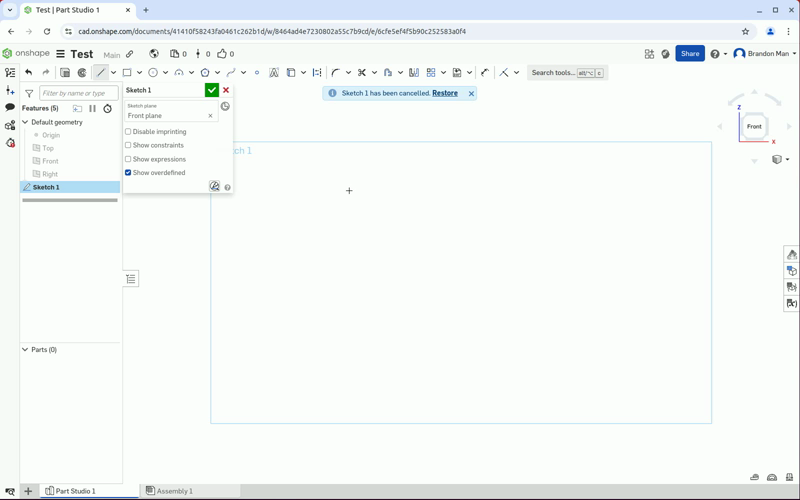
key_up(shift)
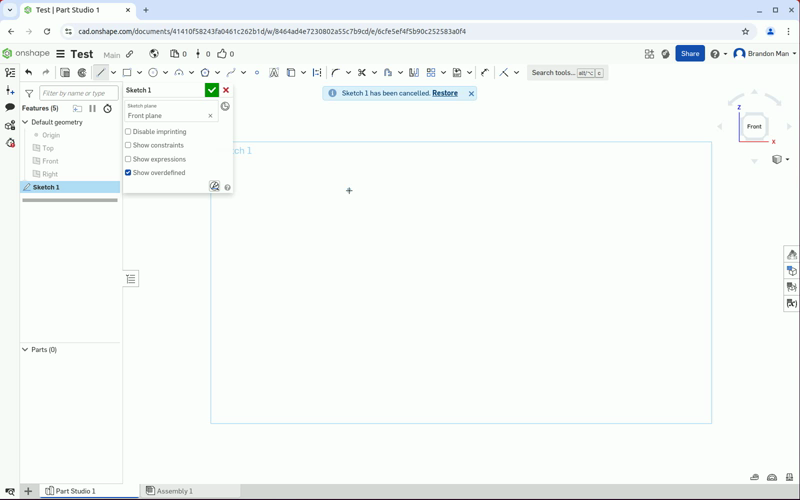
key_down(shift)
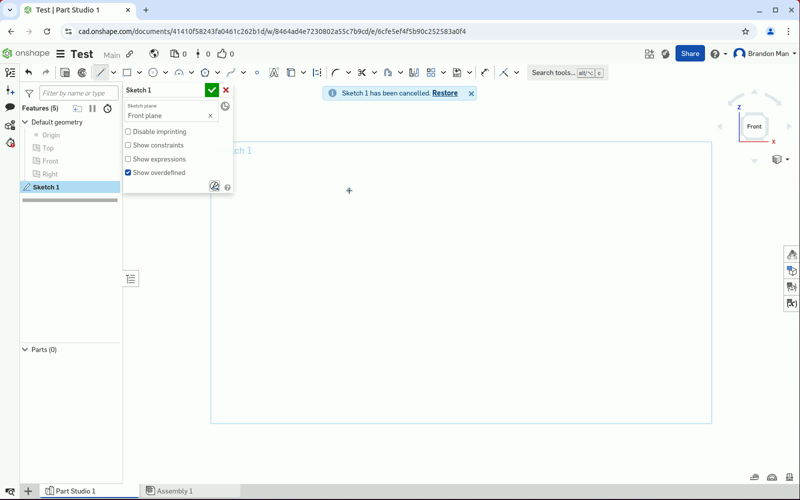
mouse_move(442, 282)
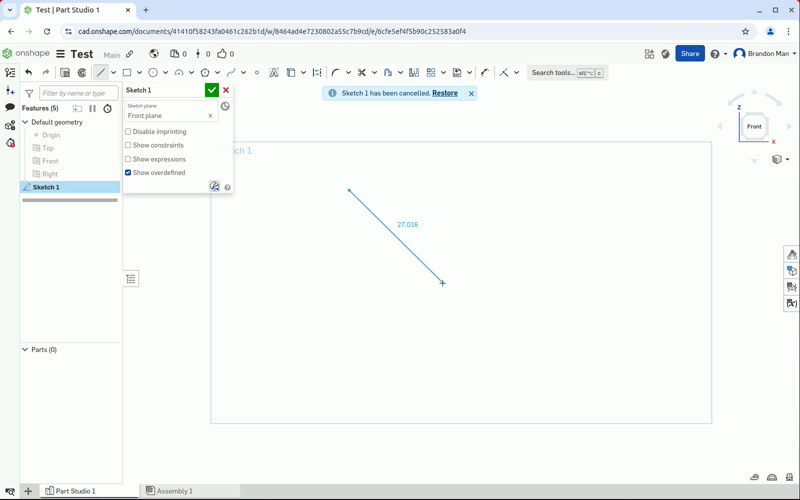
click(442, 282)
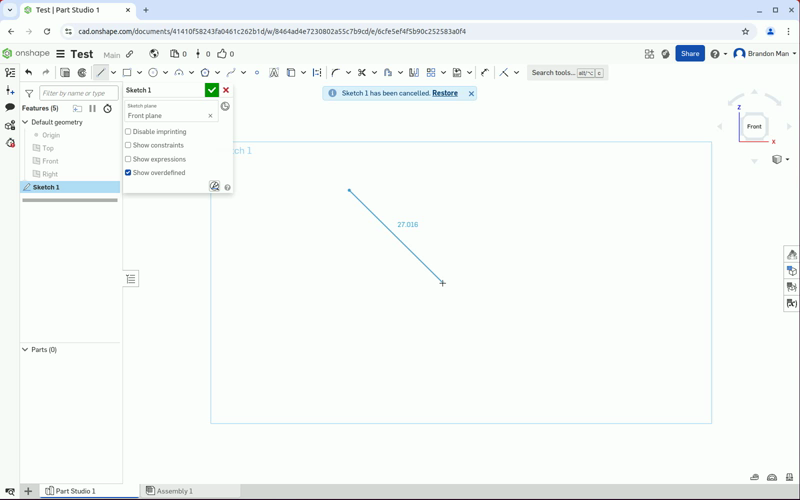
key_up(shift)
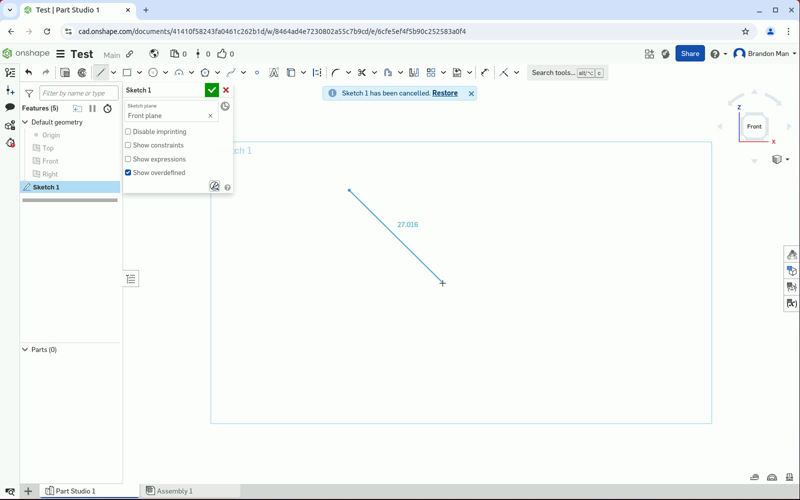
key_down(shift)
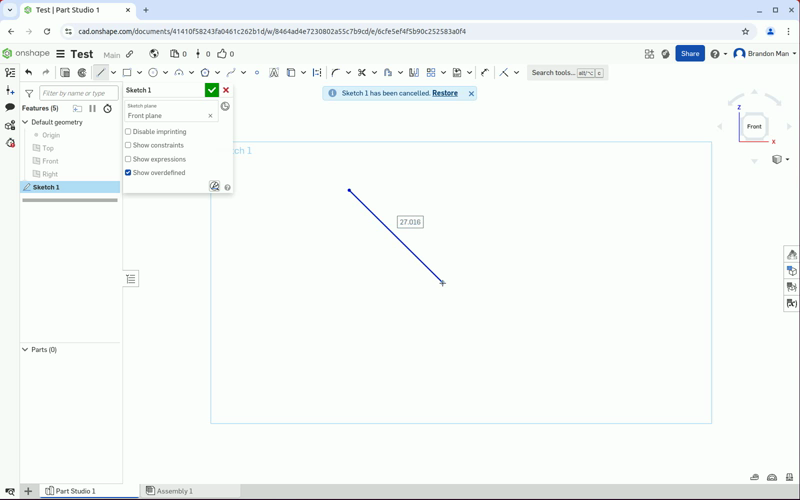
mouse_move(472, 282)
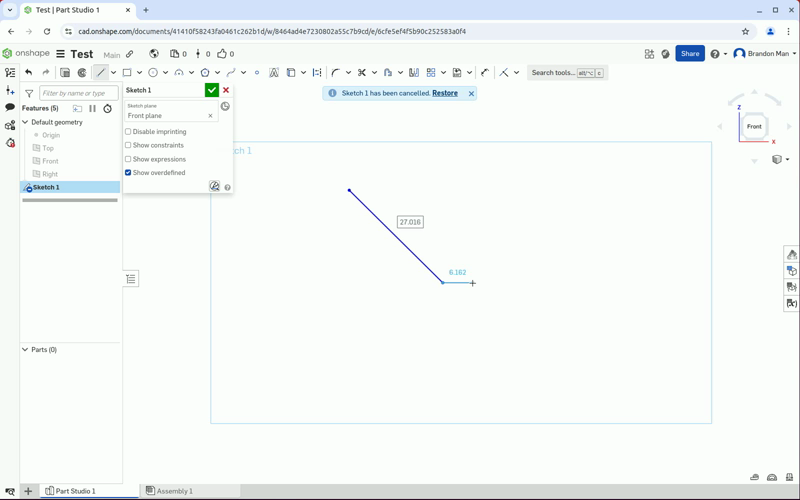
mouse_move(463, 263)
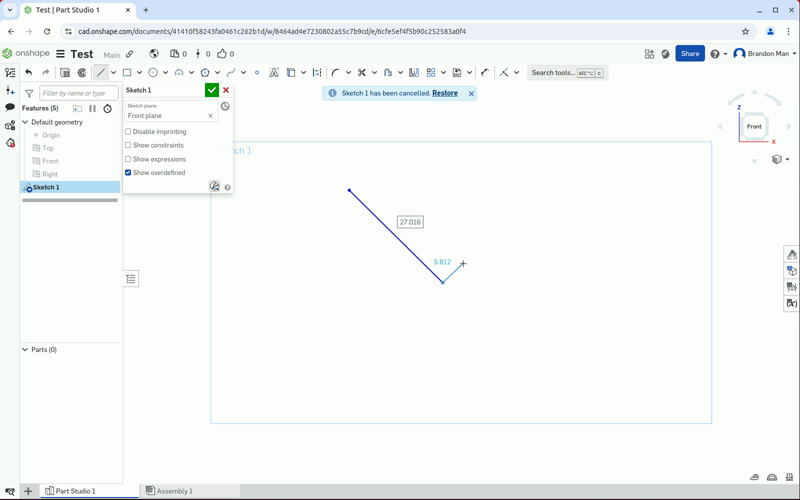
click(463, 263)
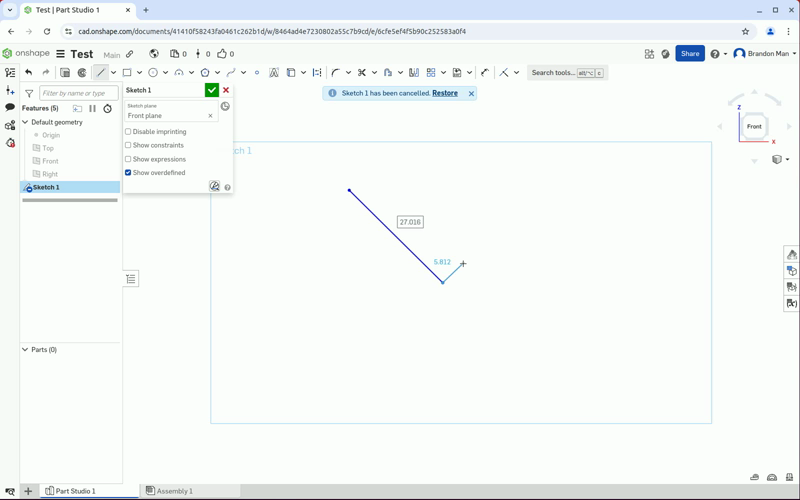
key_up(shift)
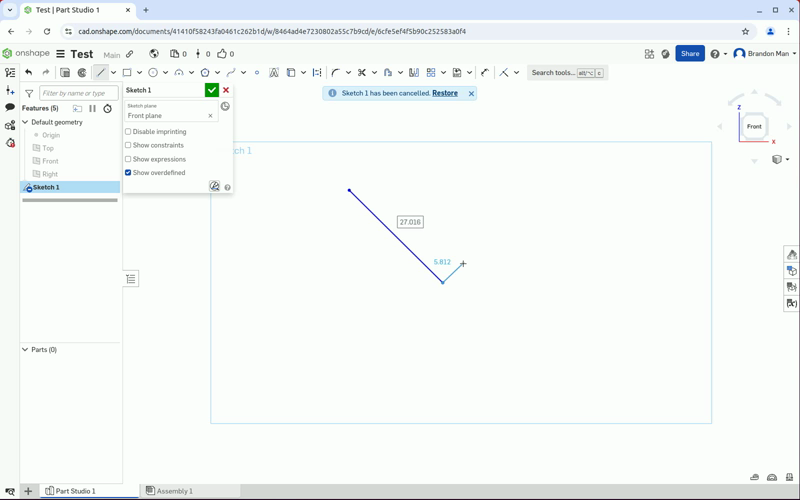
key_down(shift)
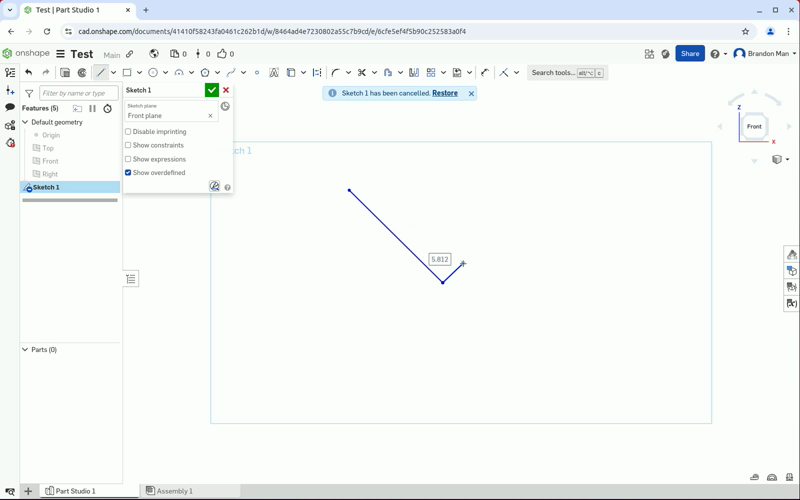
mouse_move(368, 170)
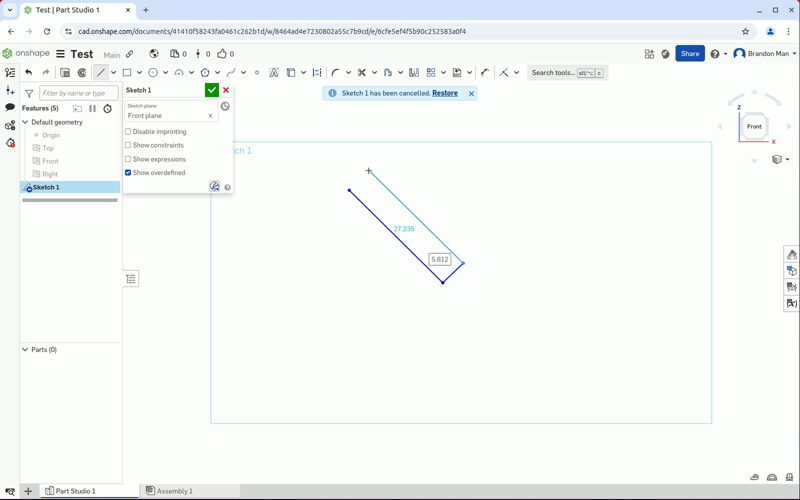
click(368, 170)
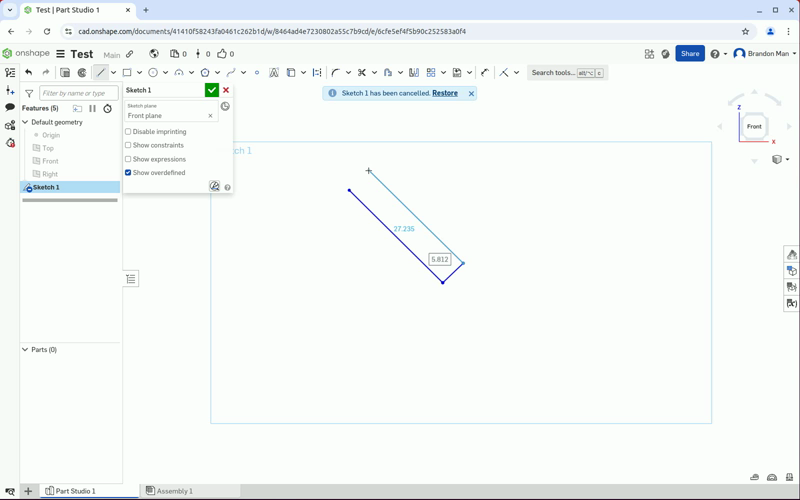
key_up(shift)
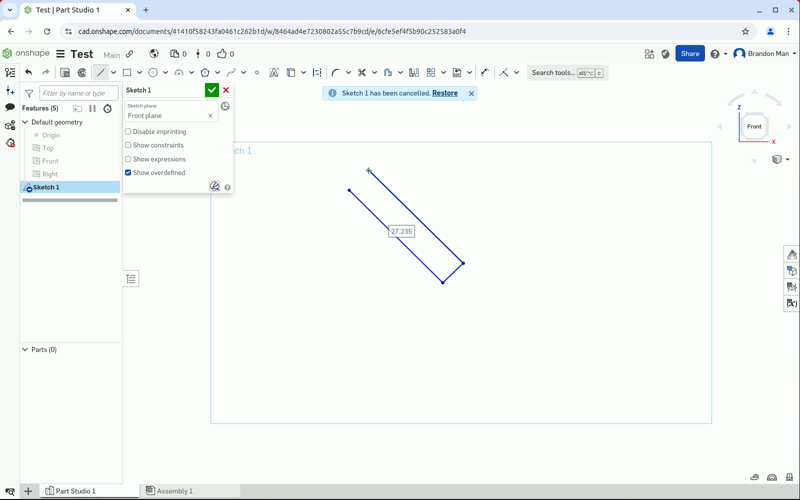
mouse_move(398, 170)
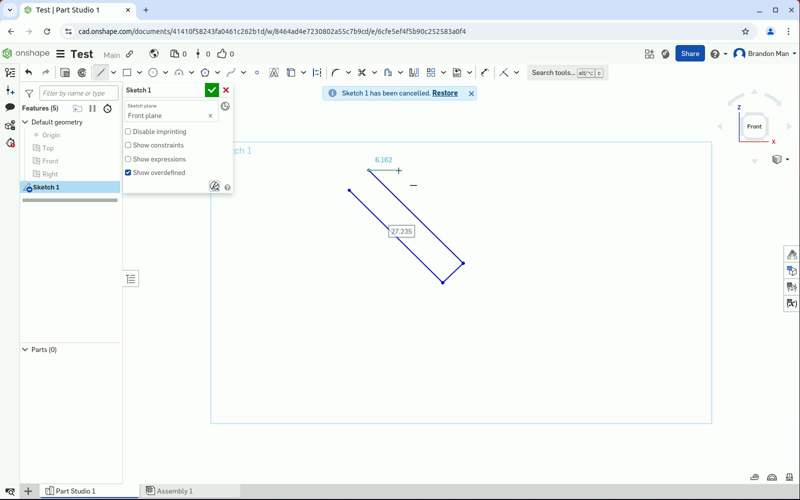
key_down(shift)
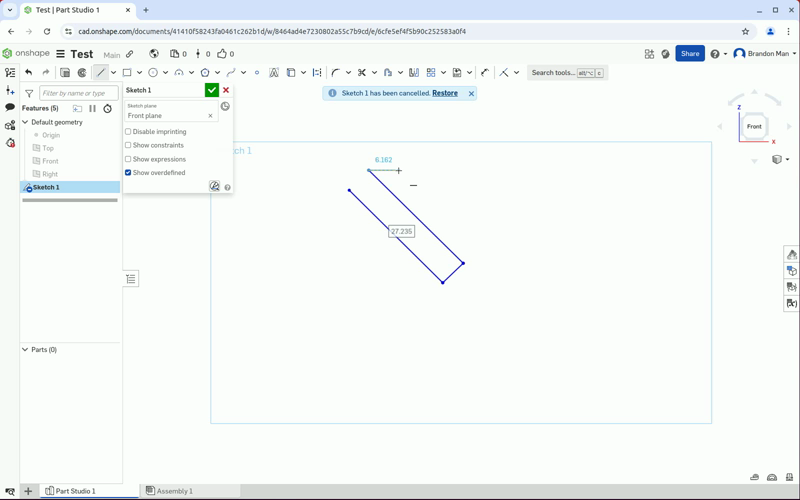
mouse_move(349, 190)
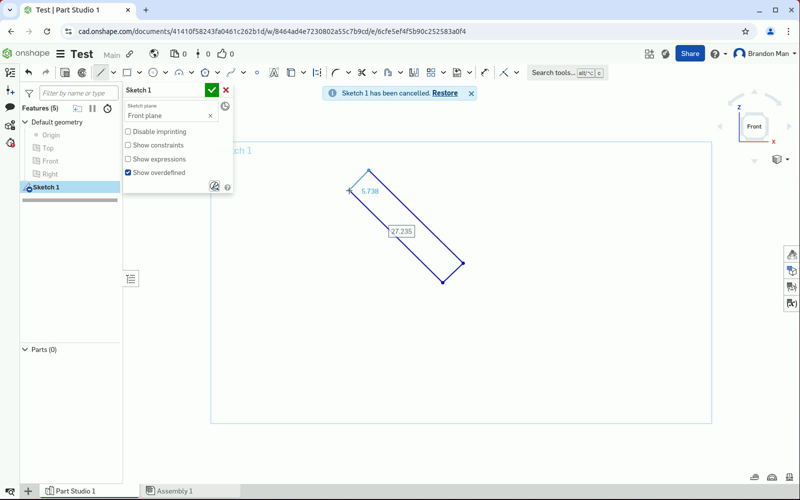
key_up(shift)
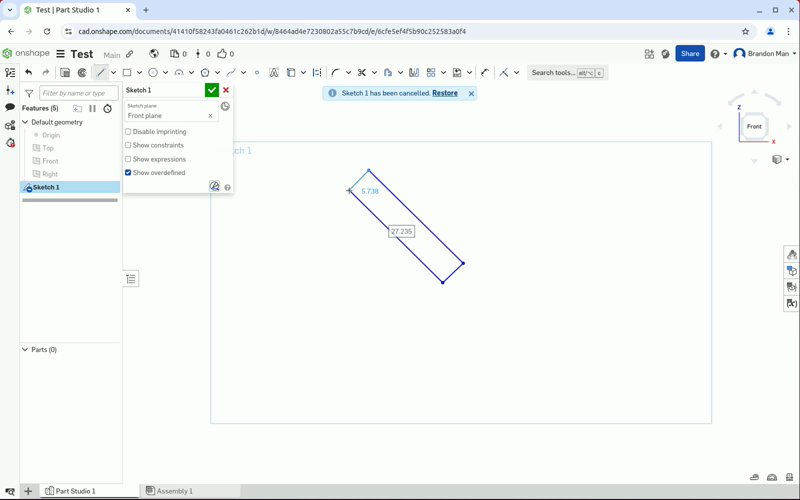
click(349, 190)
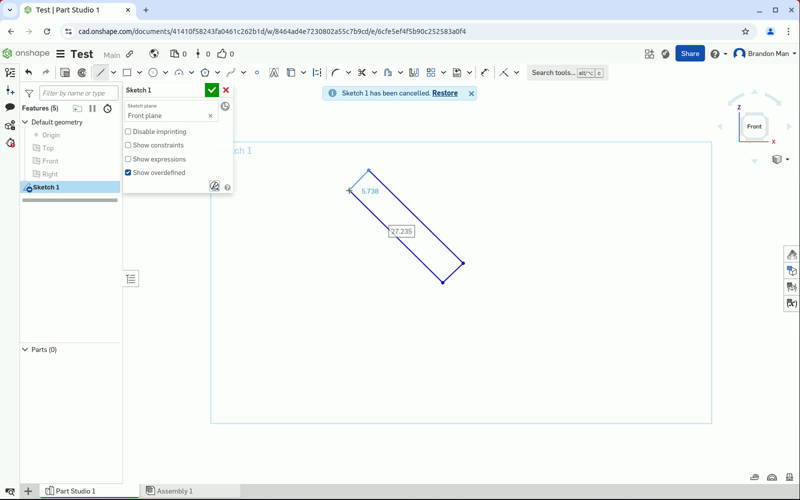
key(esc)
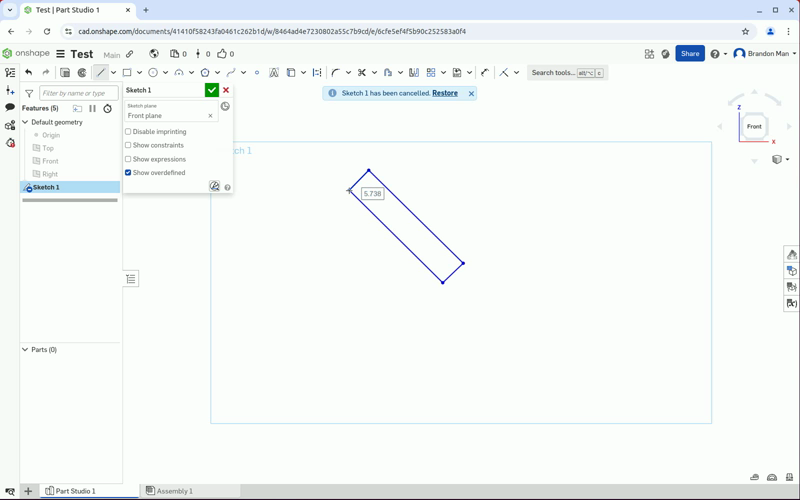
mouse_move(375, 187)
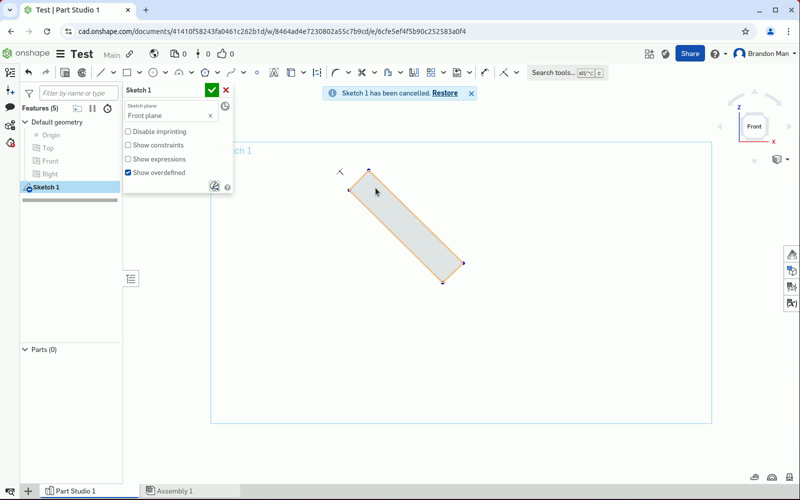
click(375, 187)
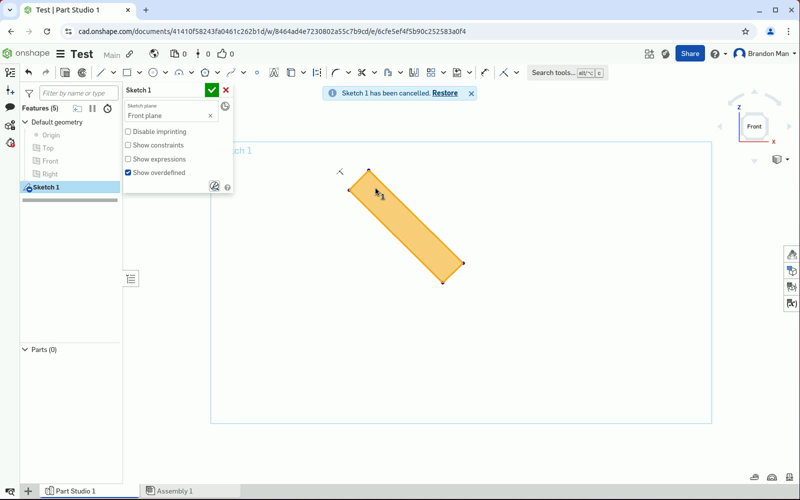
mouse_move(73, 352)
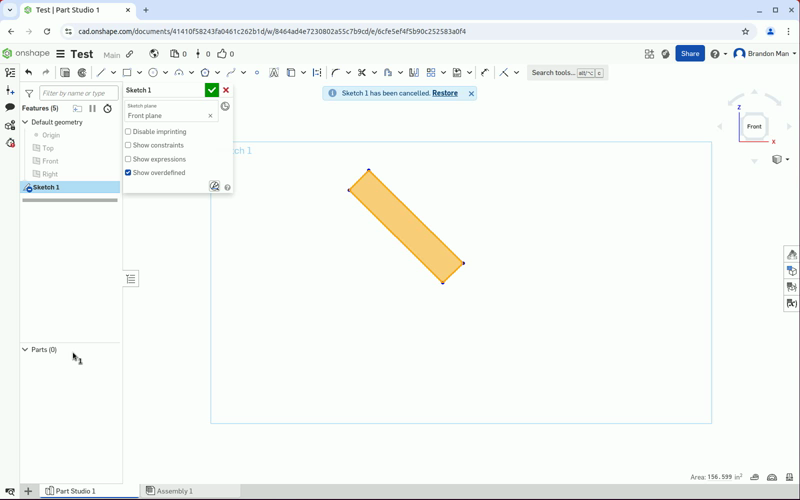
key(shift+y)
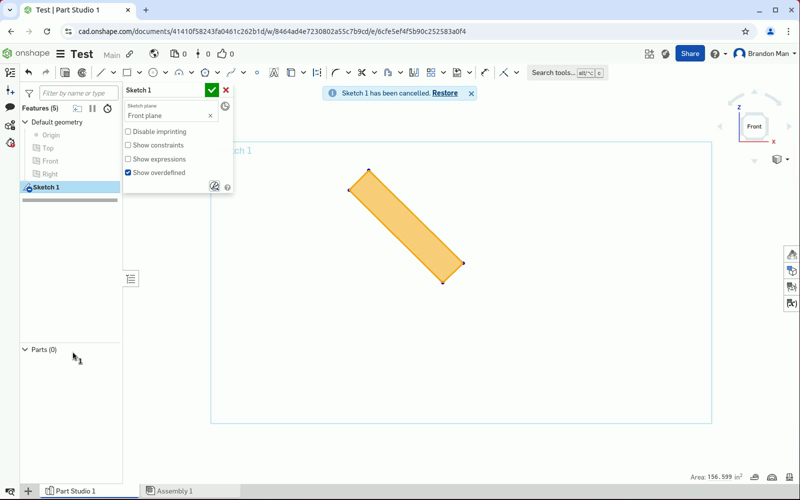
key(shift+e)
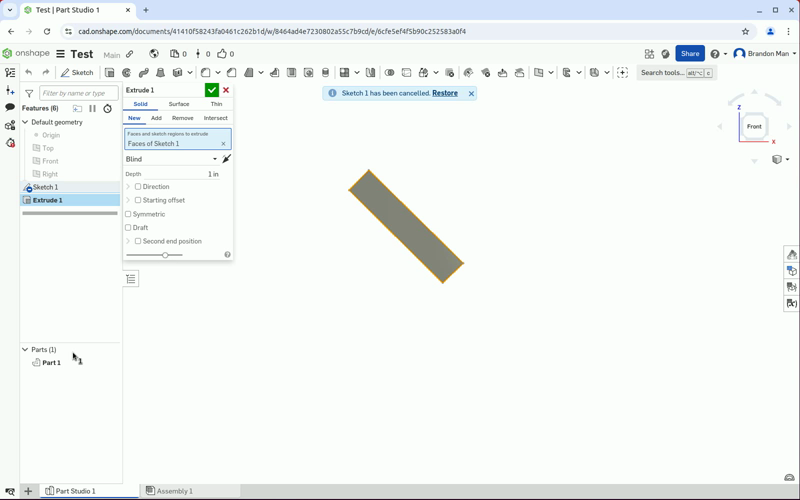
mouse_move(143, 106)
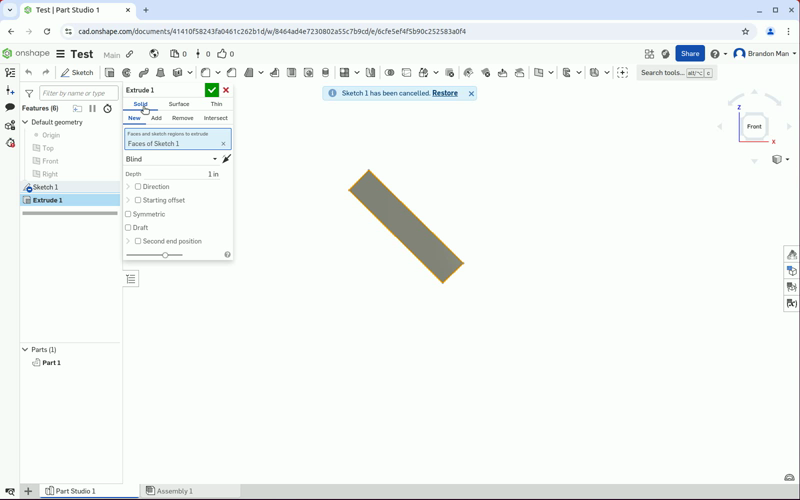
click(143, 106)
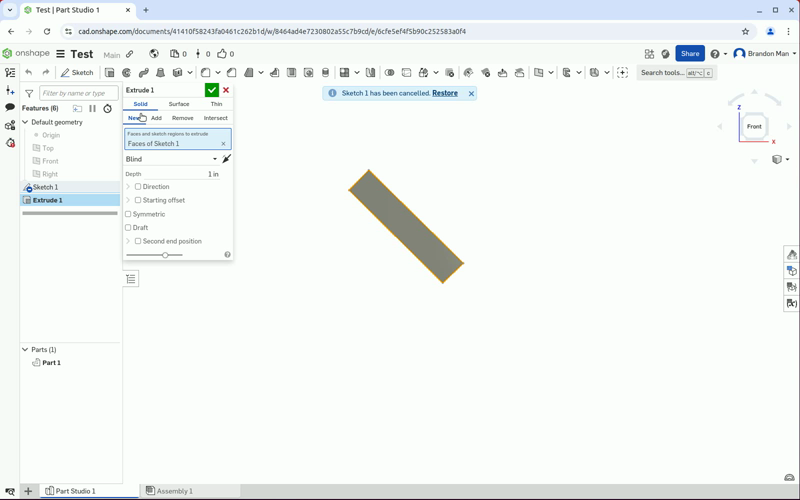
mouse_move(137, 120)
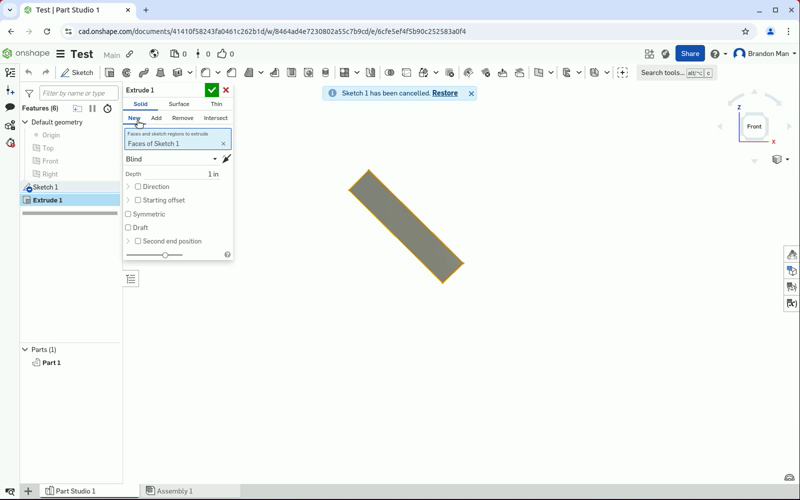
click(137, 120)
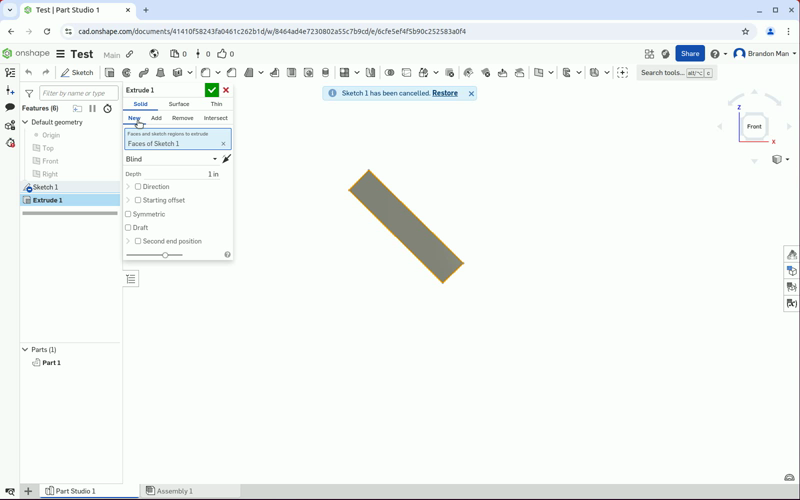
key(tab, 4)
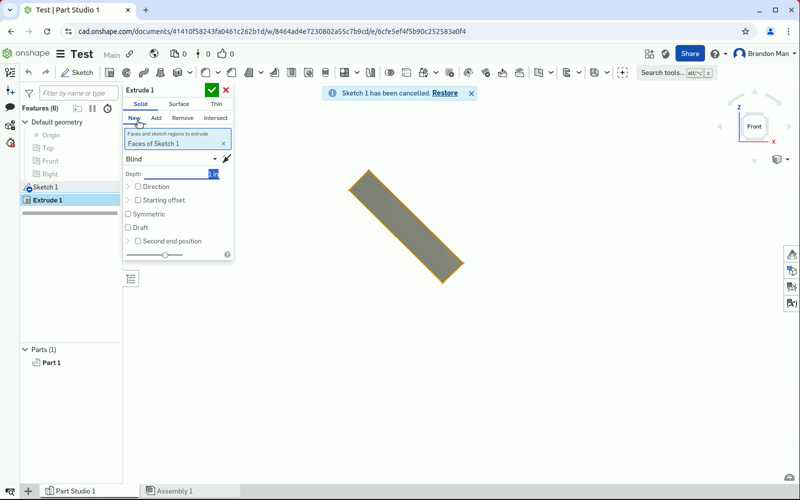
text(7.221)
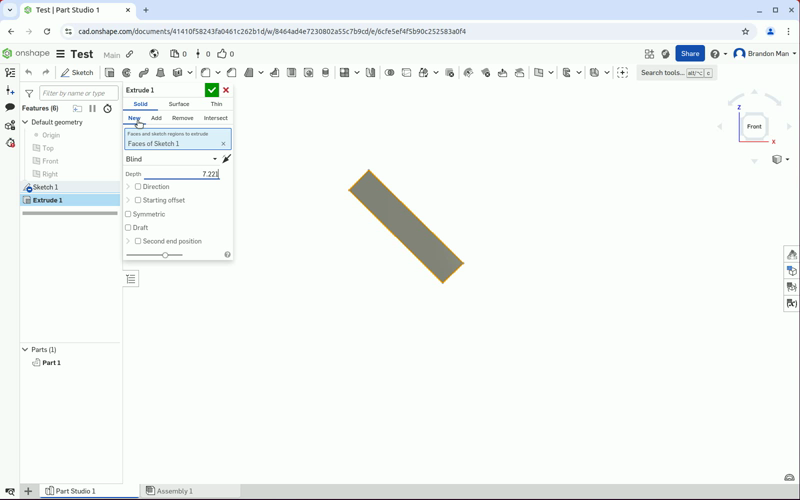
key(enter)
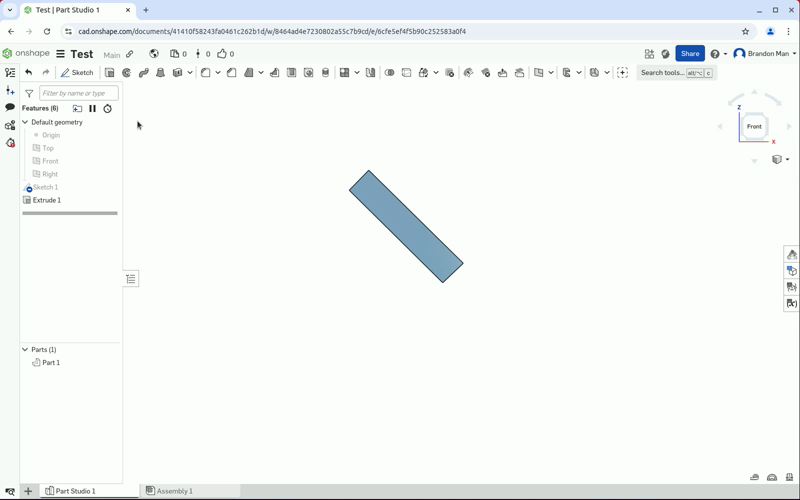
key(shift+h)
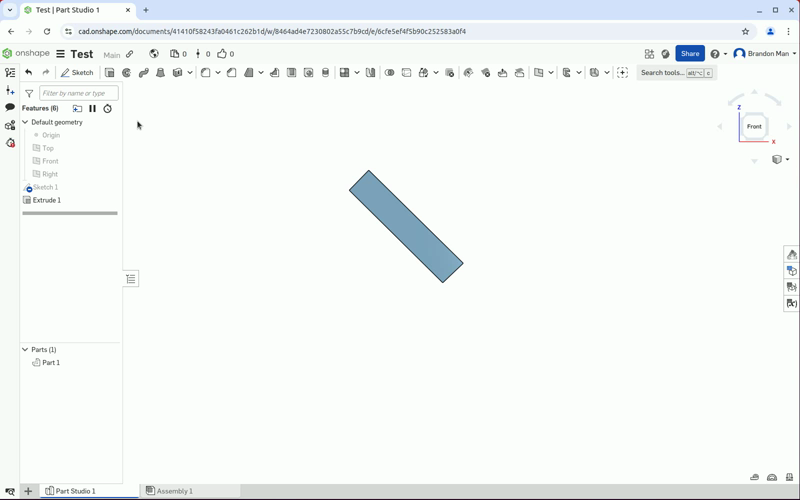
key(shift+h)
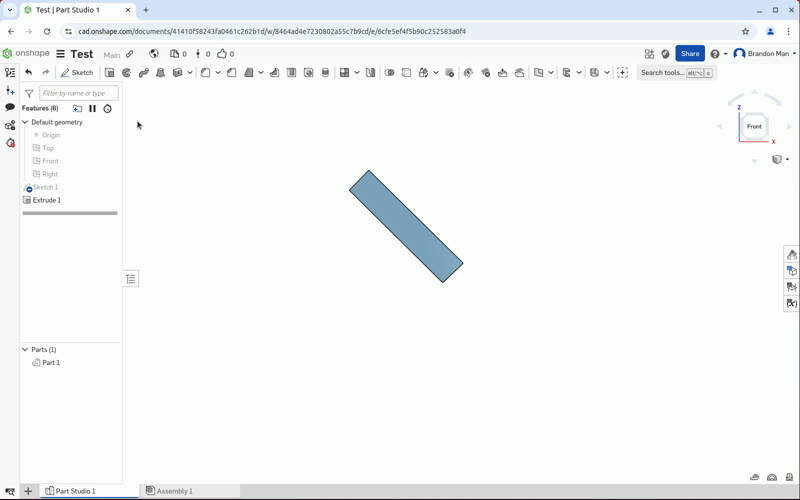
mouse_move(73, 189)
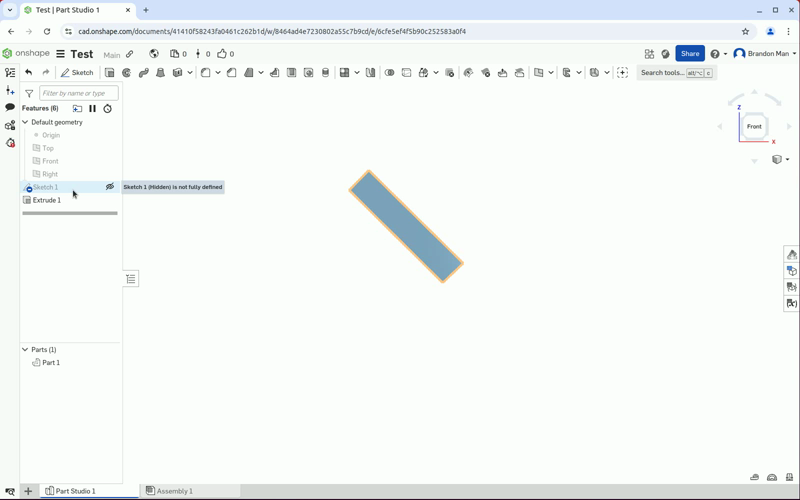
click(73, 189)
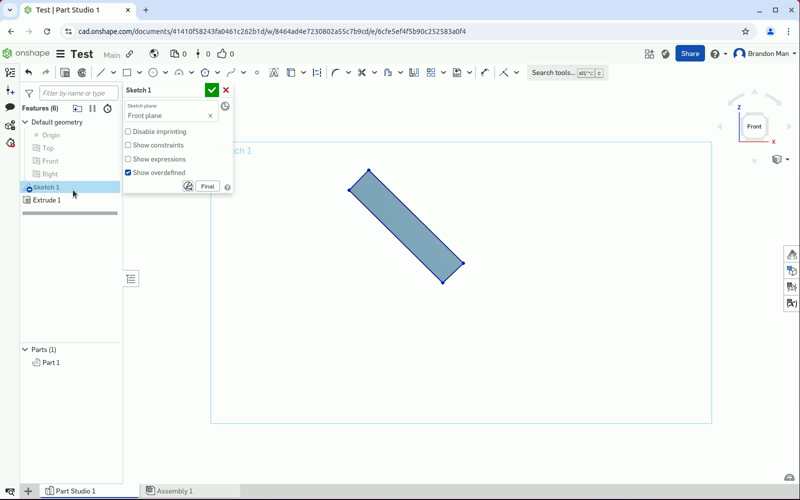
mouse_move(229, 92)
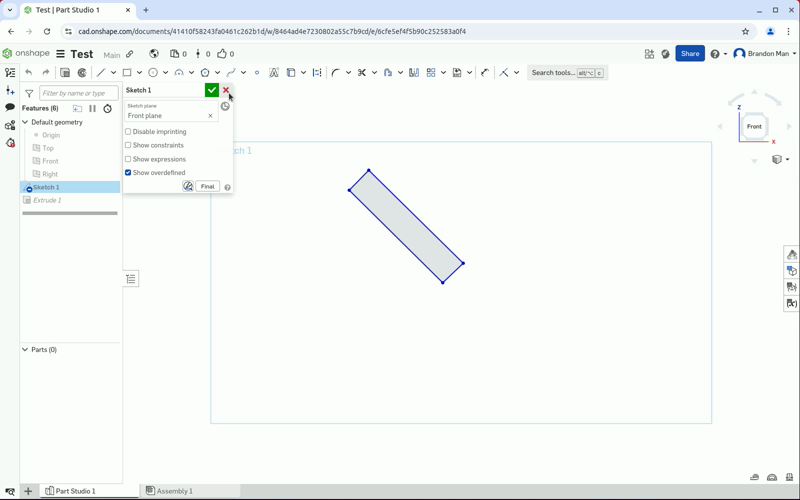
click(229, 92)
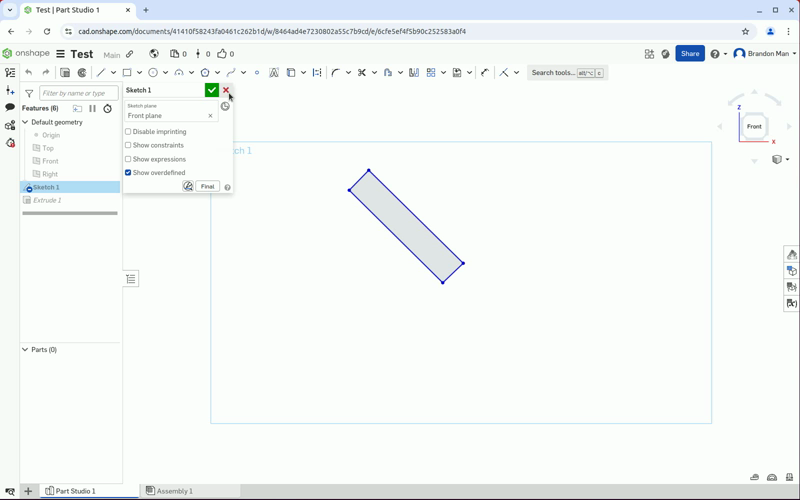
key(shift+s)
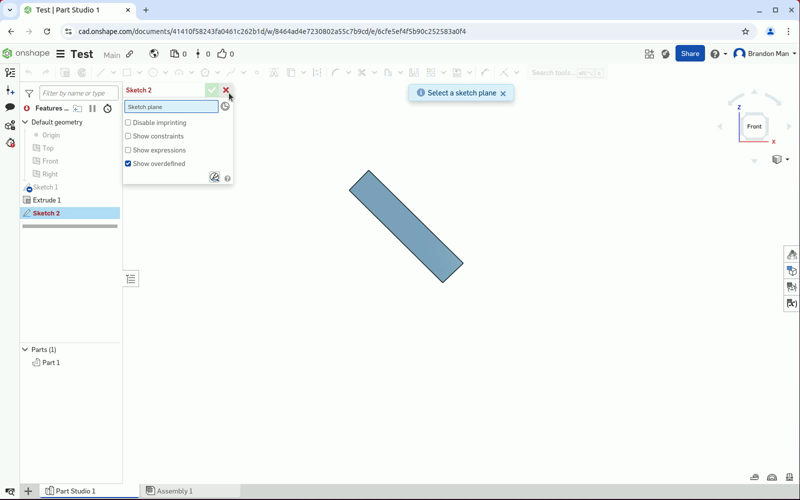
mouse_move(73, 163)
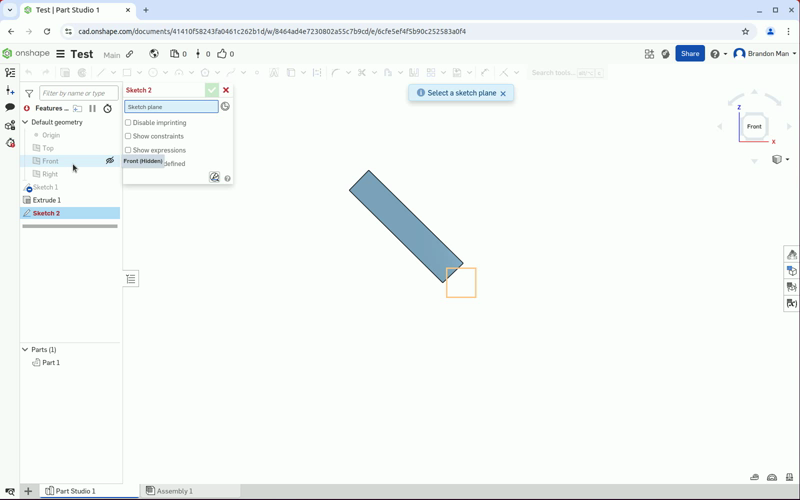
click(73, 163)
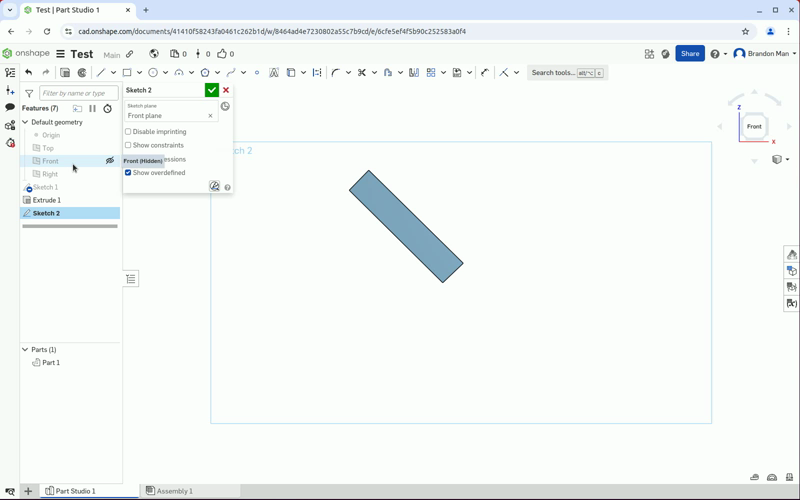
mouse_move(73, 352)
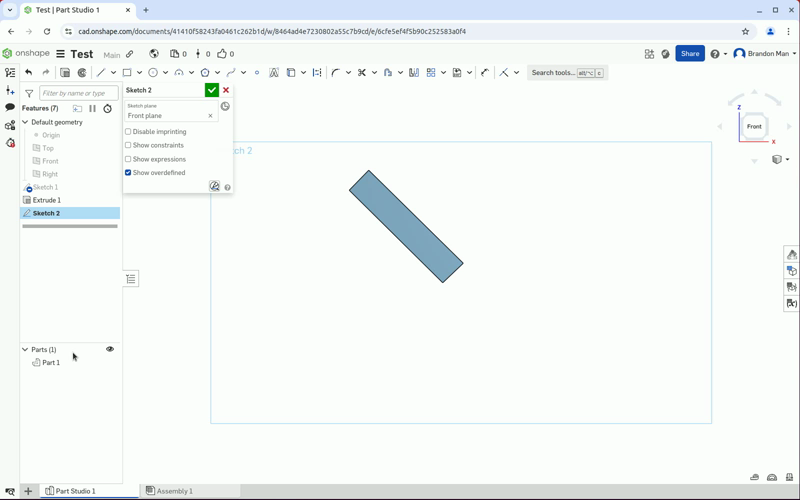
key(y)
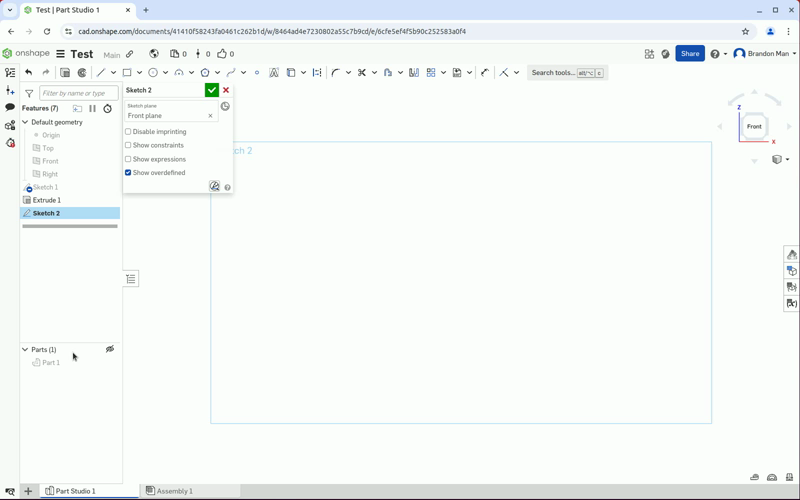
key(l)
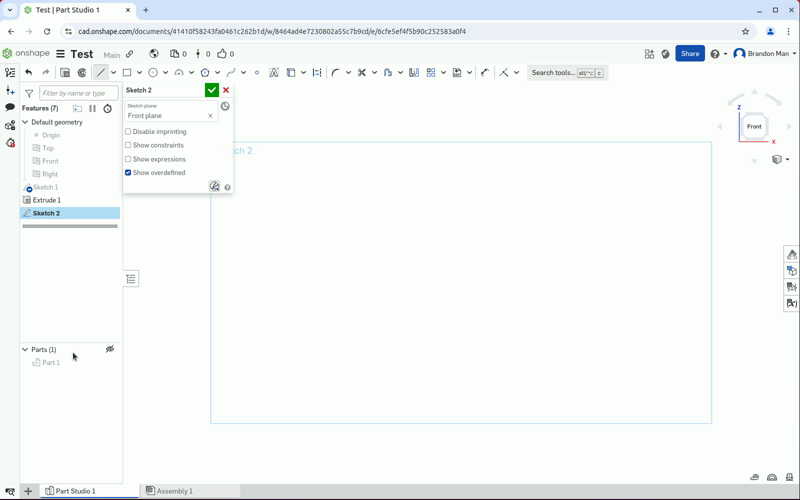
key_down(shift)
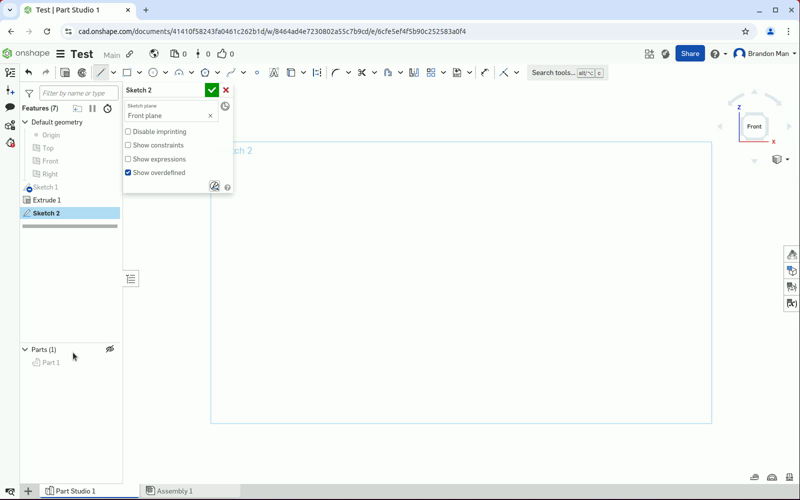
mouse_move(349, 373)
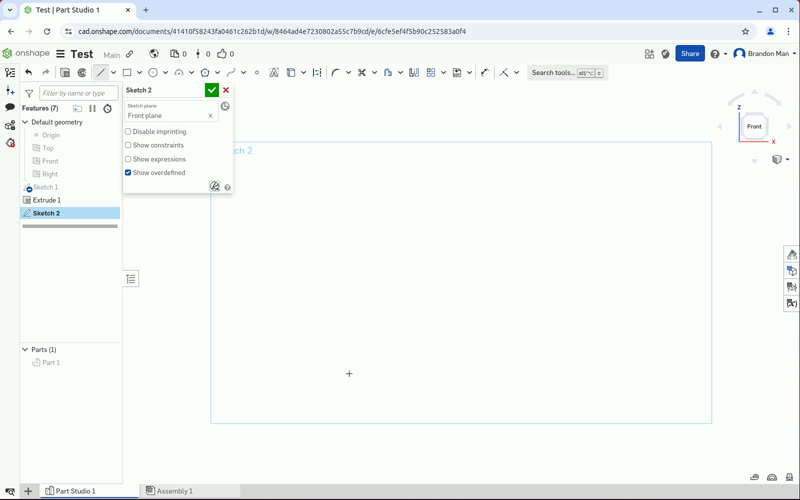
click(349, 373)
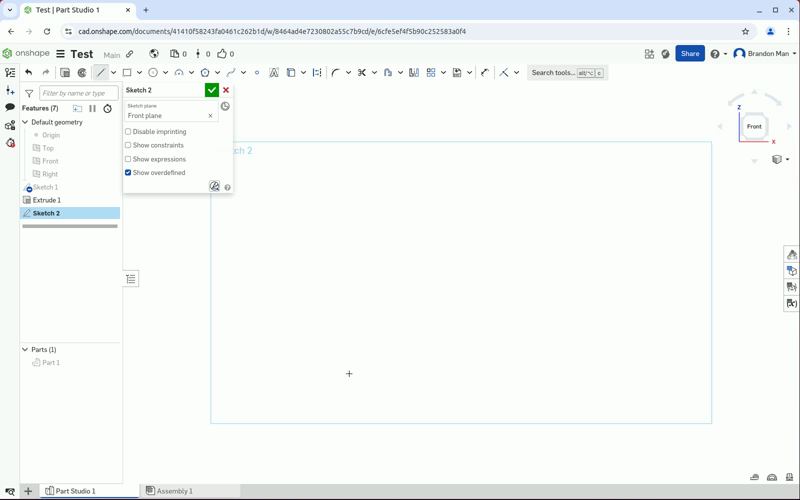
key_up(shift)
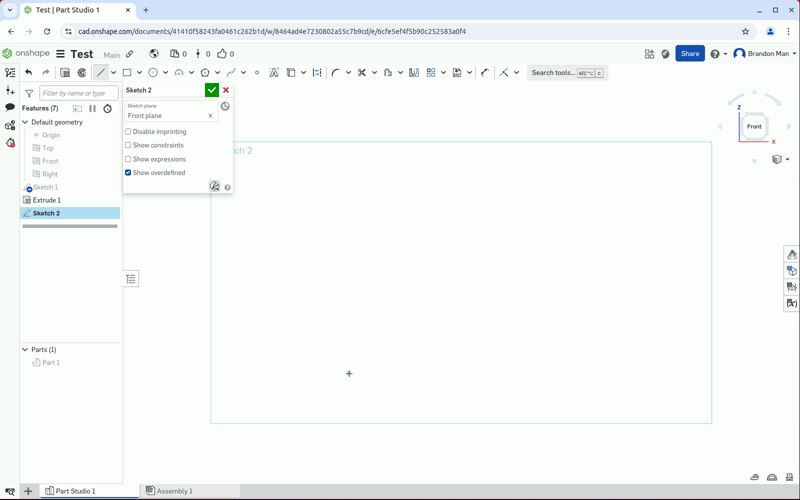
key_down(shift)
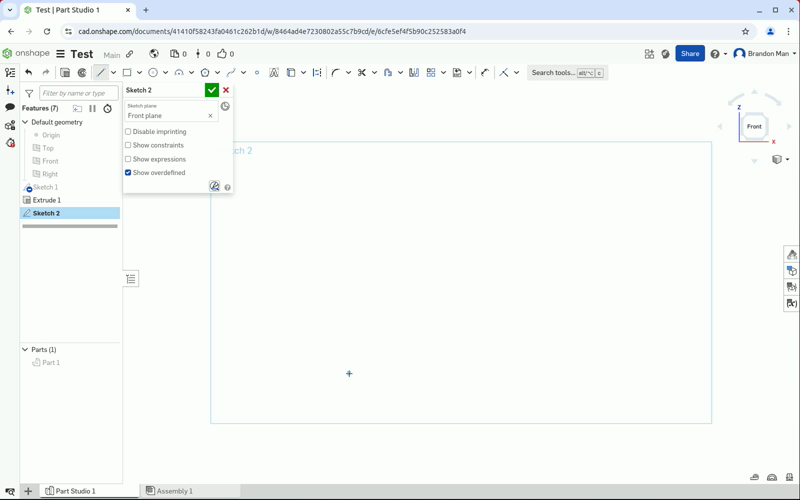
mouse_move(379, 373)
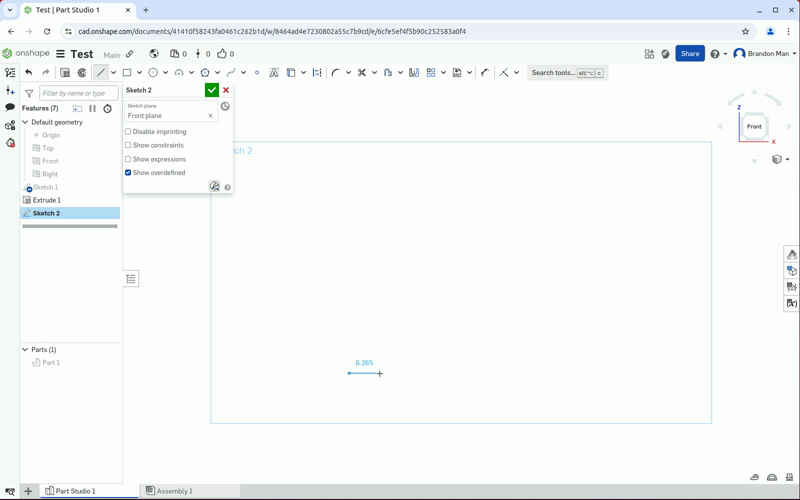
mouse_move(369, 393)
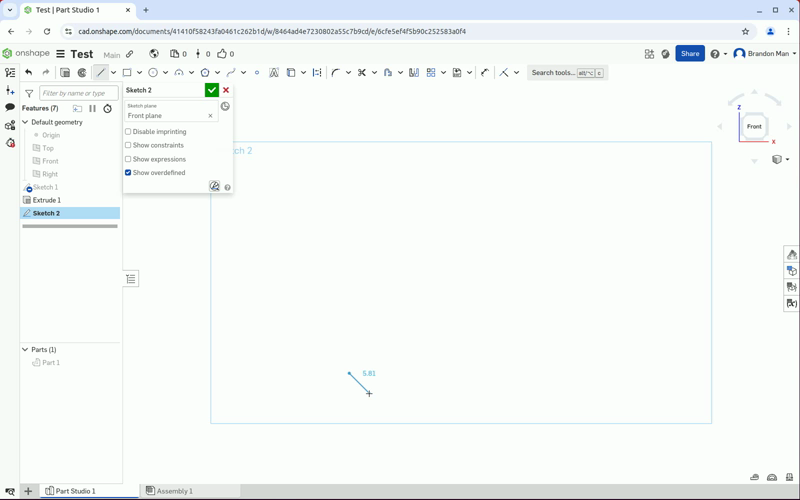
click(369, 393)
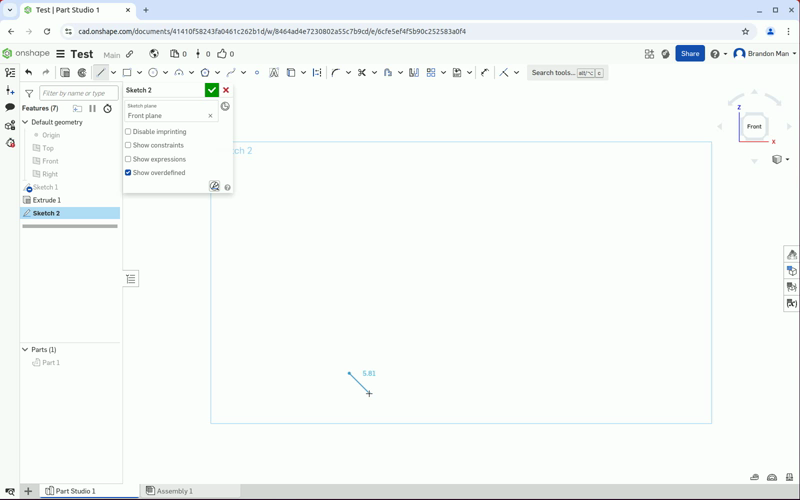
key_up(shift)
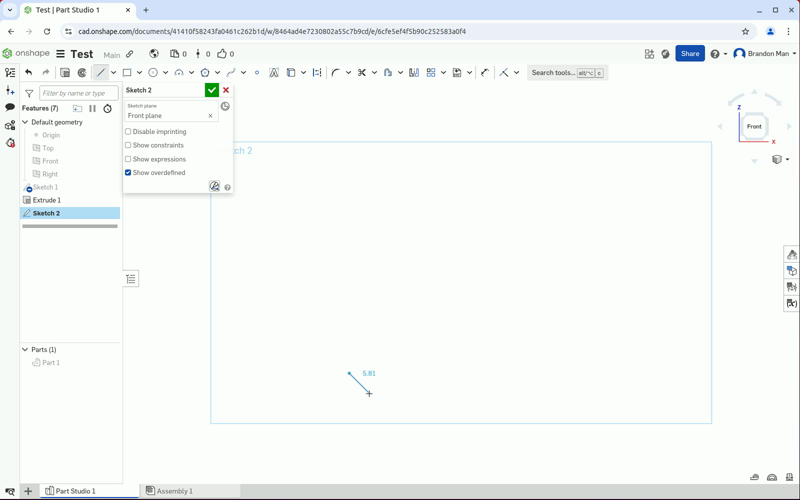
key_down(shift)
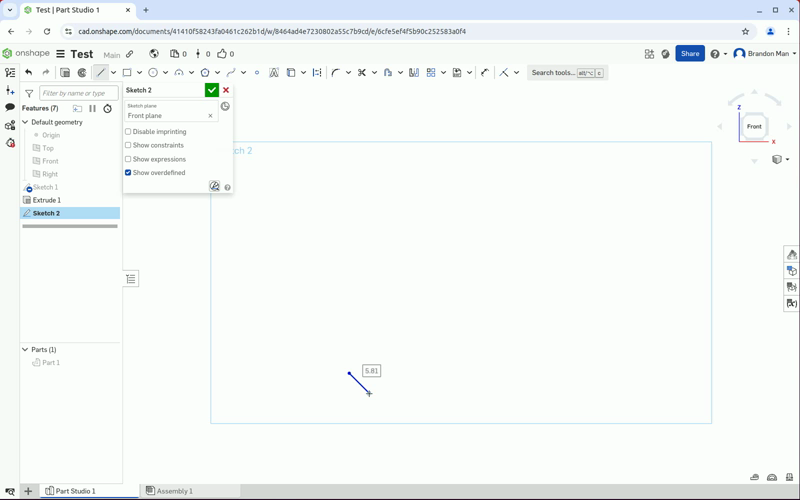
mouse_move(460, 299)
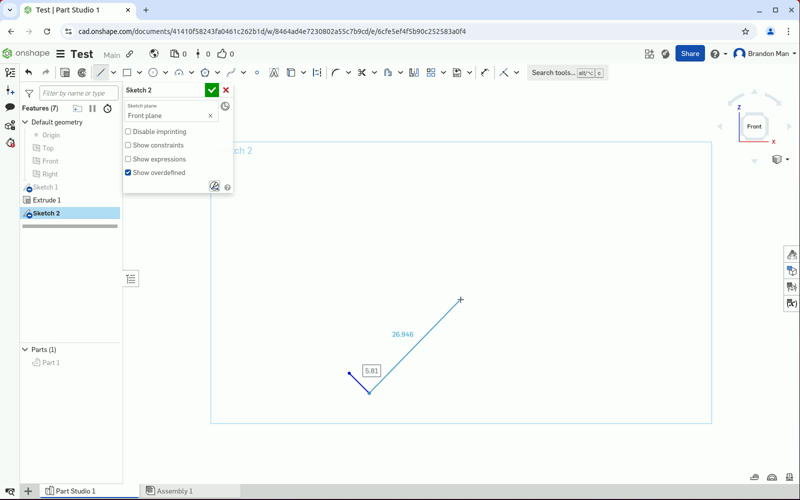
click(460, 299)
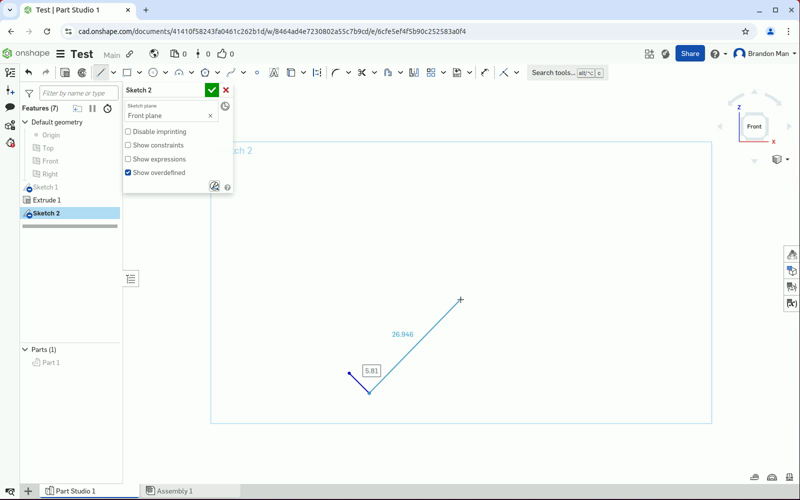
key_up(shift)
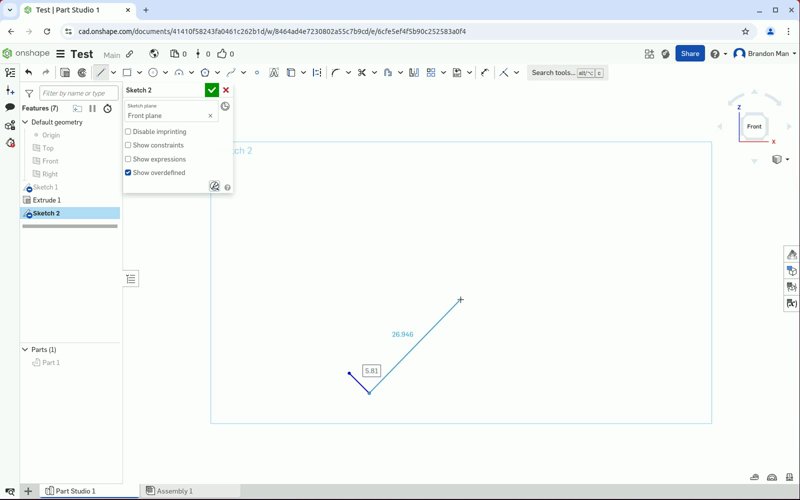
key_down(shift)
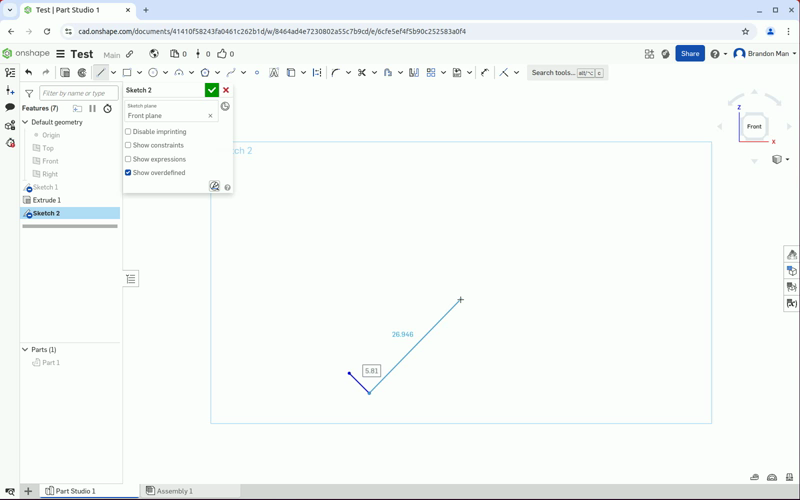
mouse_move(490, 299)
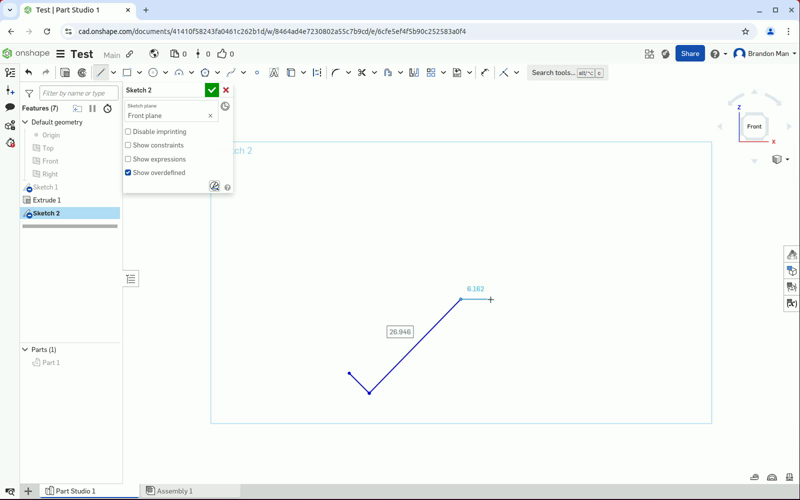
mouse_move(453, 292)
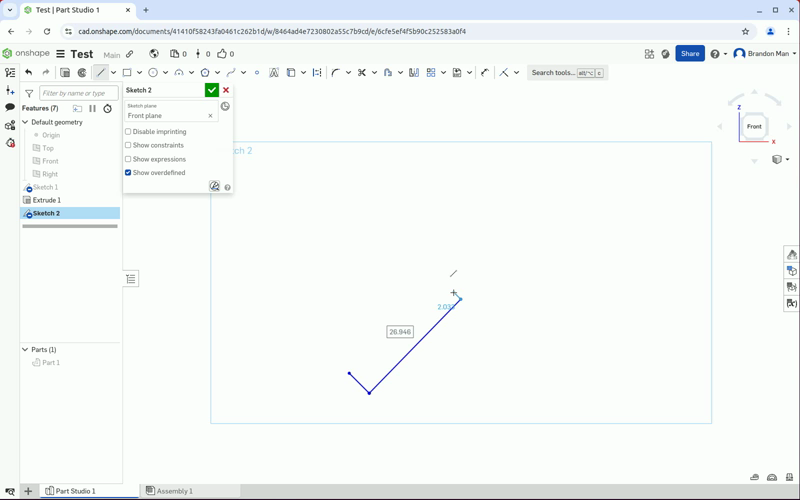
click(453, 292)
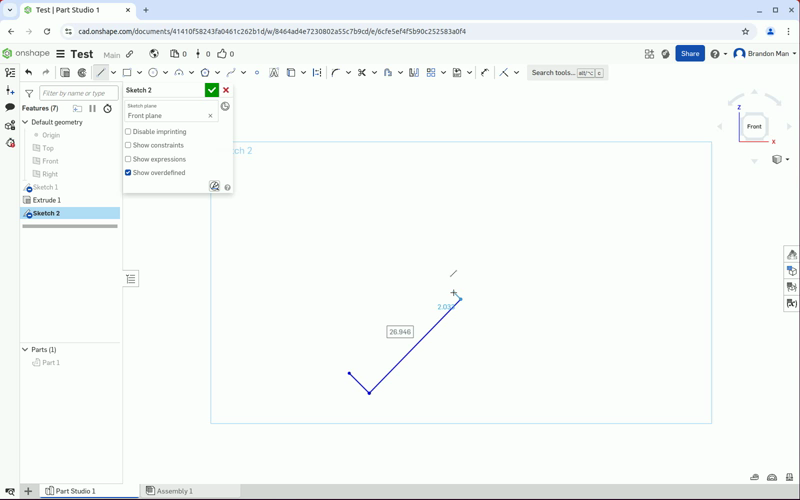
key_up(shift)
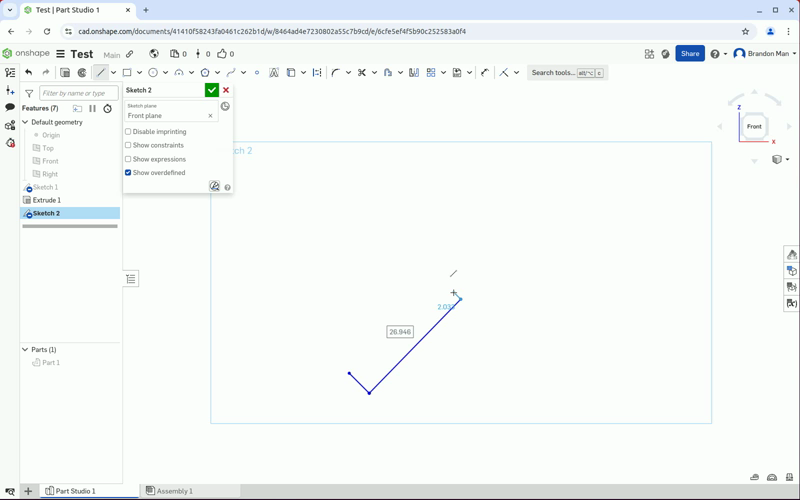
key_down(shift)
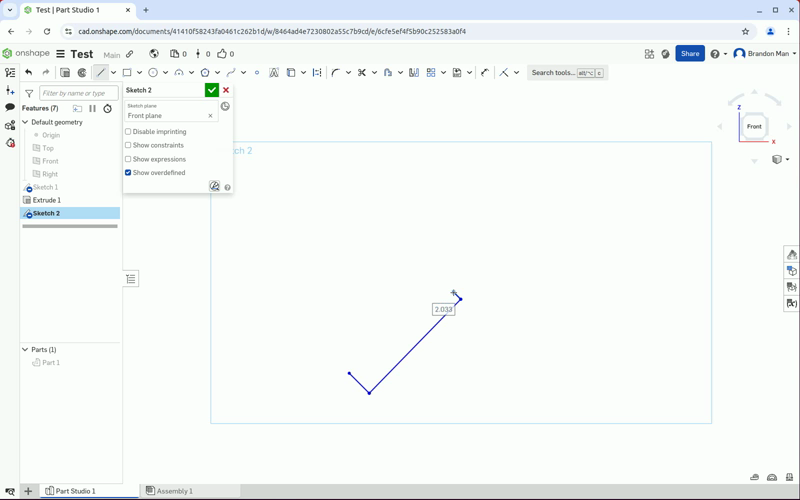
mouse_move(483, 292)
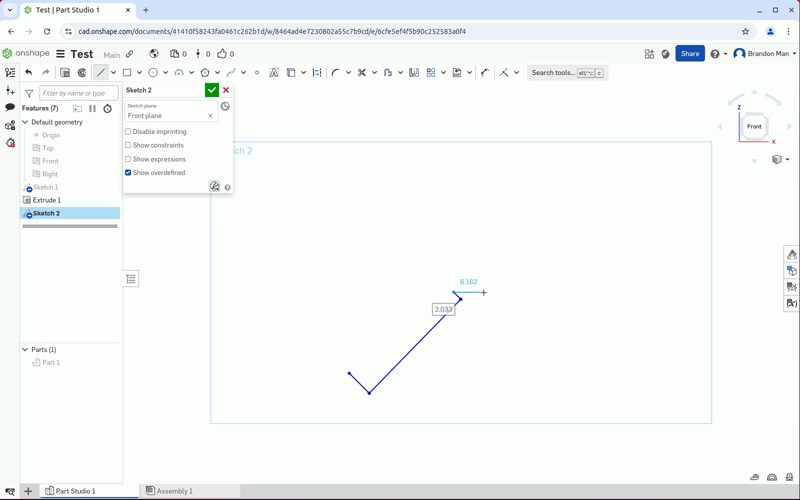
mouse_move(443, 281)
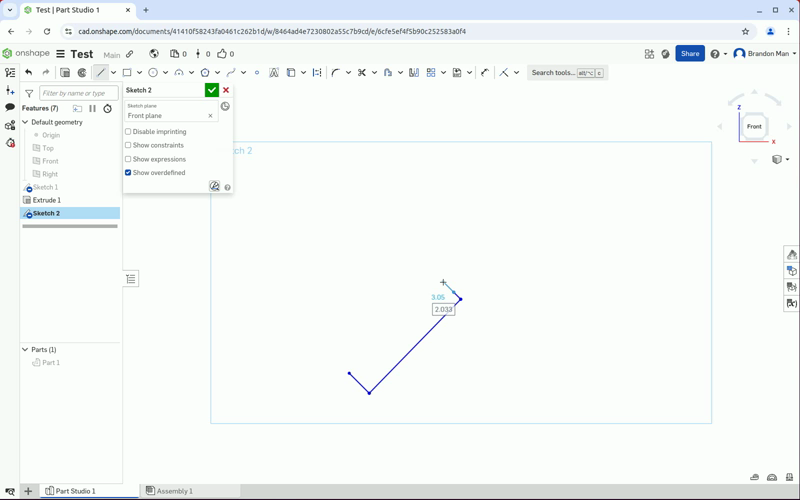
click(443, 281)
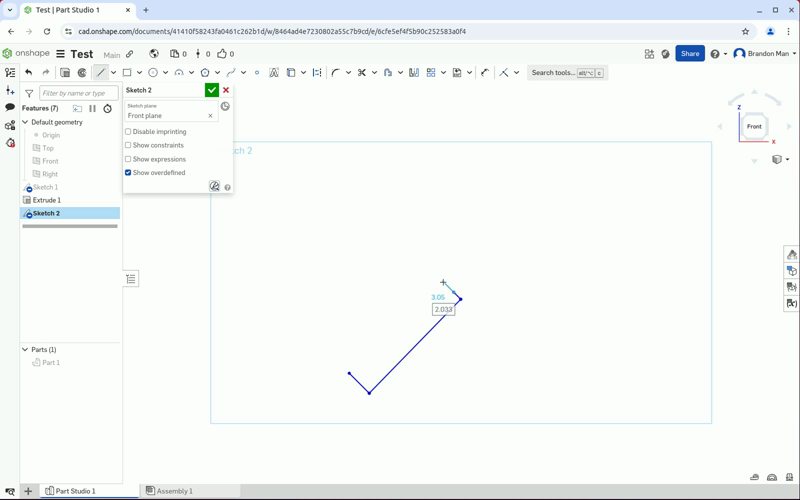
key_up(shift)
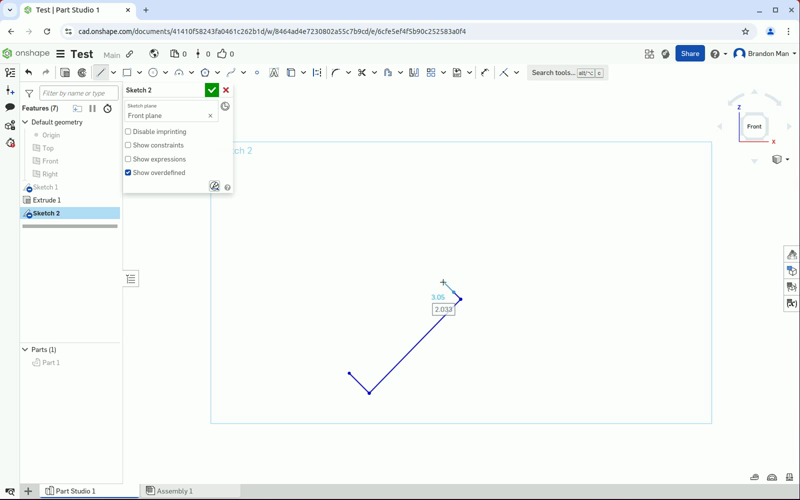
key_down(shift)
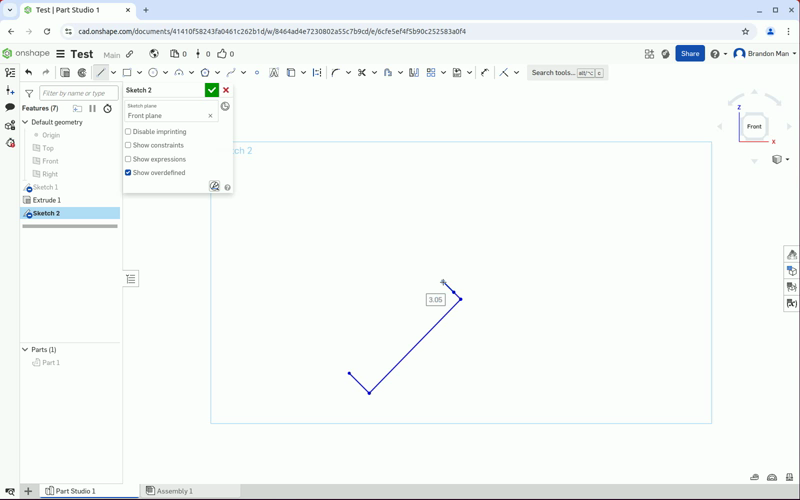
mouse_move(349, 373)
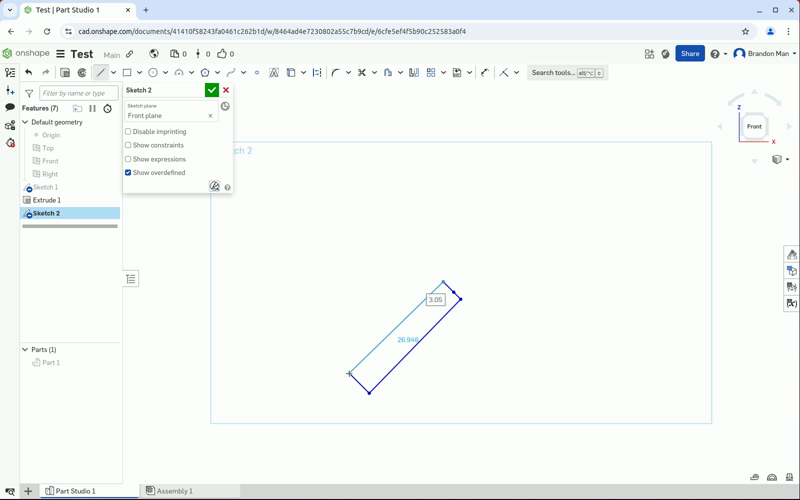
key_up(shift)
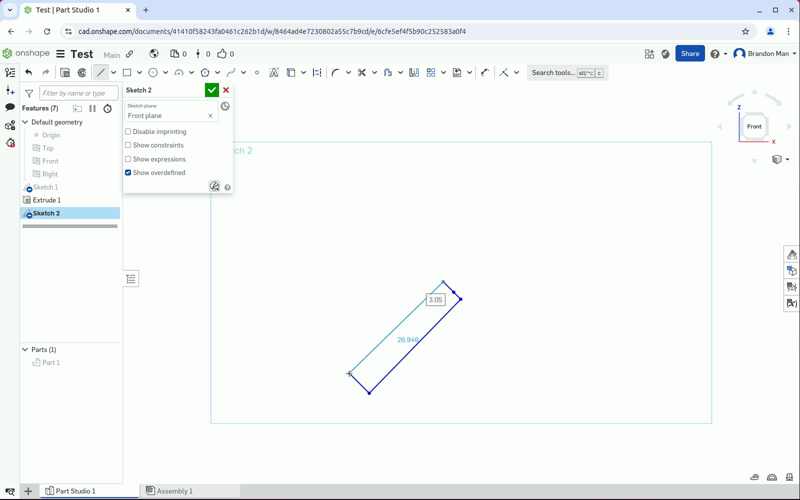
click(349, 373)
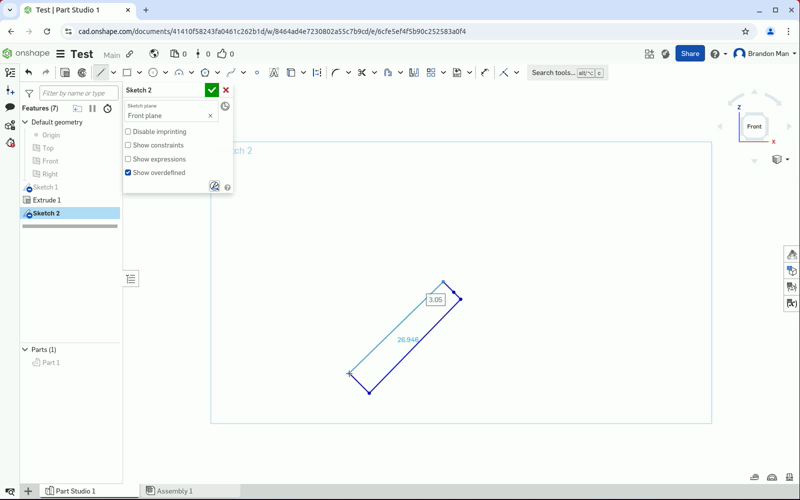
key(esc)
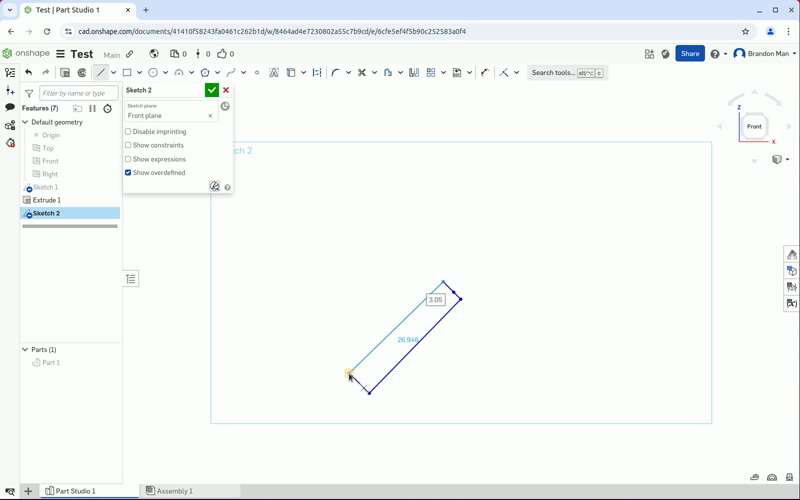
mouse_move(380, 358)
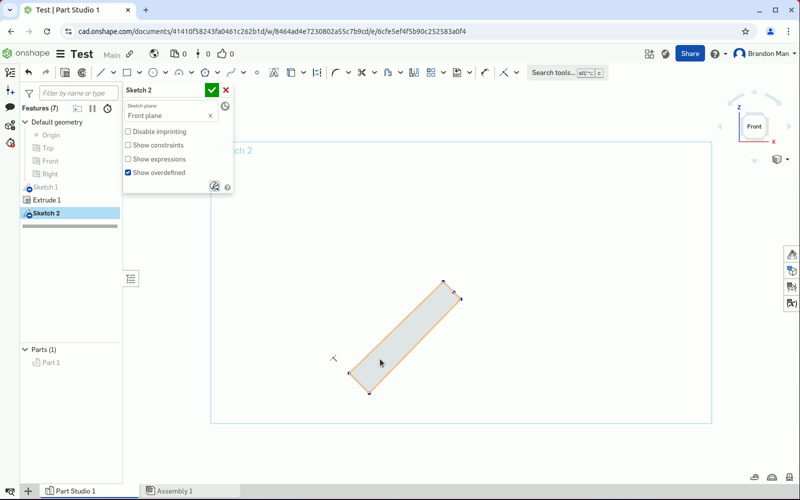
click(380, 358)
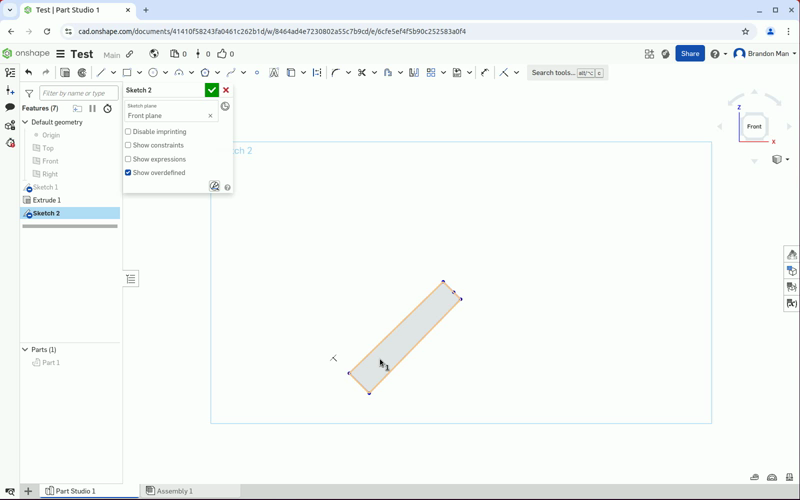
mouse_move(73, 352)
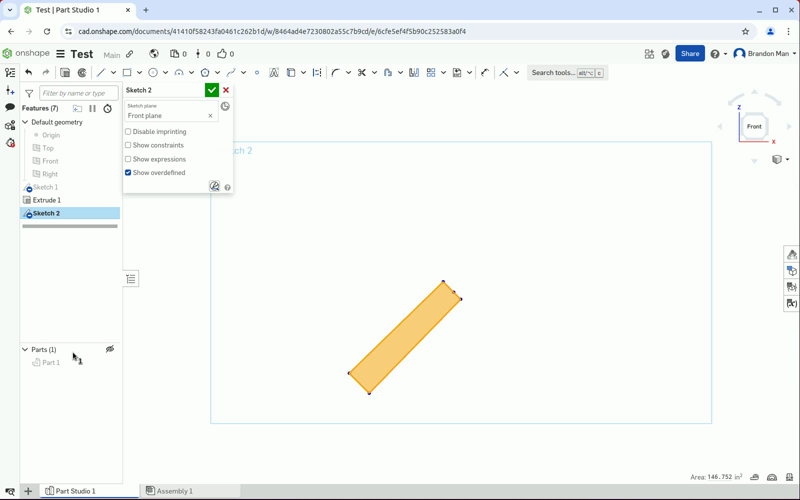
key(shift+y)
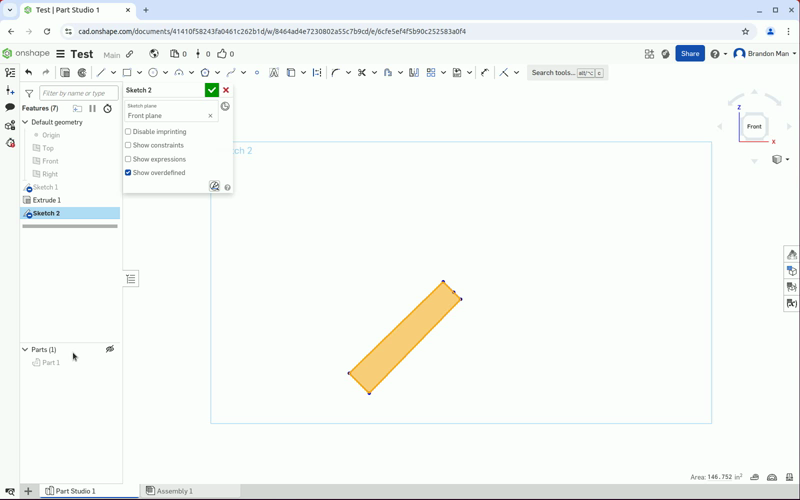
key(shift+e)
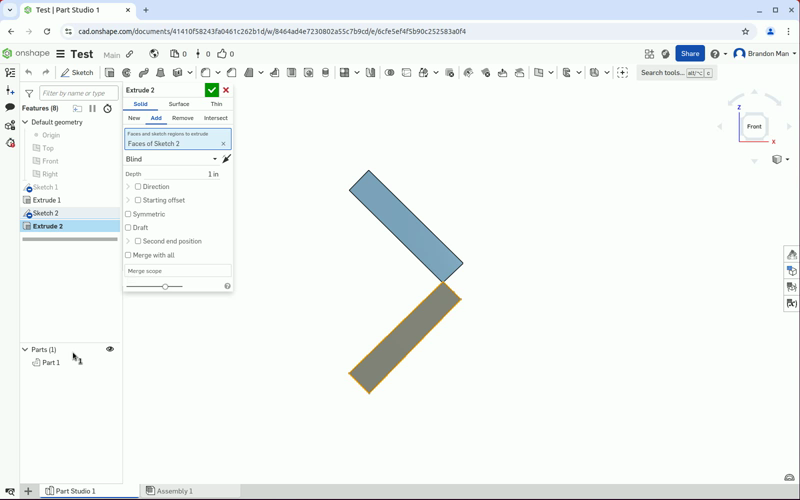
mouse_move(143, 106)
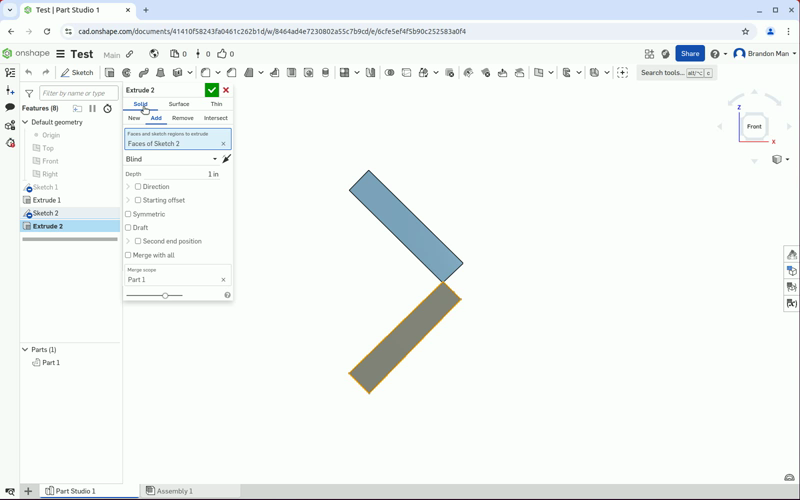
click(143, 106)
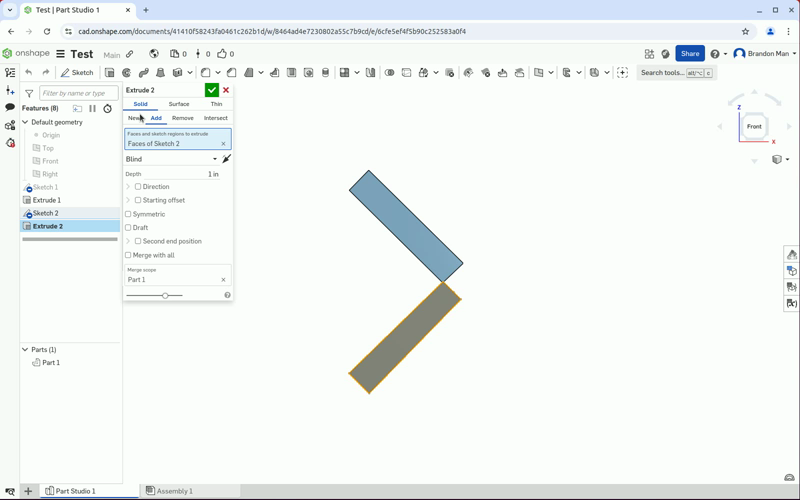
mouse_move(137, 120)
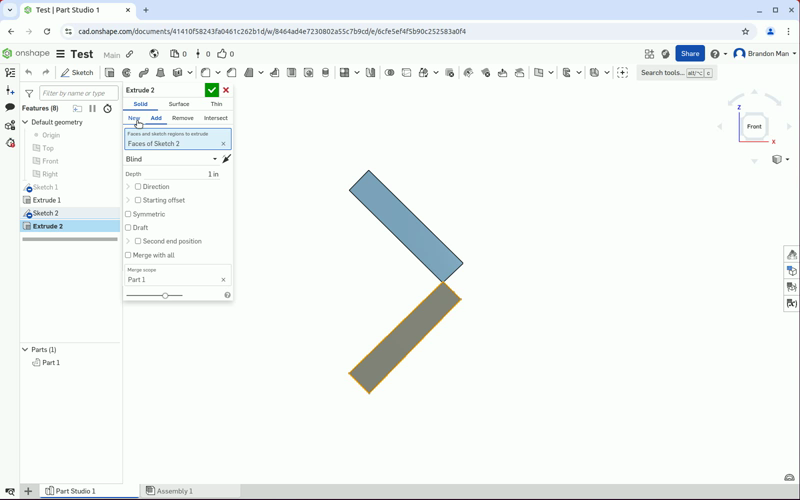
click(137, 120)
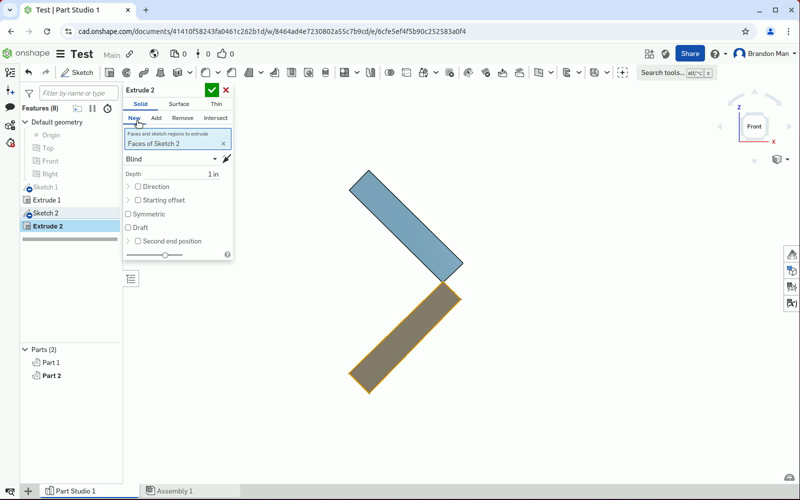
key(tab, 4)
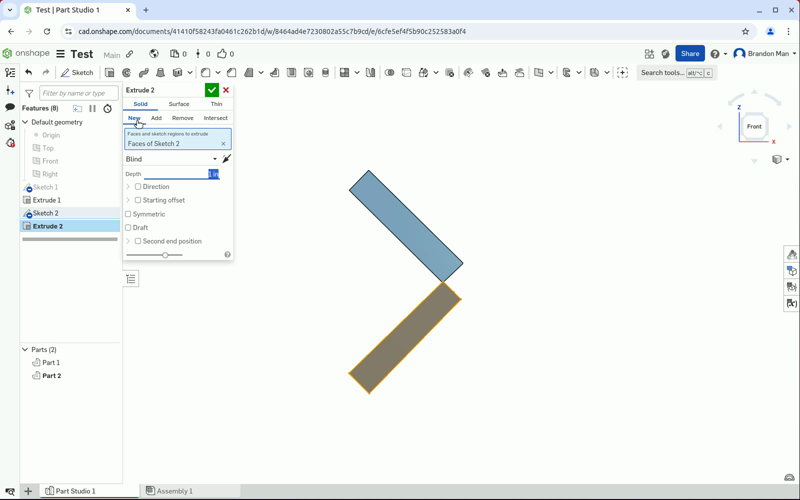
text(7.221)
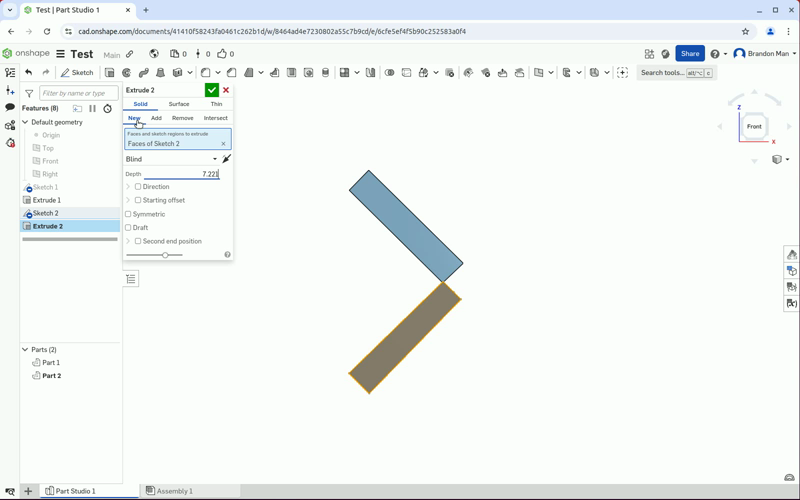
key(enter)
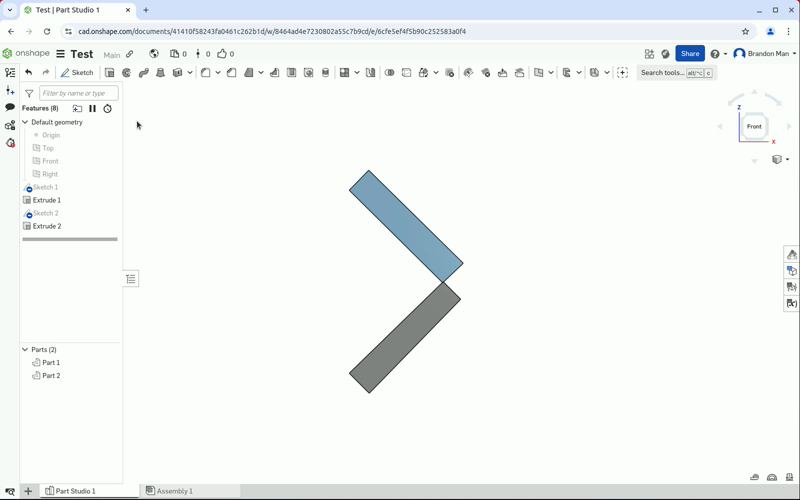
key(shift+h)
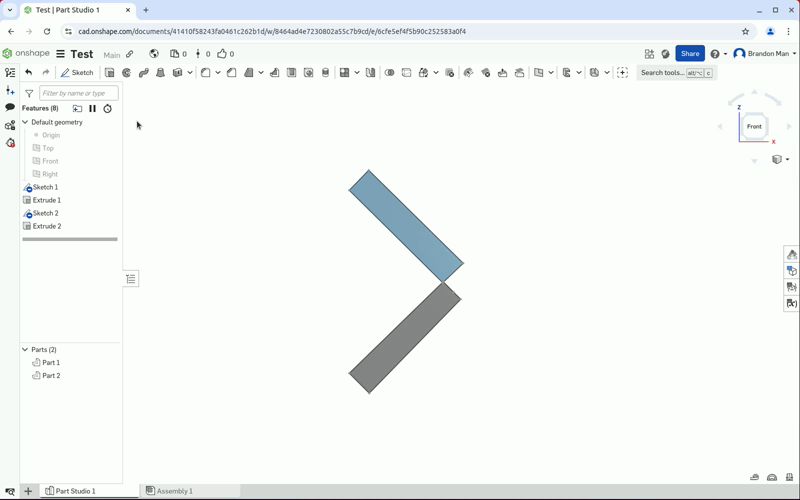
key(shift+h)
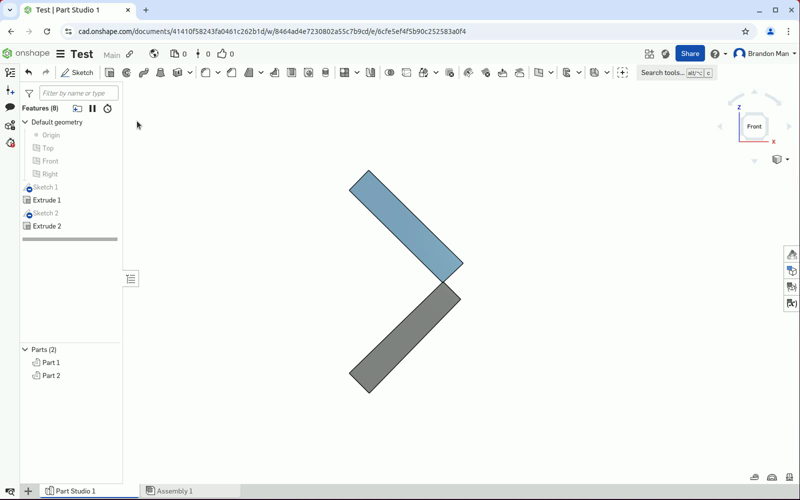
mouse_move(73, 189)
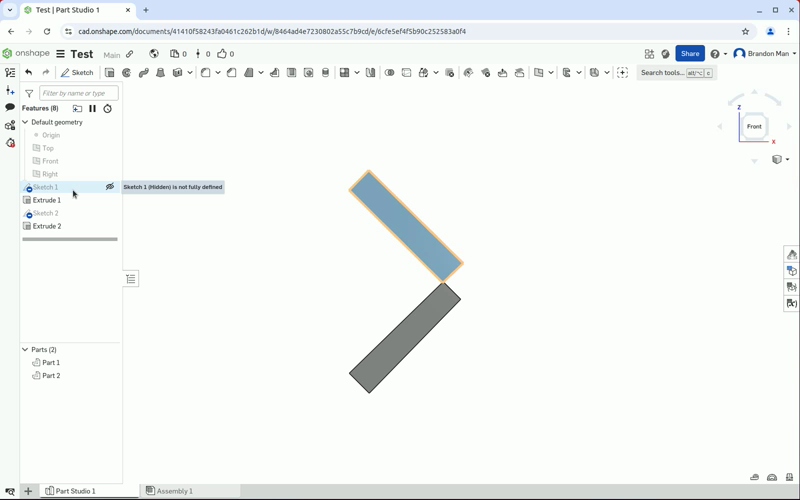
click(73, 189)
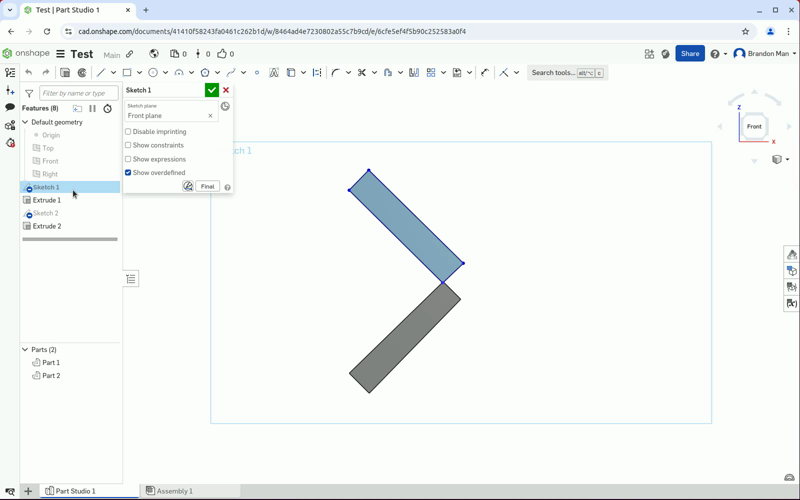
mouse_move(229, 92)
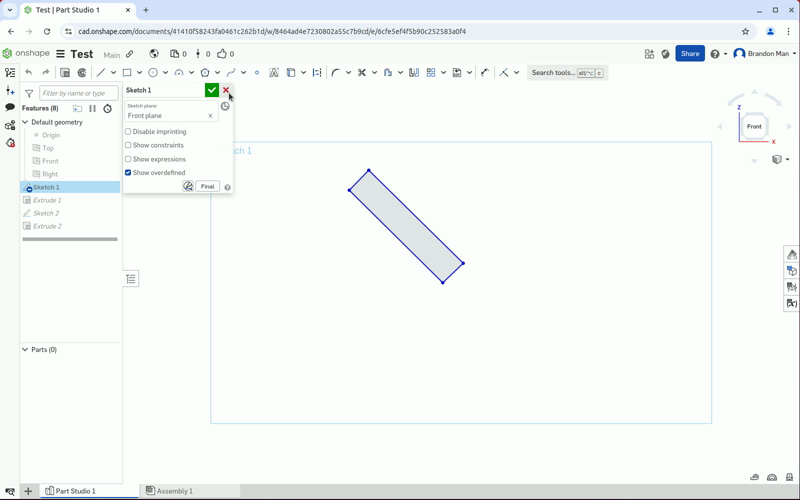
click(229, 92)
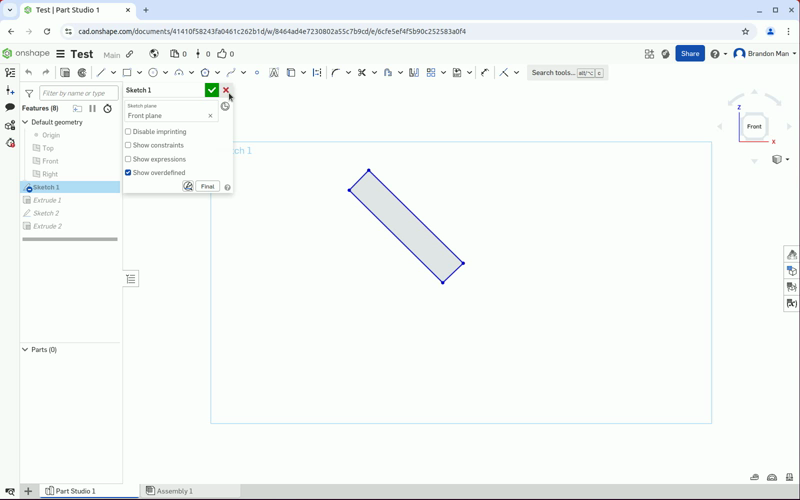
key(shift+s)
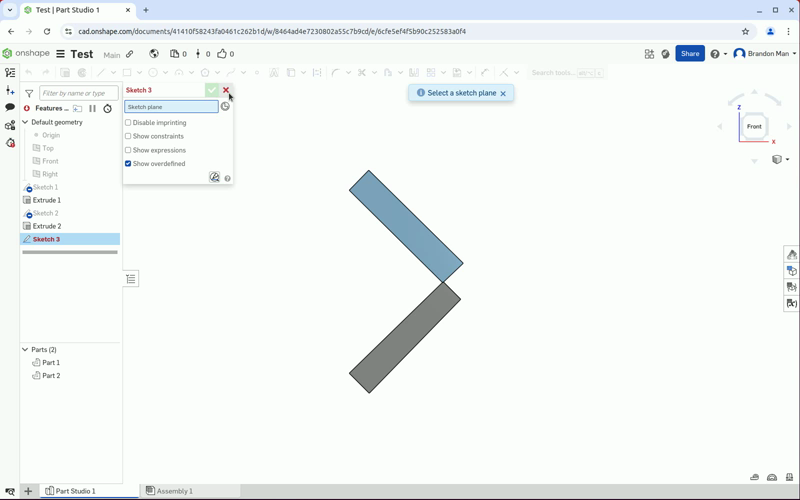
mouse_move(73, 163)
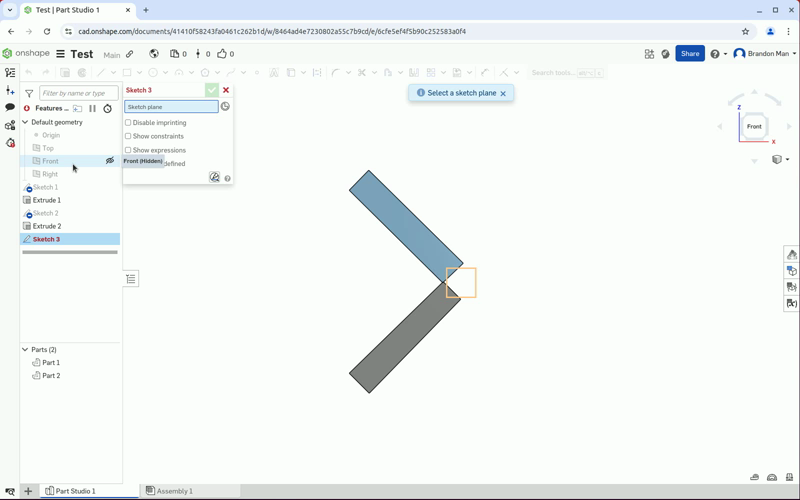
click(73, 163)
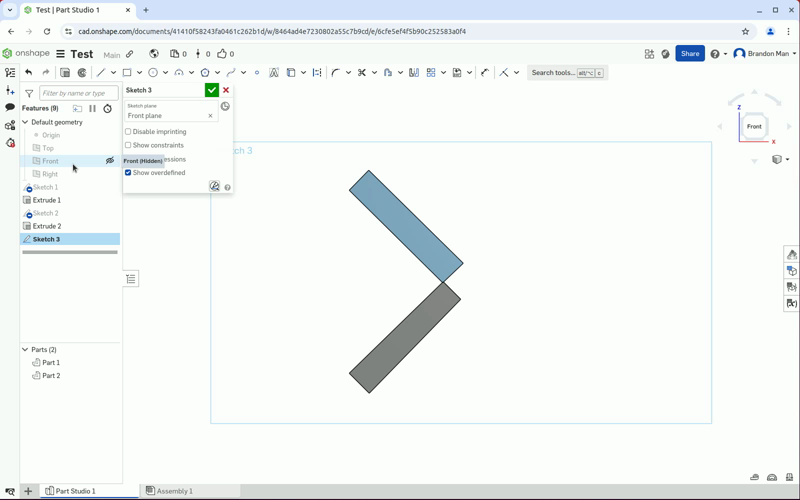
mouse_move(73, 352)
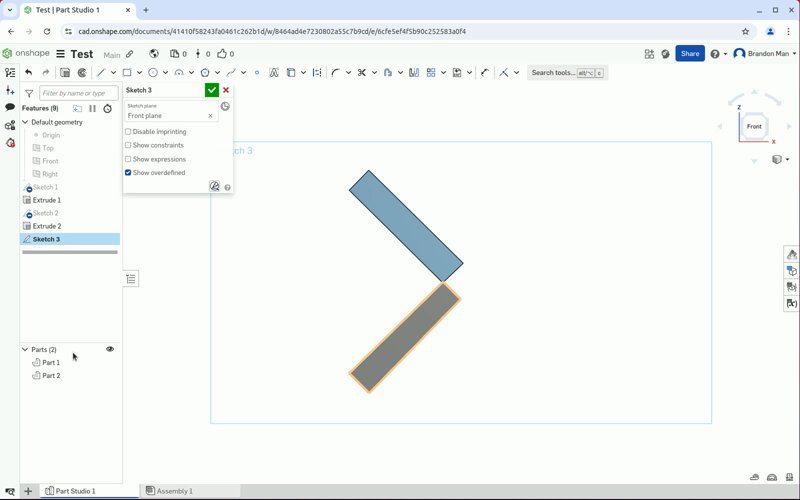
key(y)
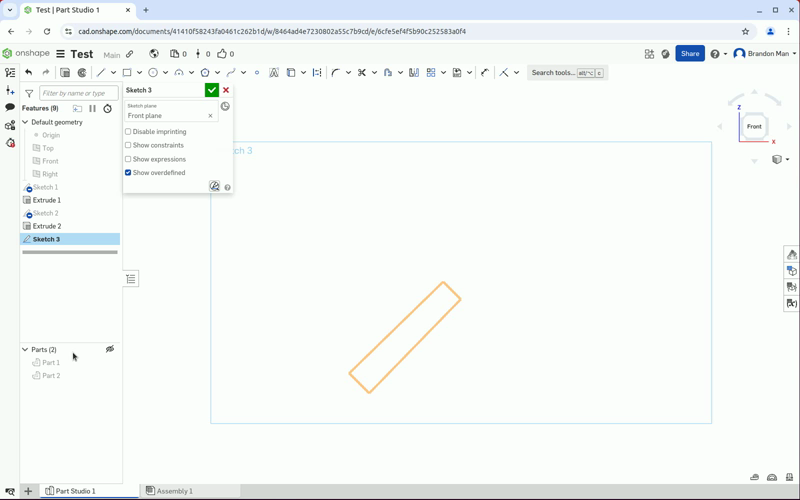
key(l)
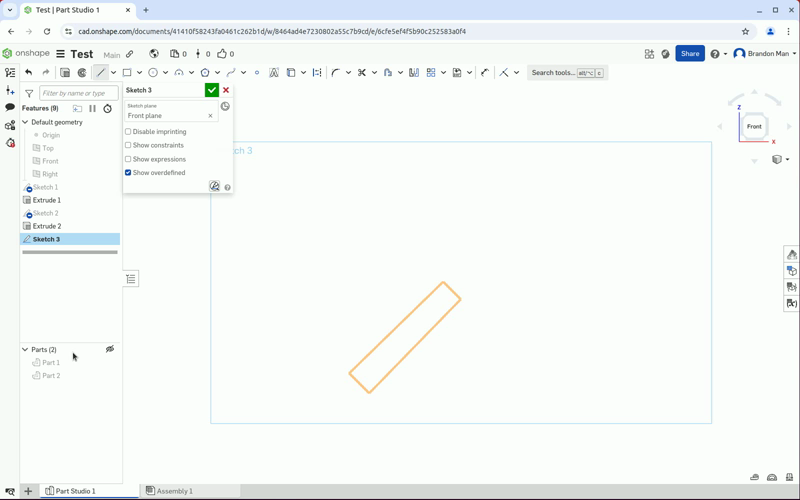
key_down(shift)
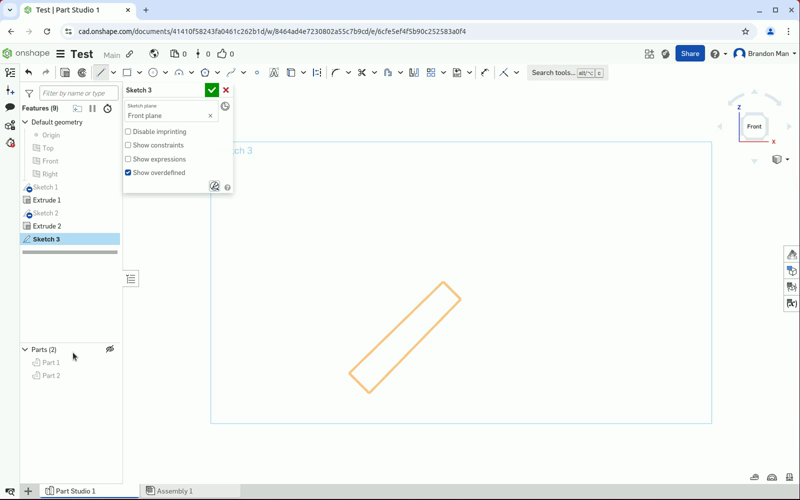
mouse_move(463, 262)
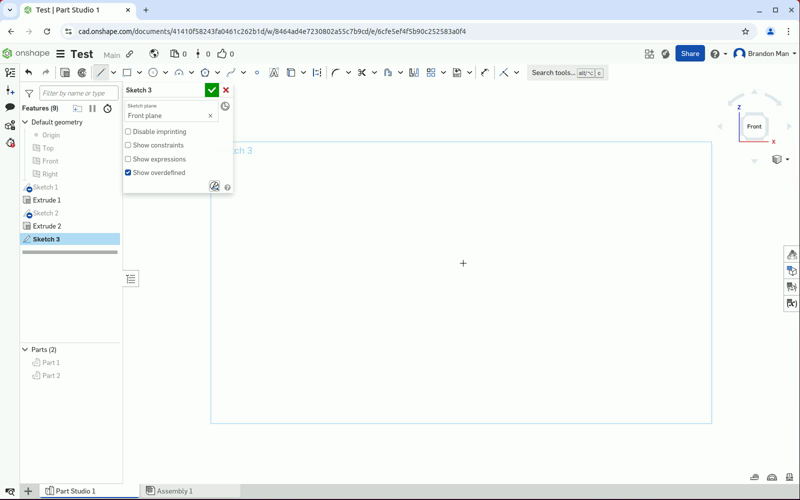
click(463, 262)
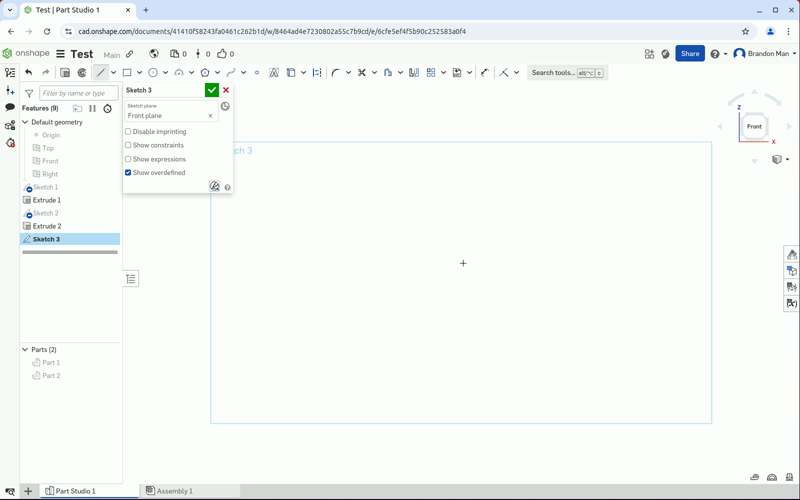
key_up(shift)
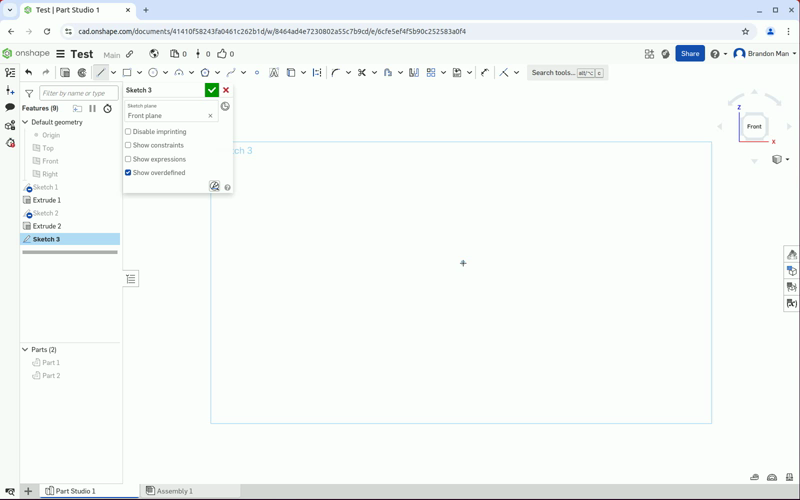
key_down(shift)
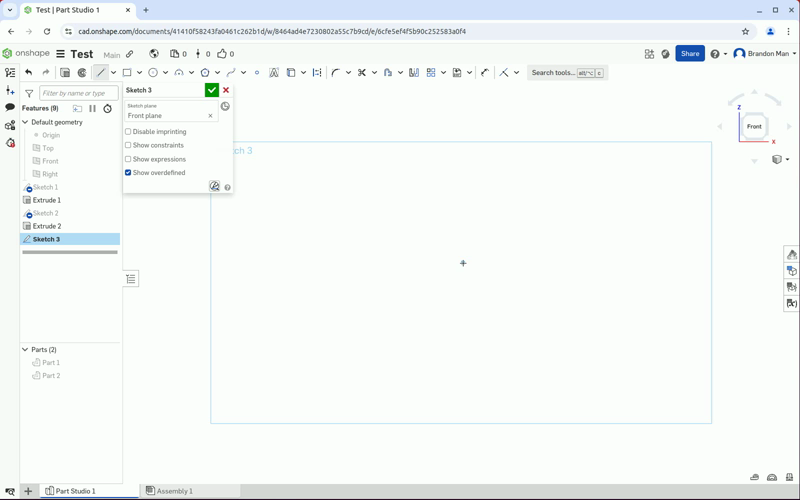
mouse_move(493, 262)
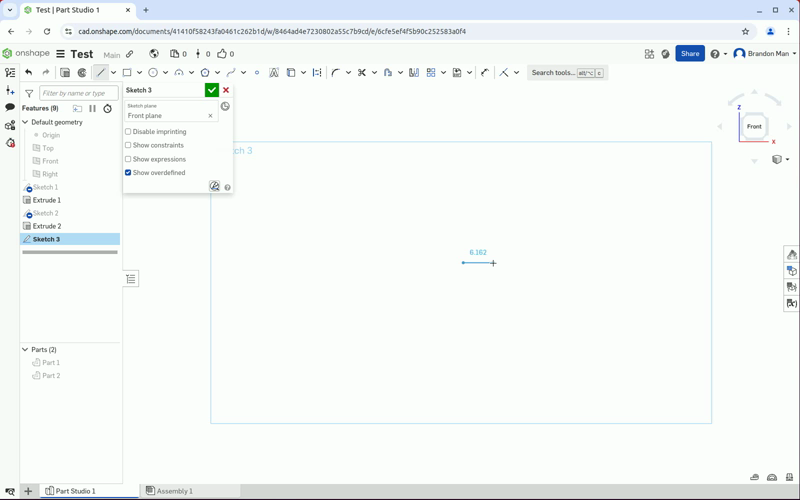
mouse_move(480, 280)
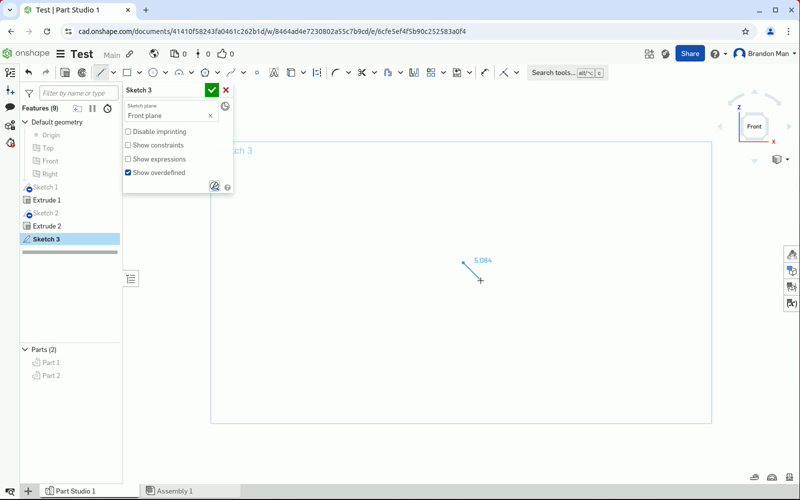
click(480, 280)
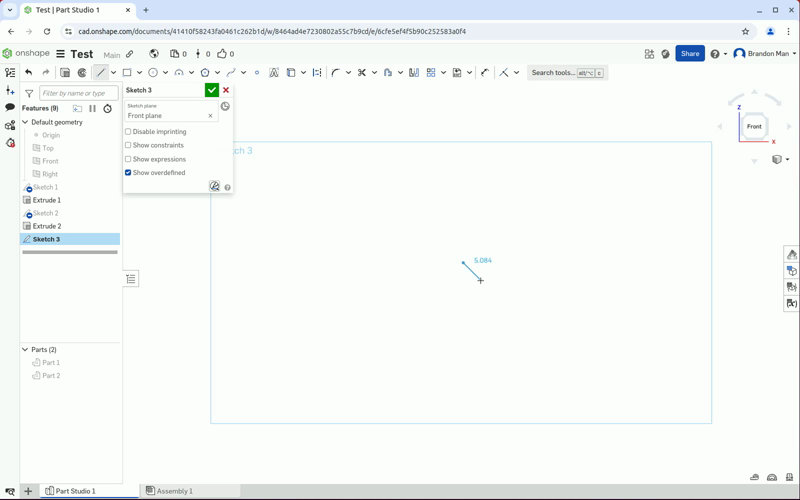
key_up(shift)
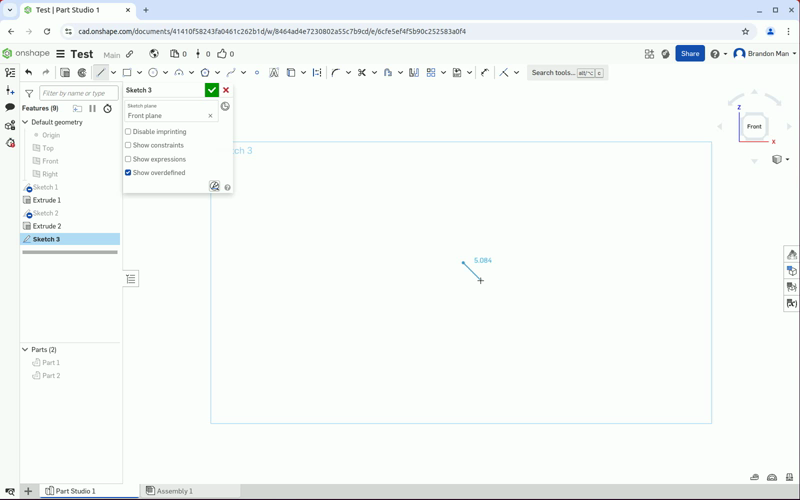
key_down(shift)
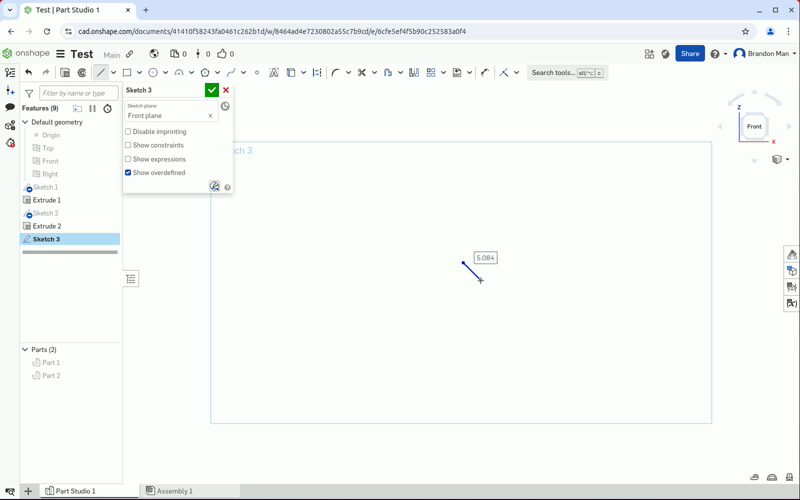
mouse_move(573, 191)
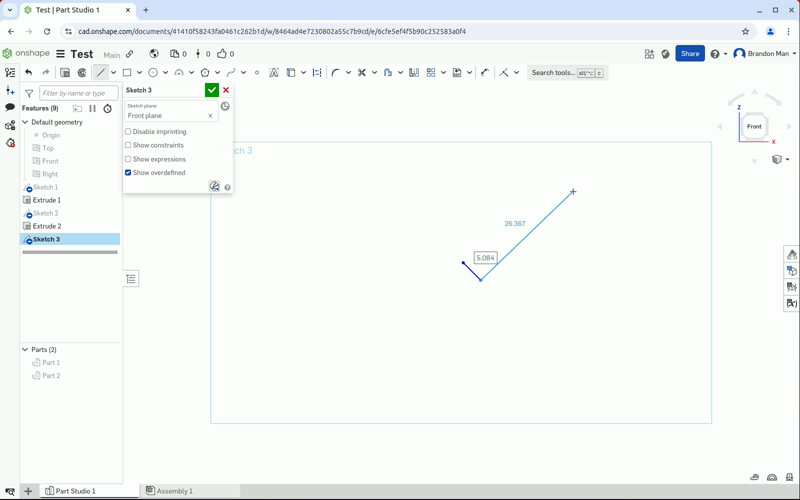
click(573, 191)
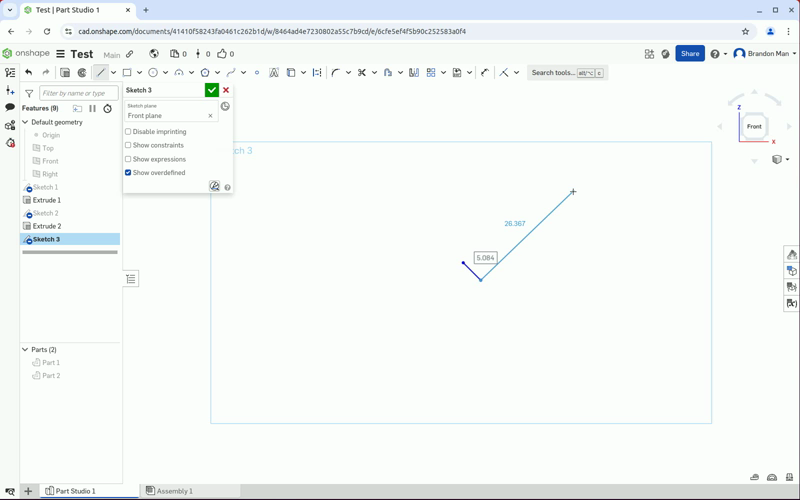
key_up(shift)
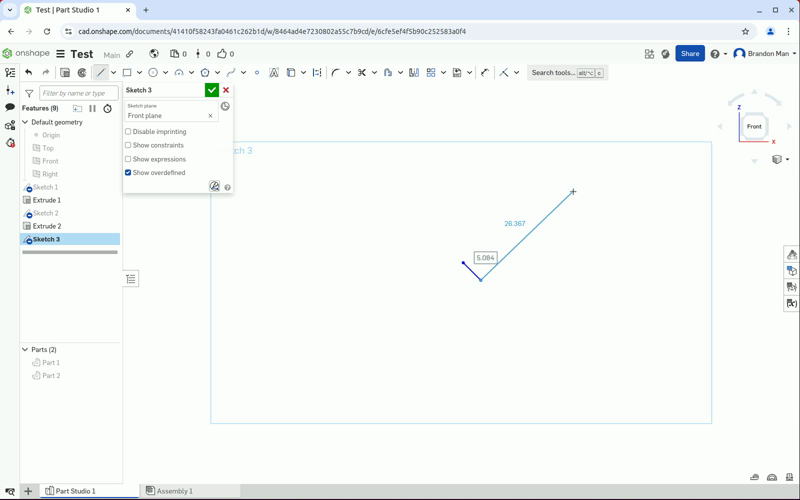
key_down(shift)
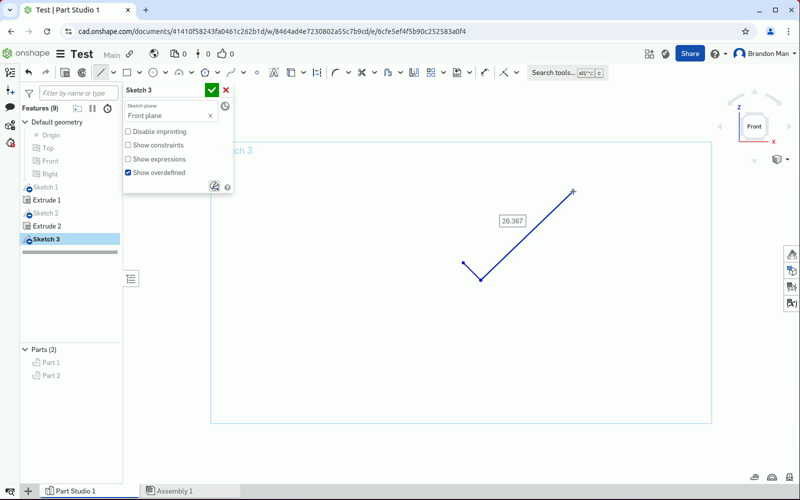
mouse_move(589, 191)
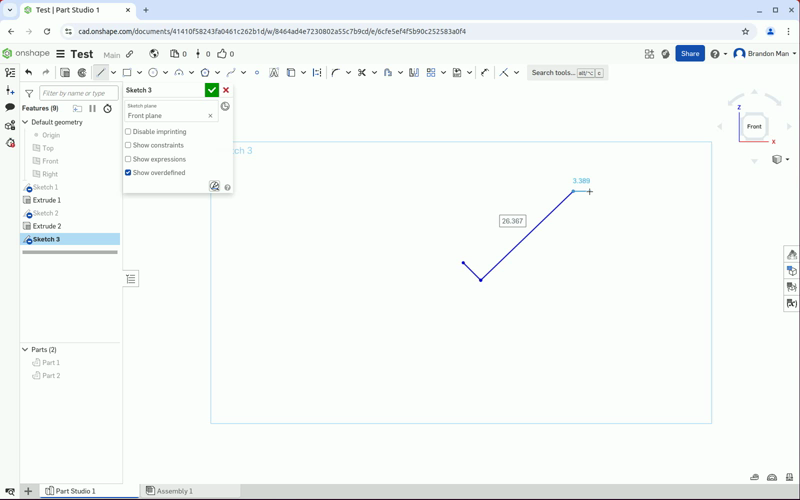
mouse_move(554, 170)
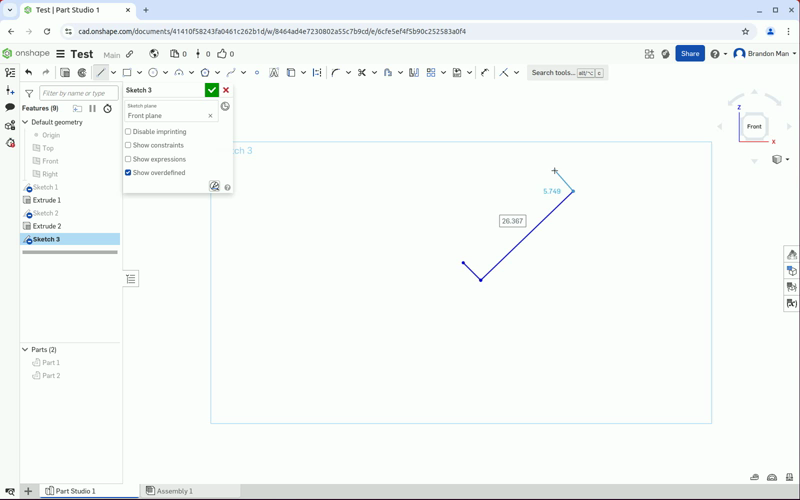
click(554, 170)
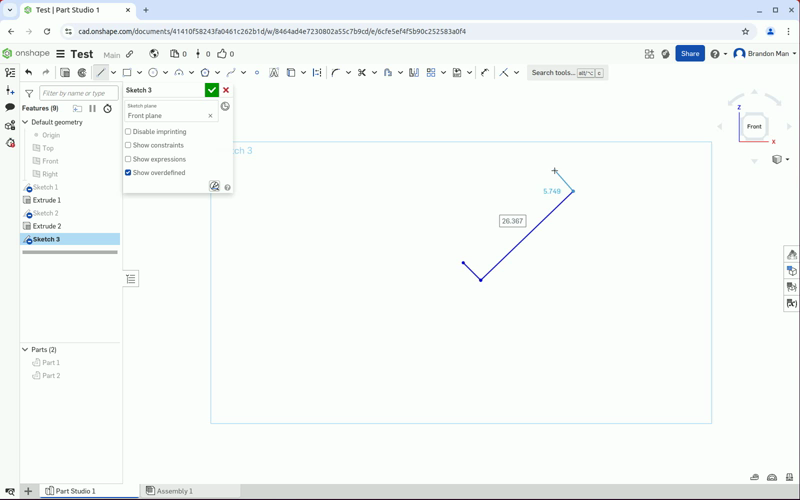
key_up(shift)
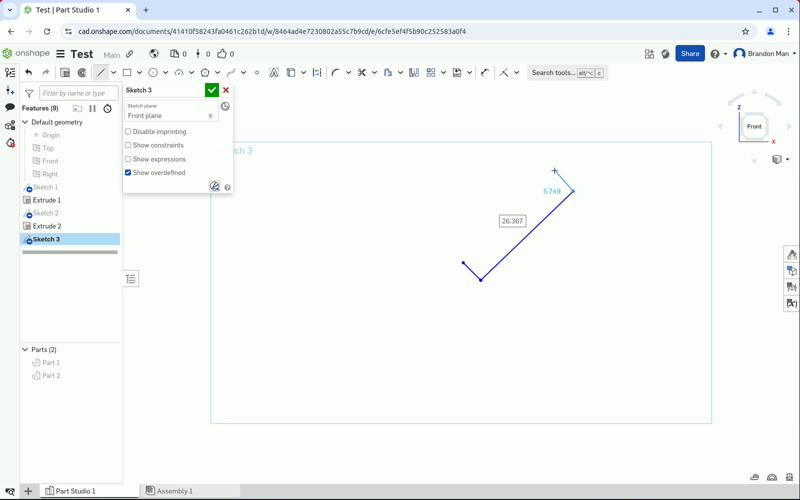
key_down(shift)
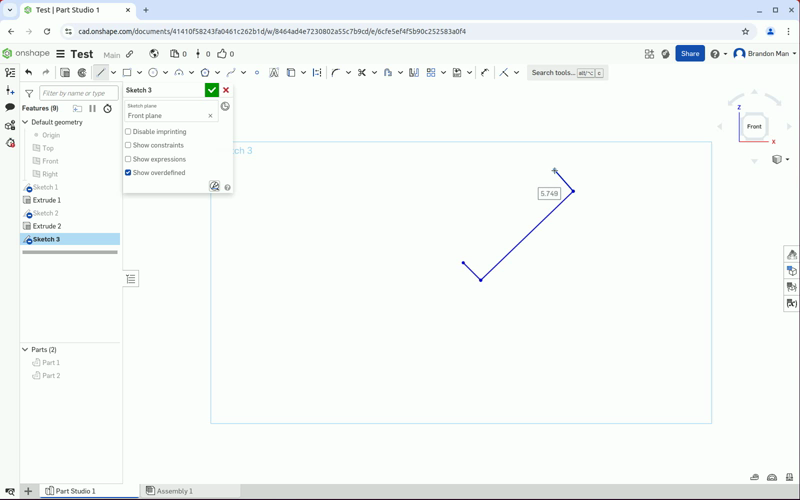
mouse_move(463, 262)
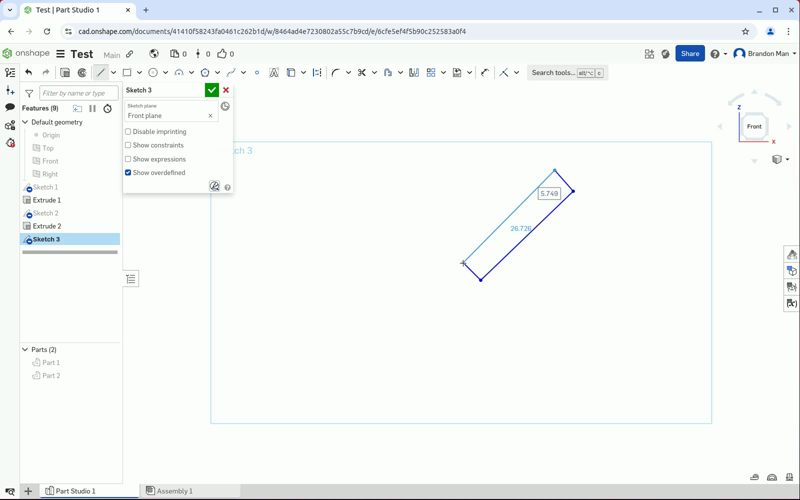
key_up(shift)
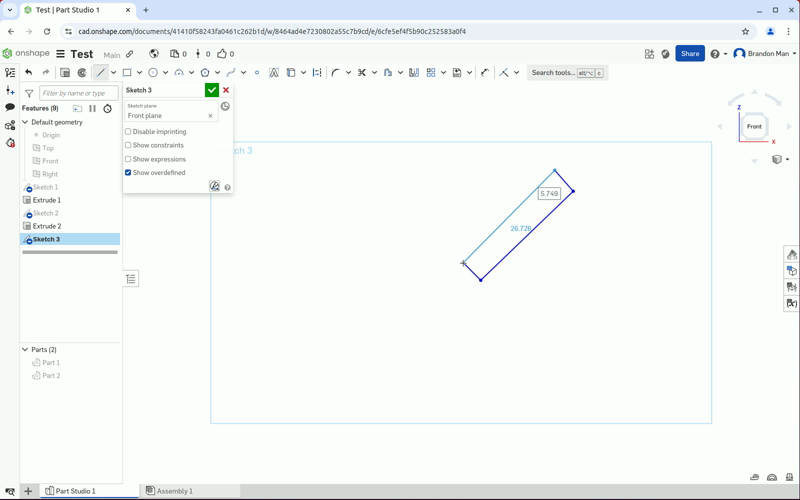
click(463, 262)
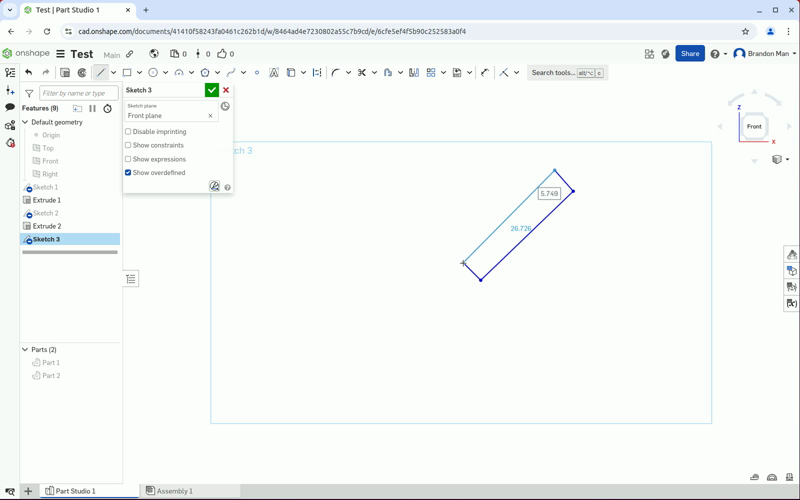
key(esc)
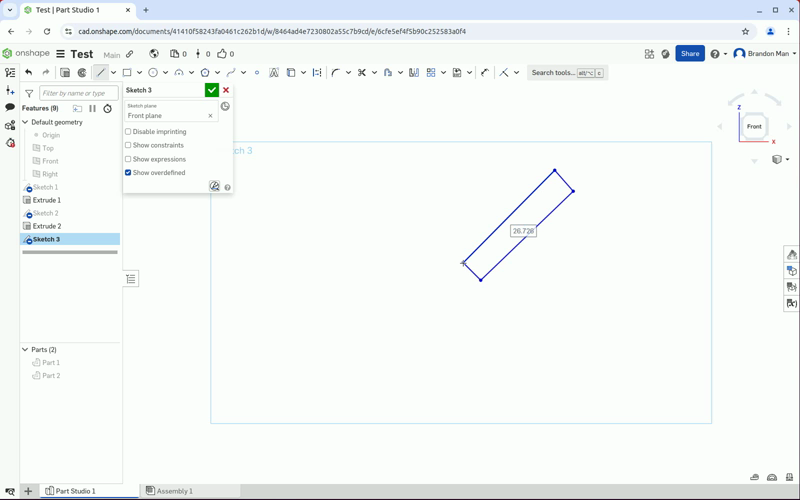
mouse_move(484, 264)
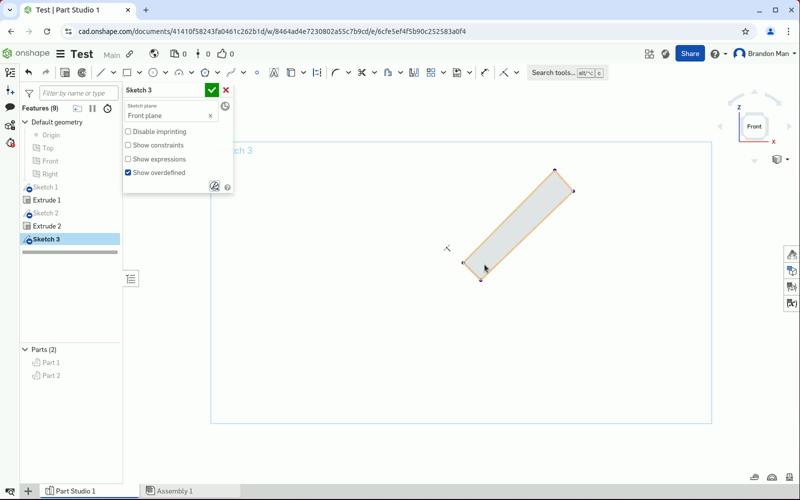
click(484, 264)
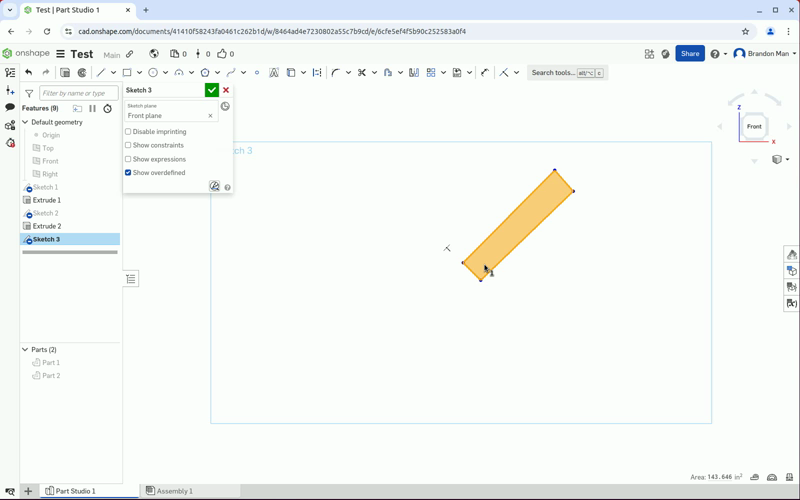
mouse_move(73, 352)
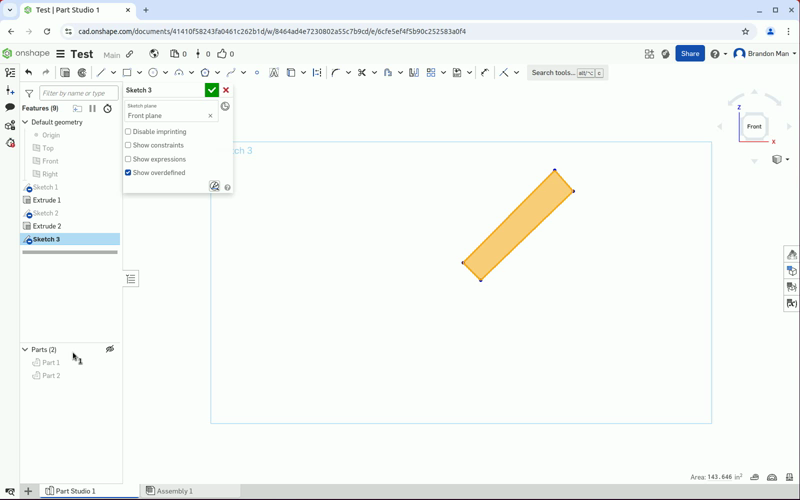
key(shift+y)
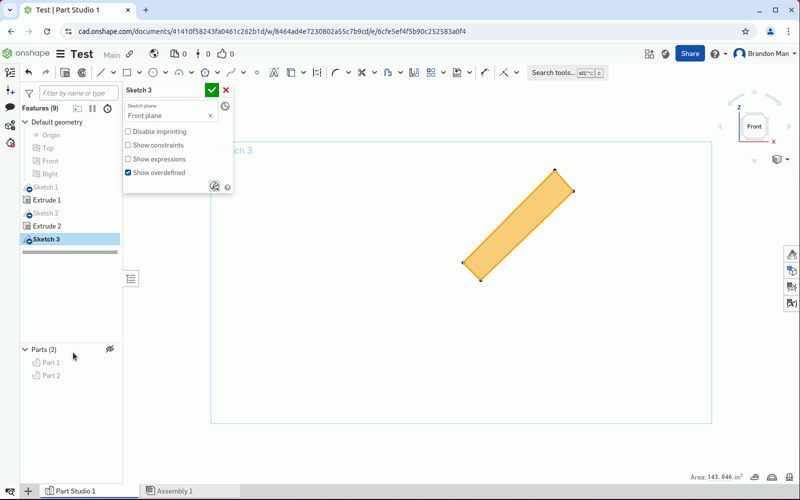
key(shift+e)
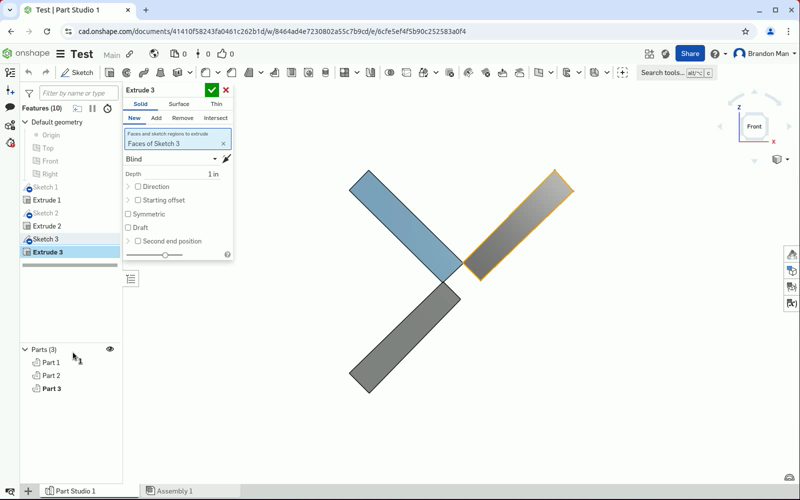
mouse_move(143, 106)
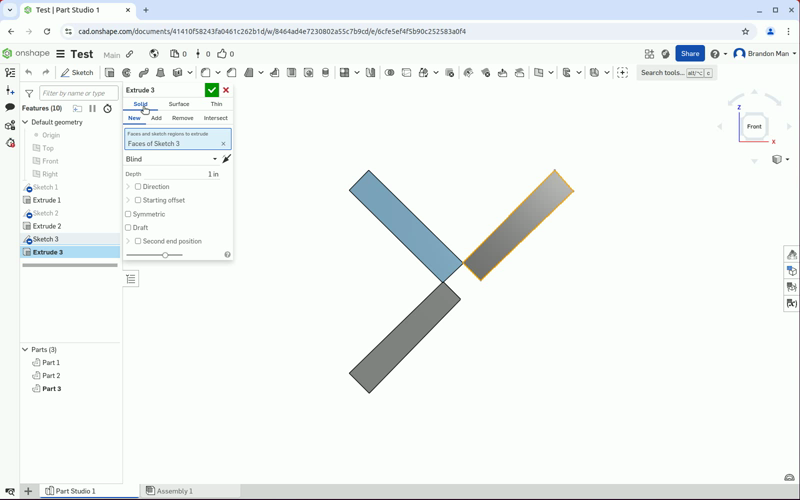
click(143, 106)
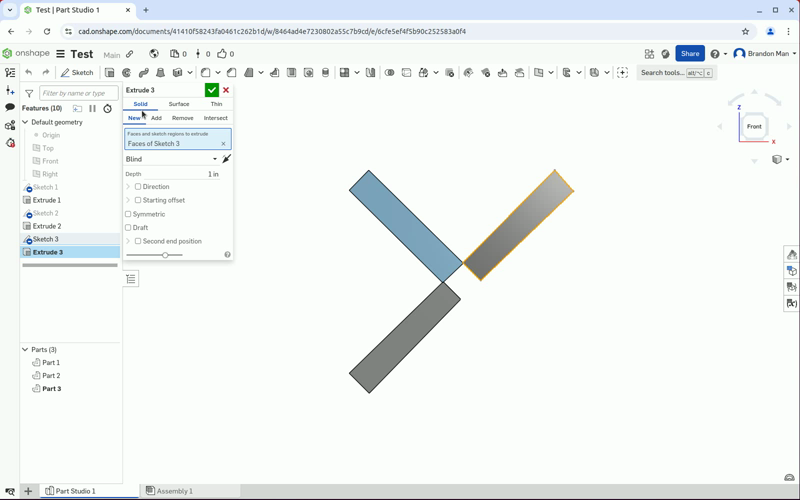
mouse_move(137, 120)
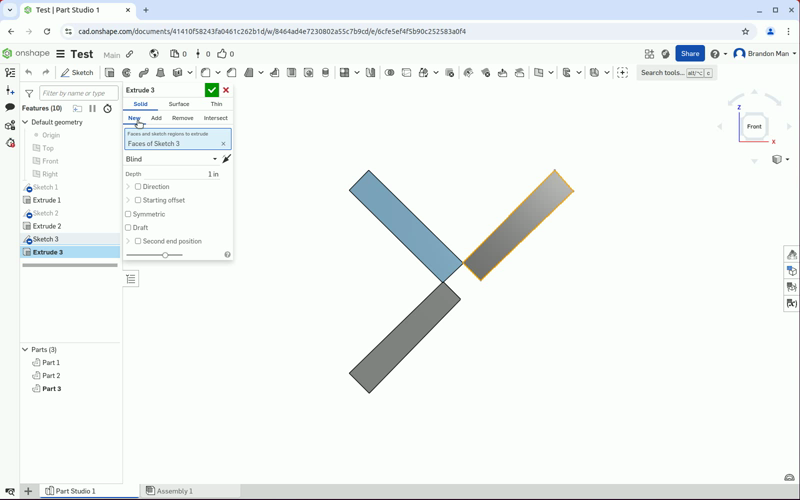
click(137, 120)
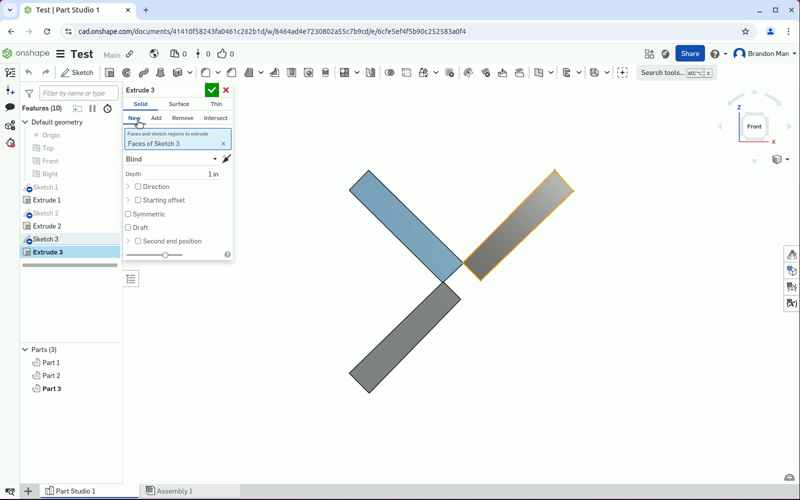
key(tab, 4)
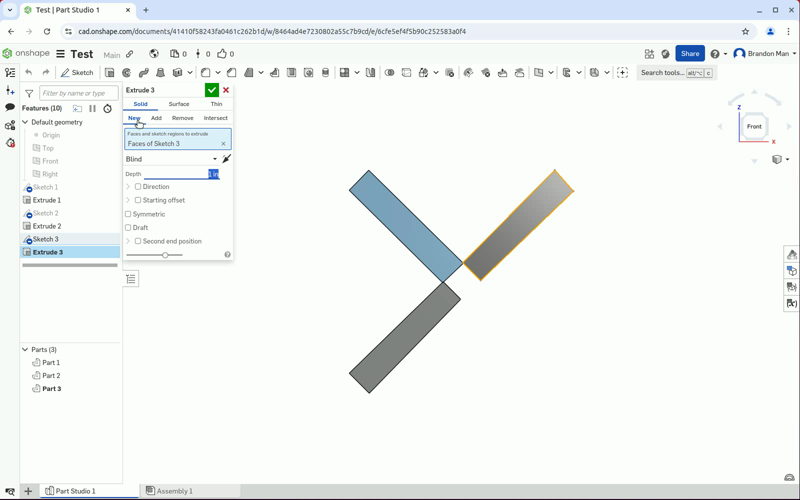
text(7.221)
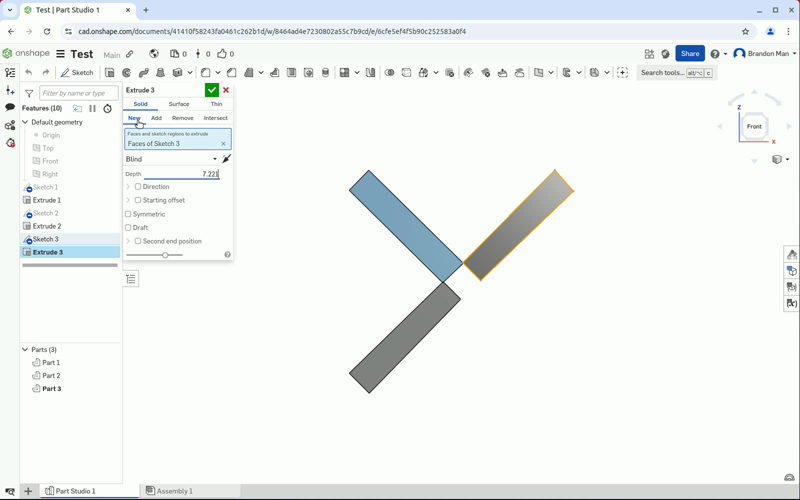
key(enter)
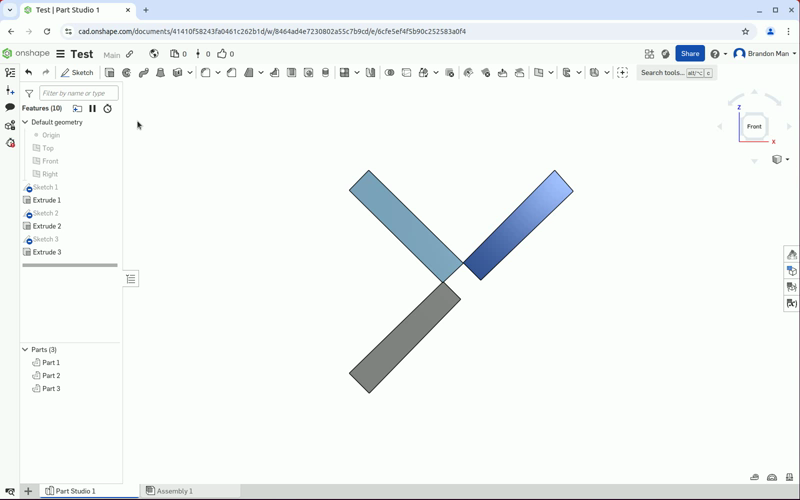
key(shift+h)
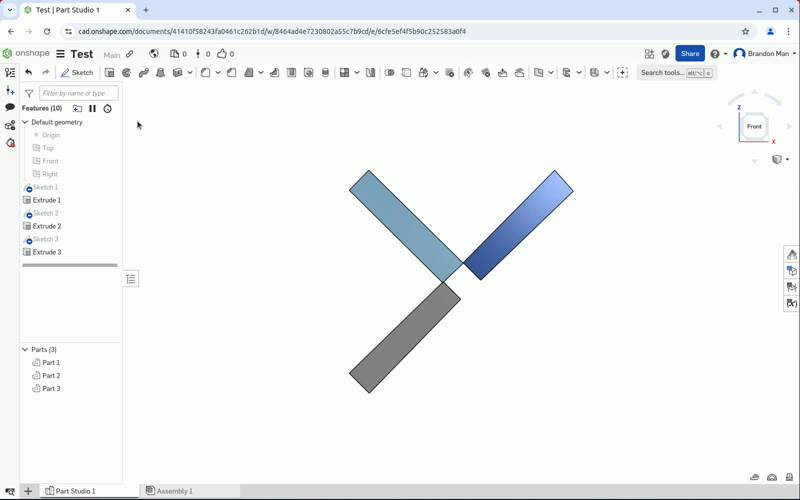
key(shift+h)
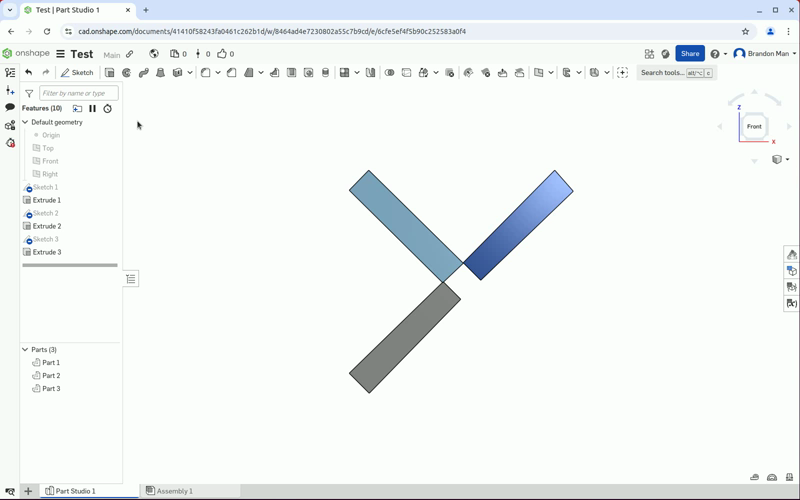
mouse_move(73, 189)
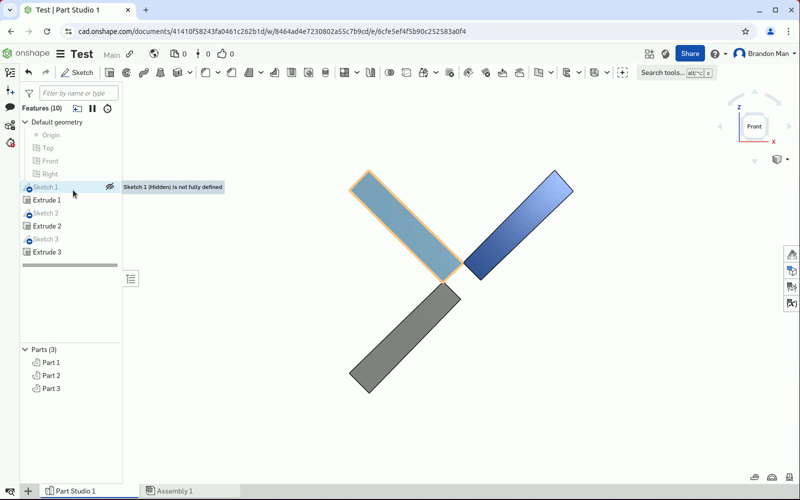
click(73, 189)
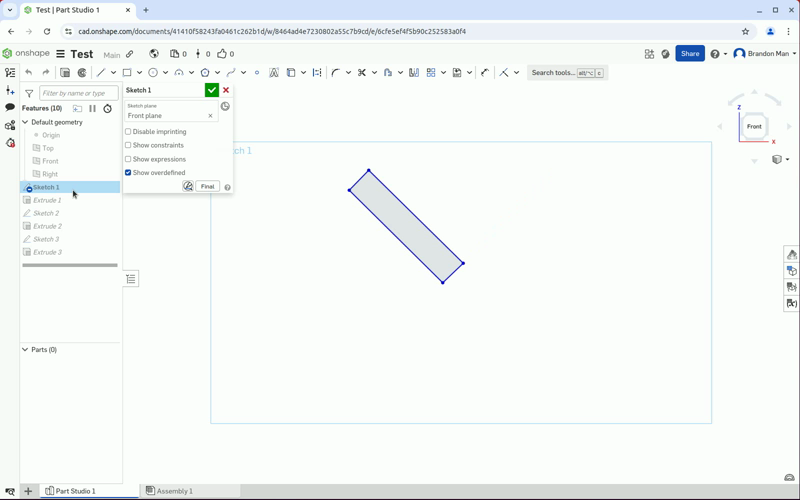
mouse_move(229, 92)
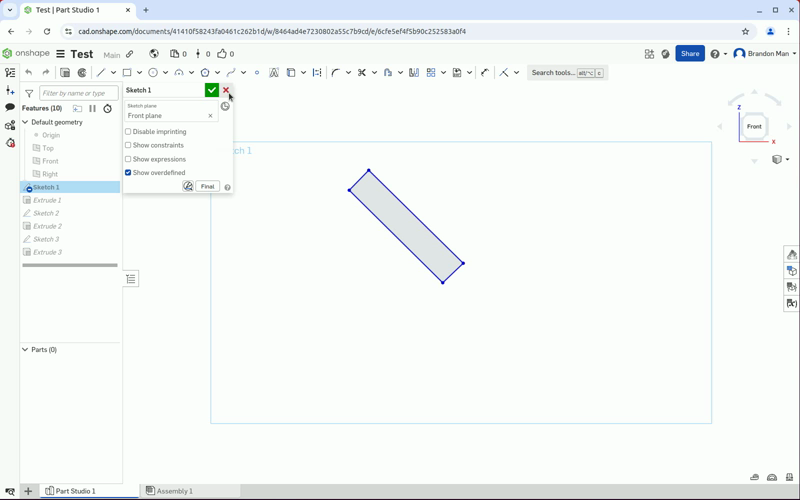
click(229, 92)
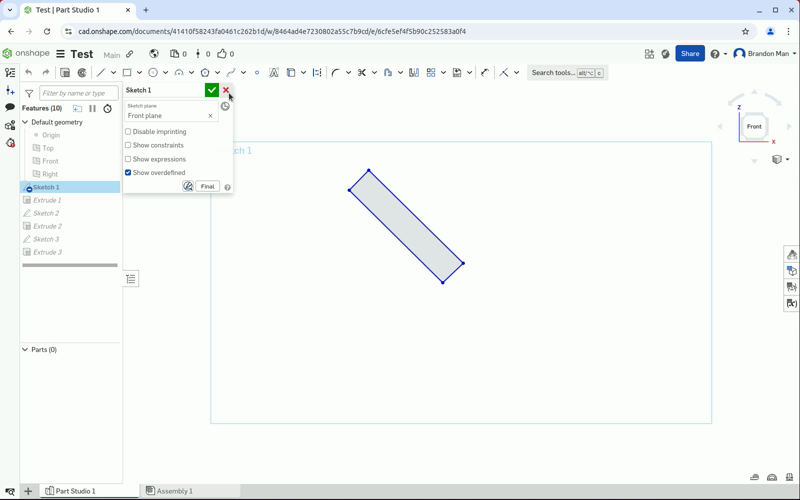
key(shift+s)
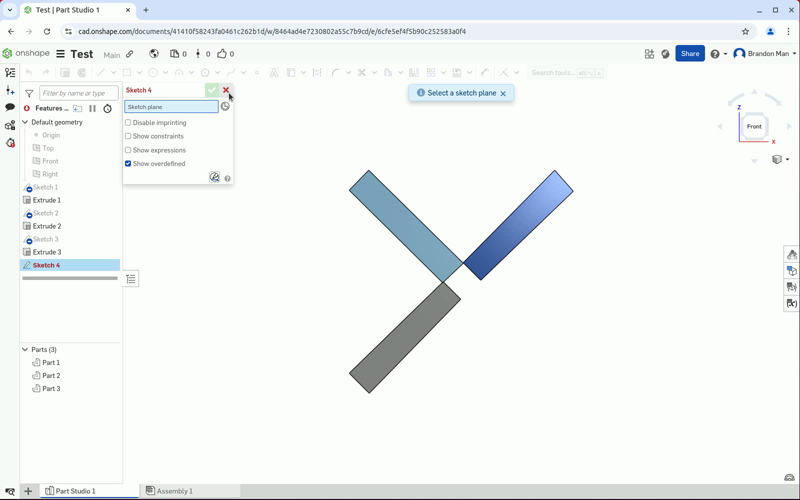
mouse_move(73, 163)
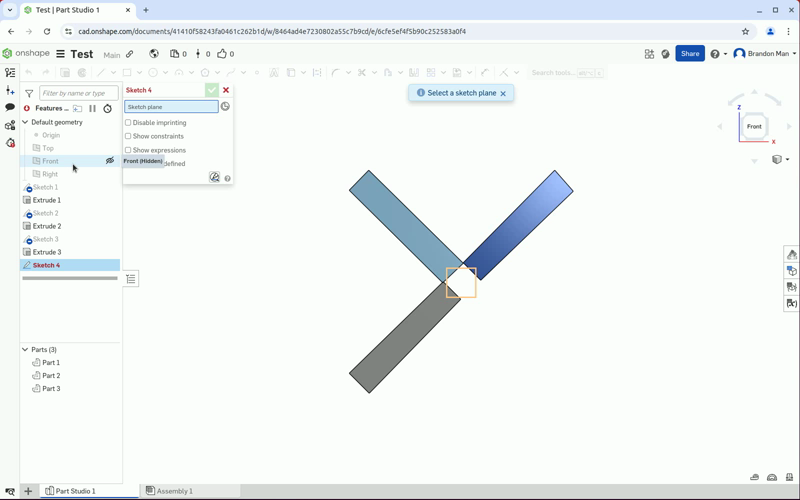
click(73, 163)
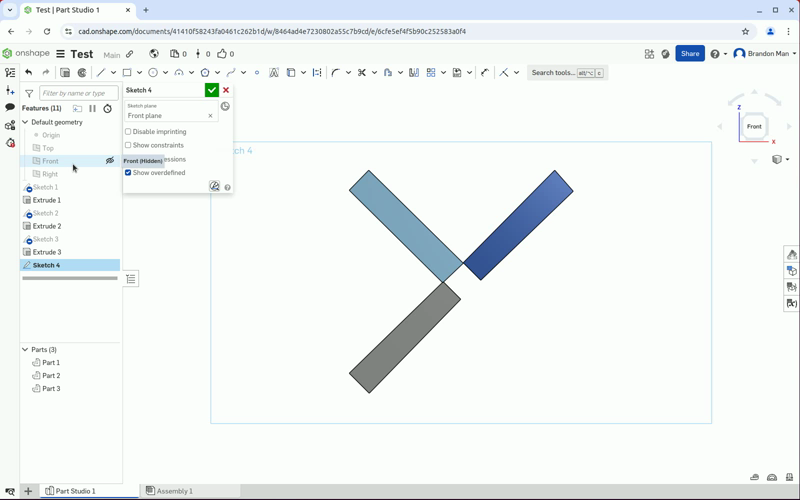
mouse_move(73, 352)
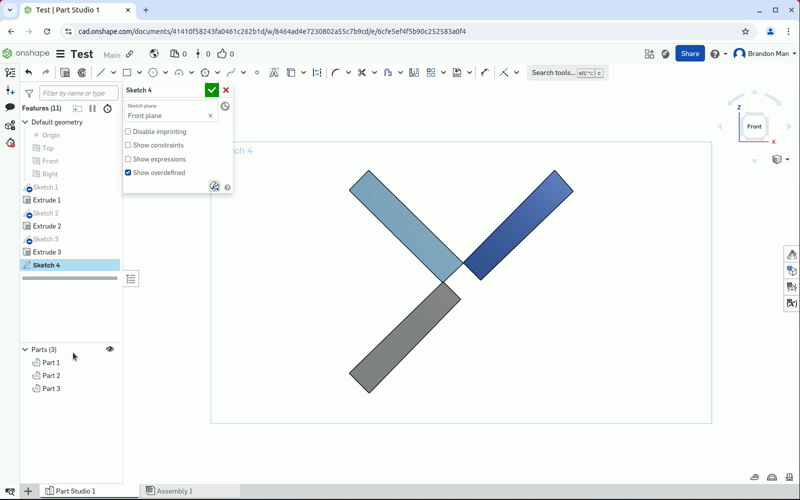
key(y)
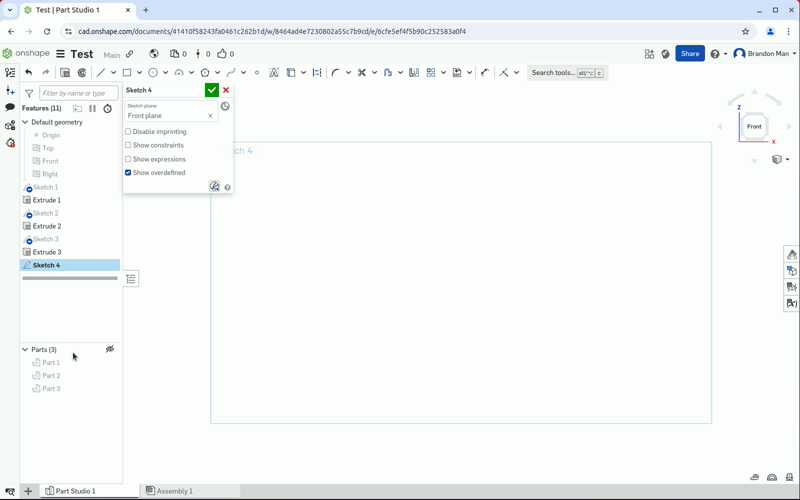
key(l)
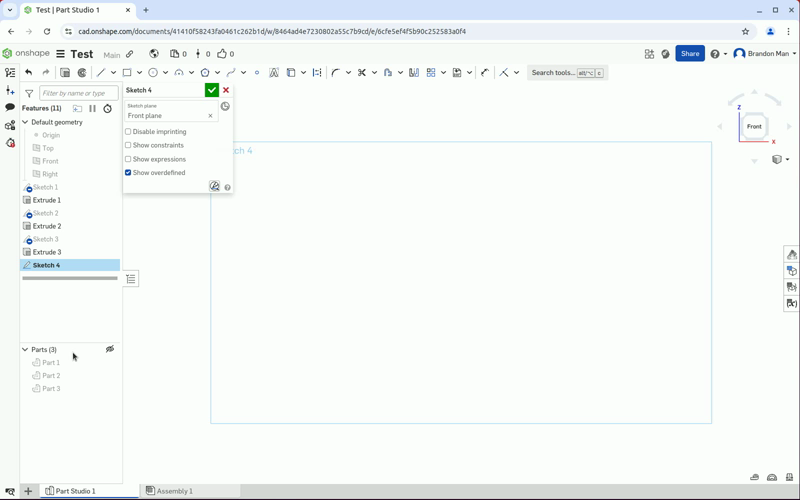
key_down(shift)
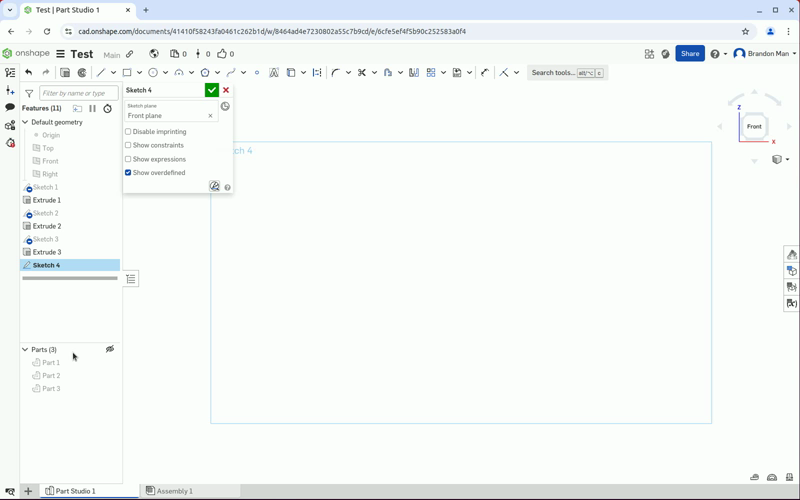
mouse_move(460, 300)
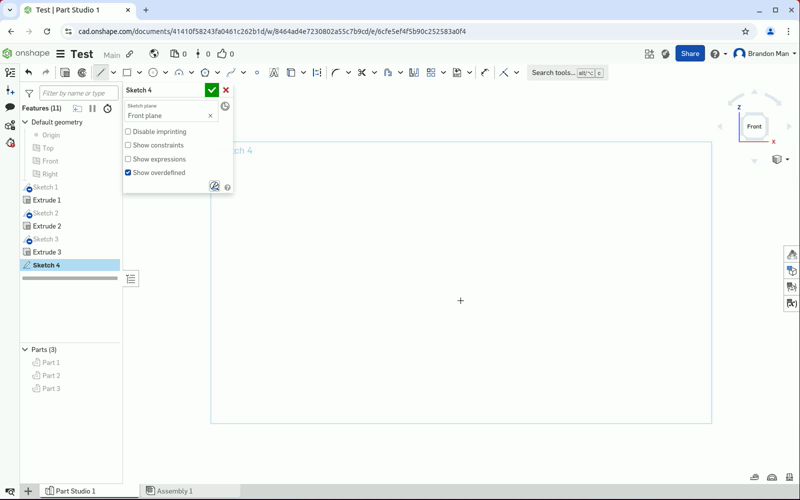
click(460, 300)
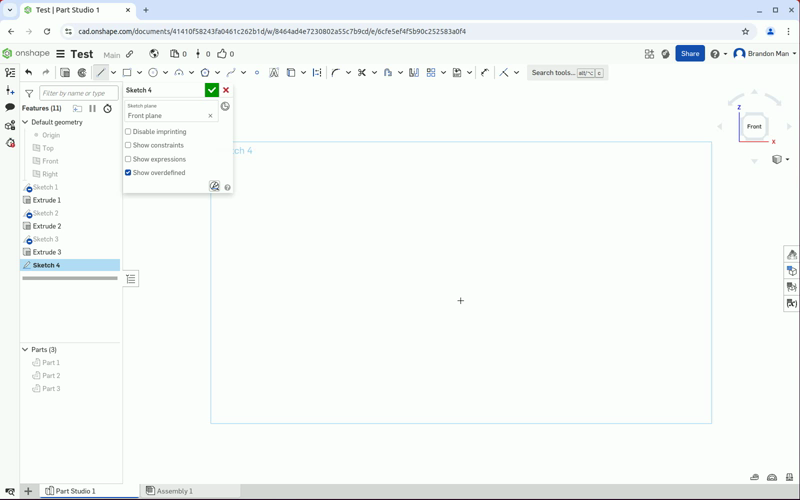
key_up(shift)
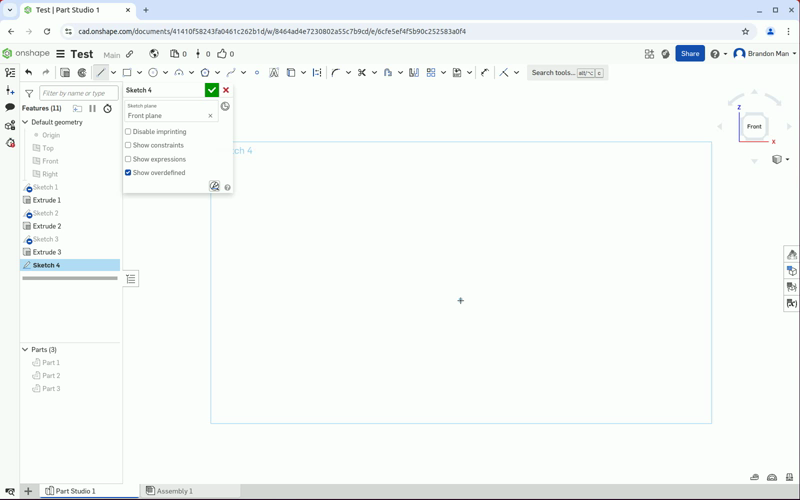
key_down(shift)
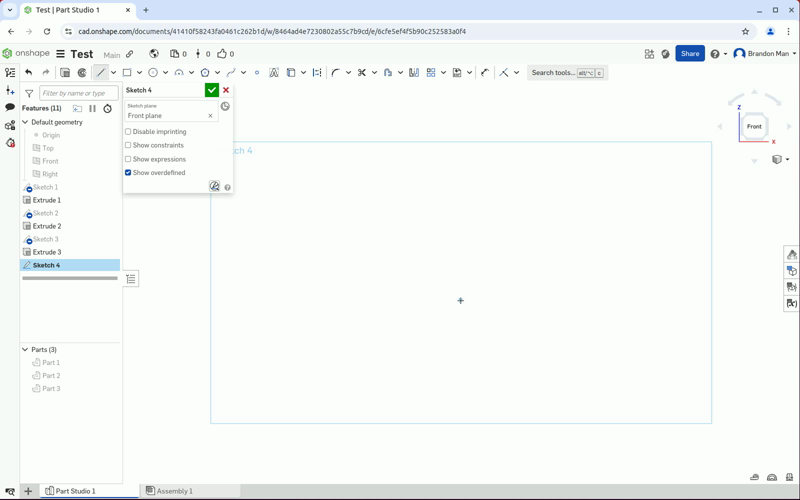
mouse_move(552, 392)
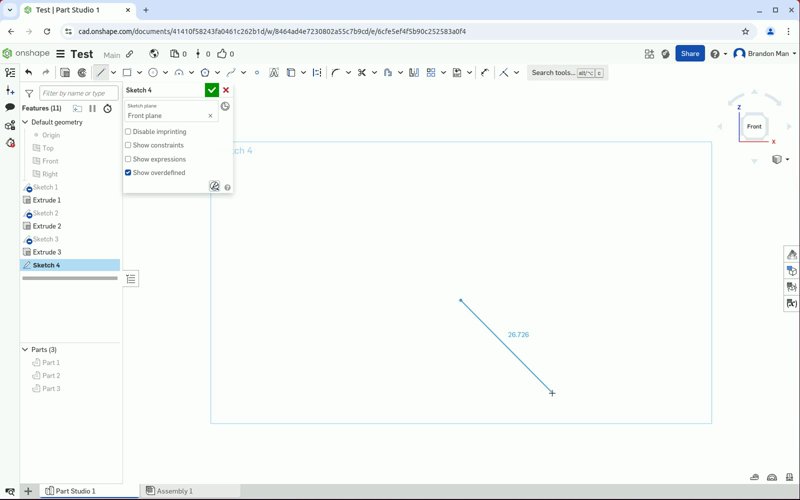
click(552, 392)
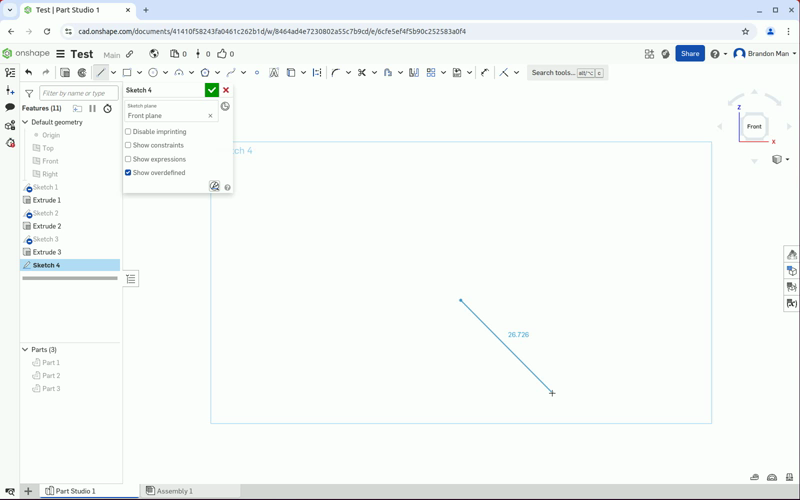
key_up(shift)
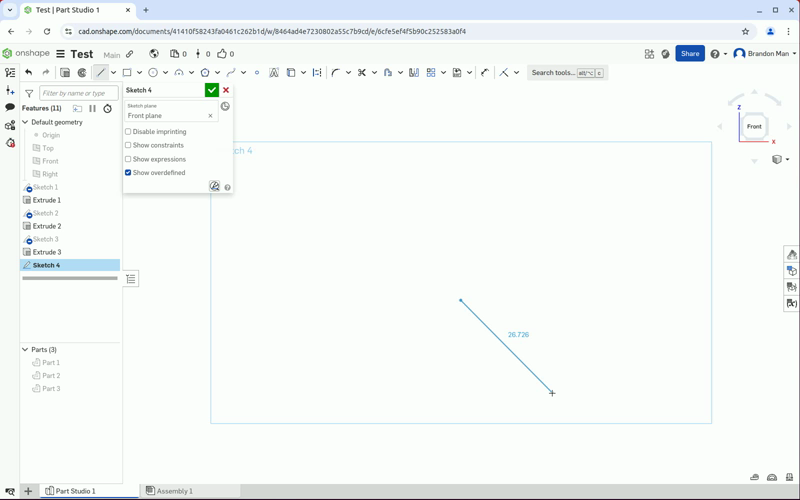
key_down(shift)
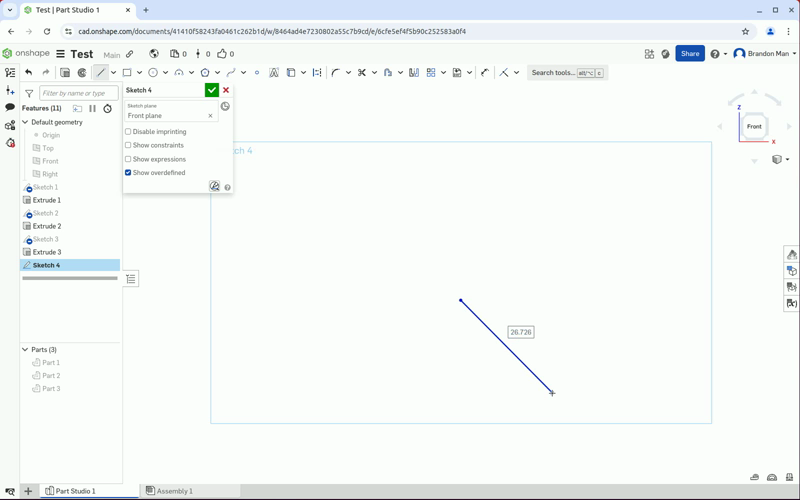
mouse_move(582, 392)
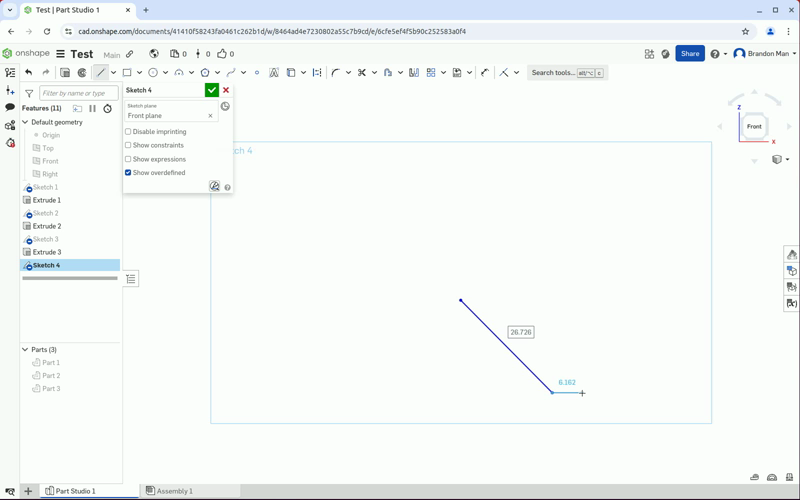
mouse_move(573, 371)
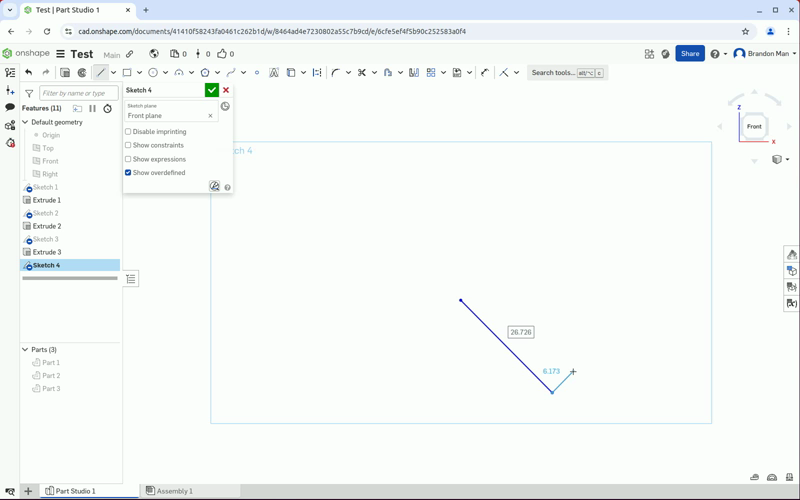
click(573, 371)
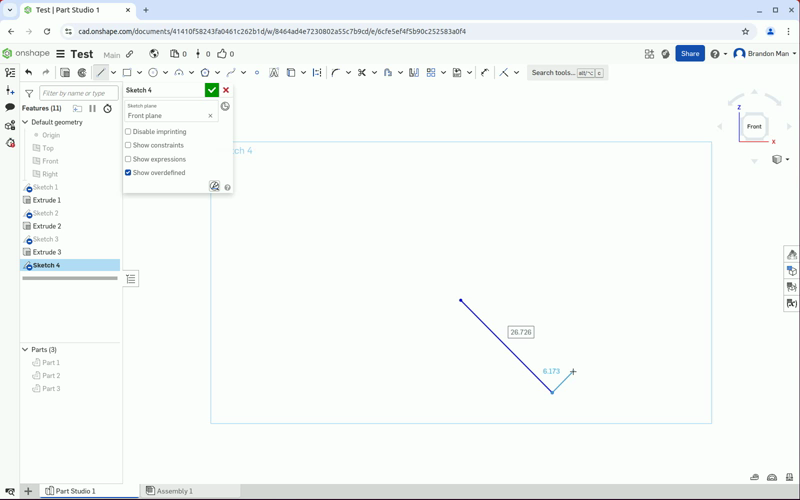
key_up(shift)
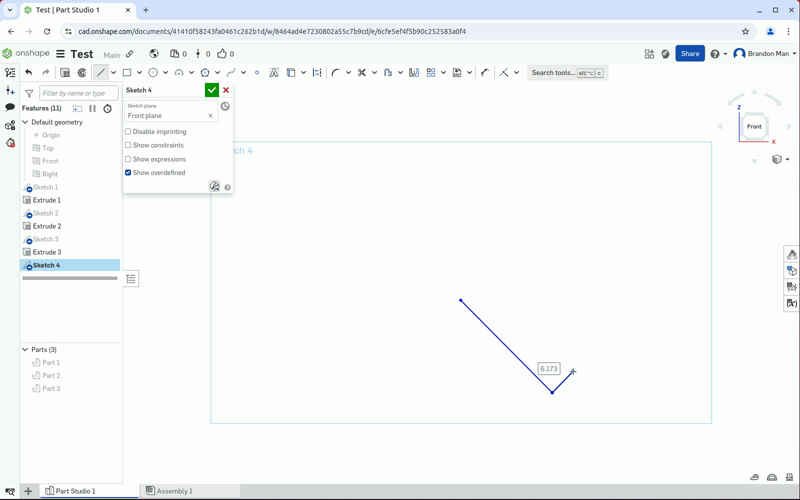
key_down(shift)
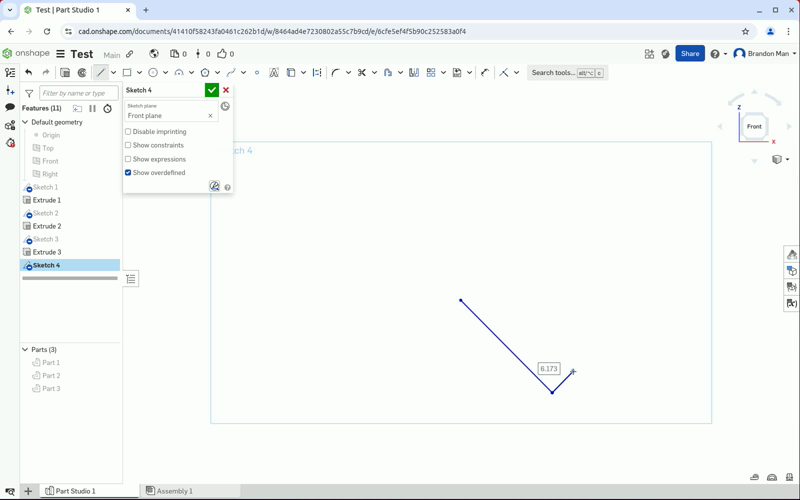
mouse_move(480, 281)
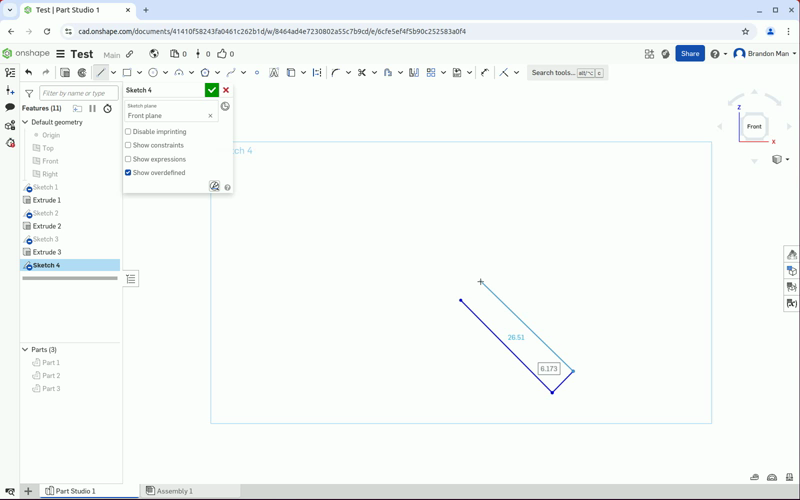
click(480, 281)
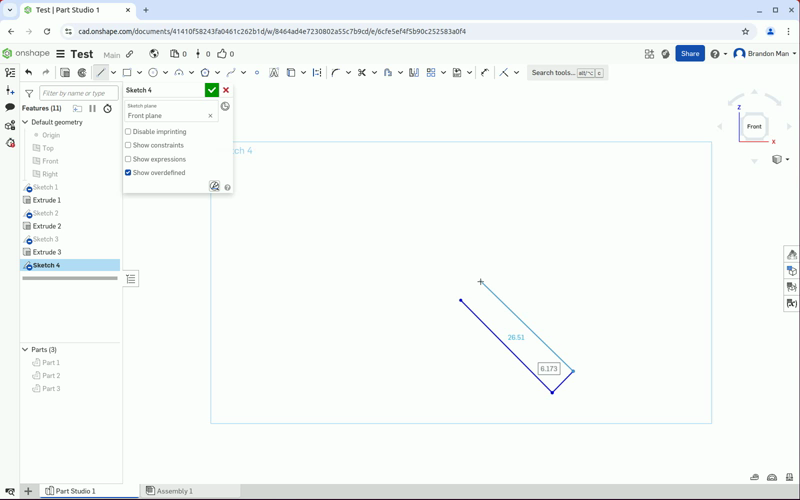
key_up(shift)
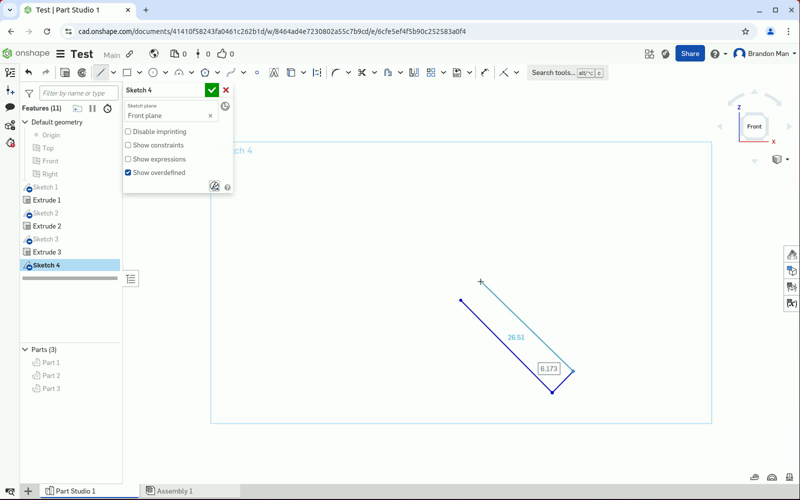
mouse_move(510, 281)
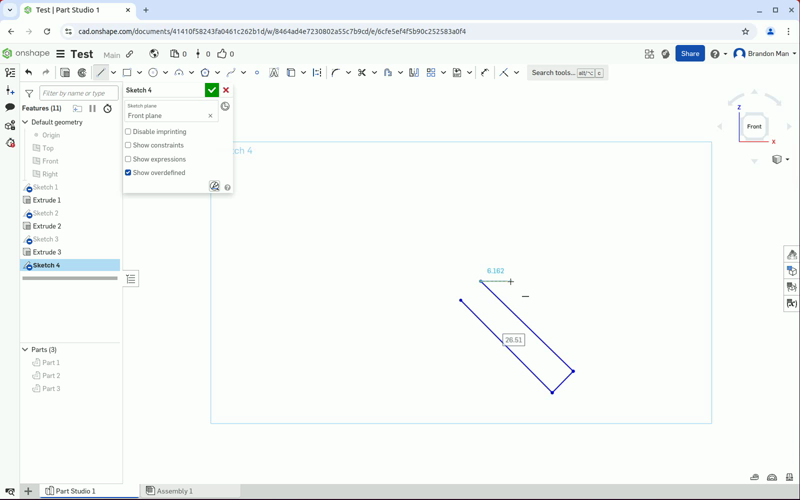
key_down(shift)
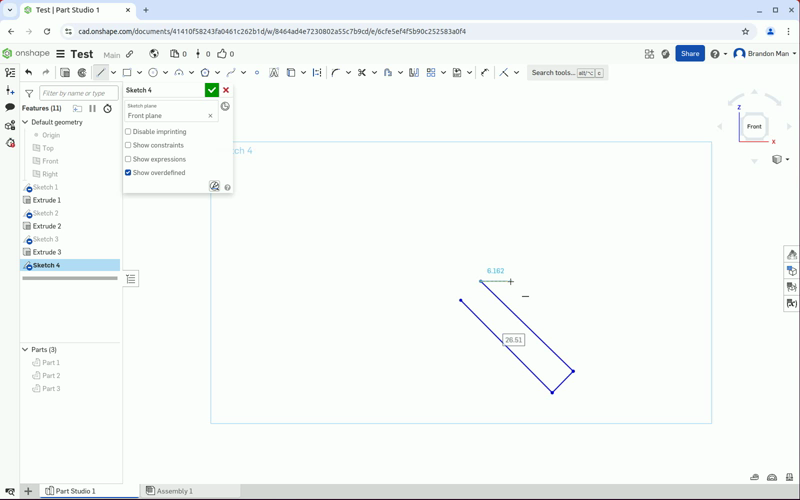
mouse_move(460, 300)
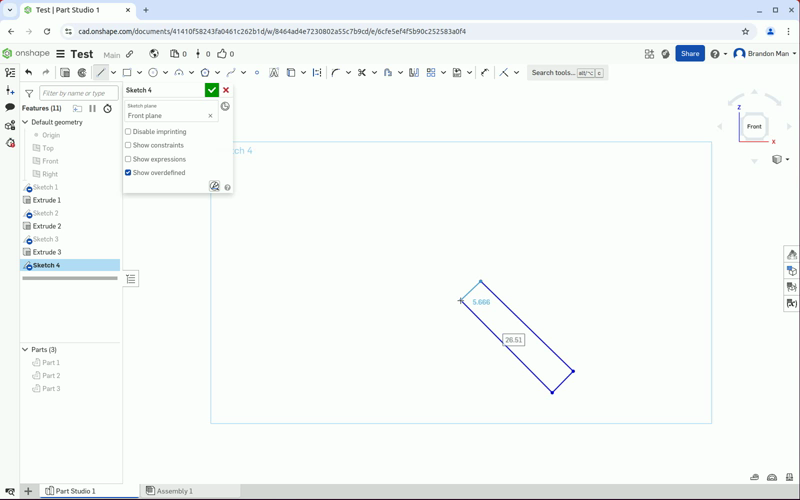
key_up(shift)
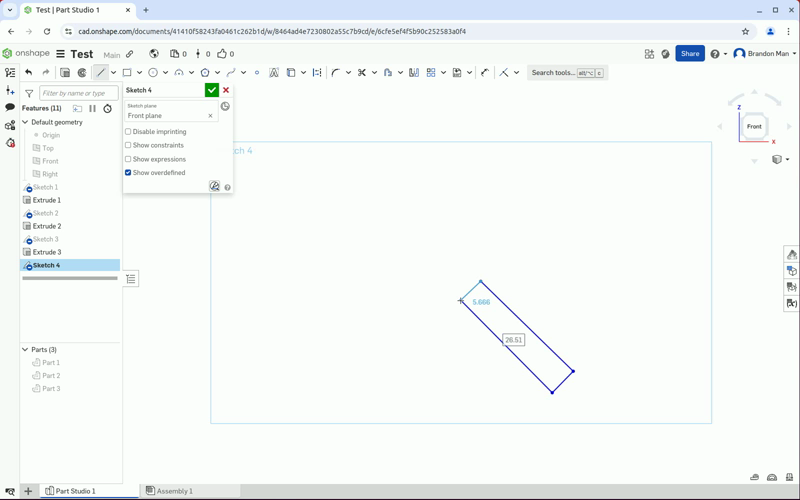
click(460, 300)
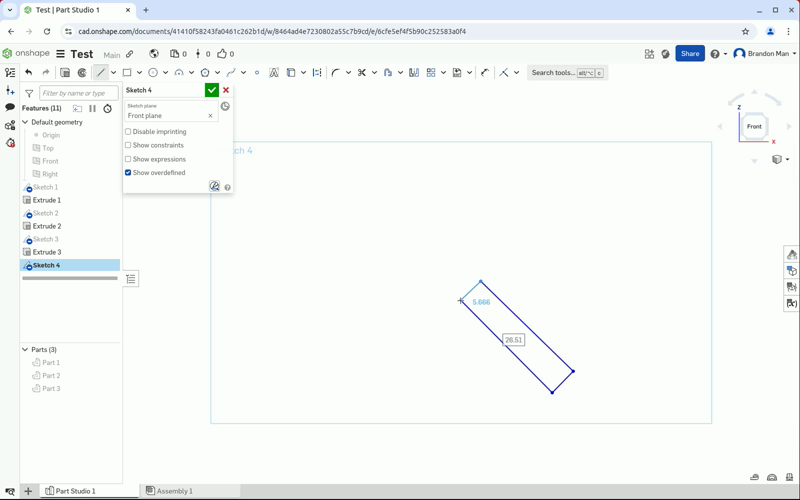
key(esc)
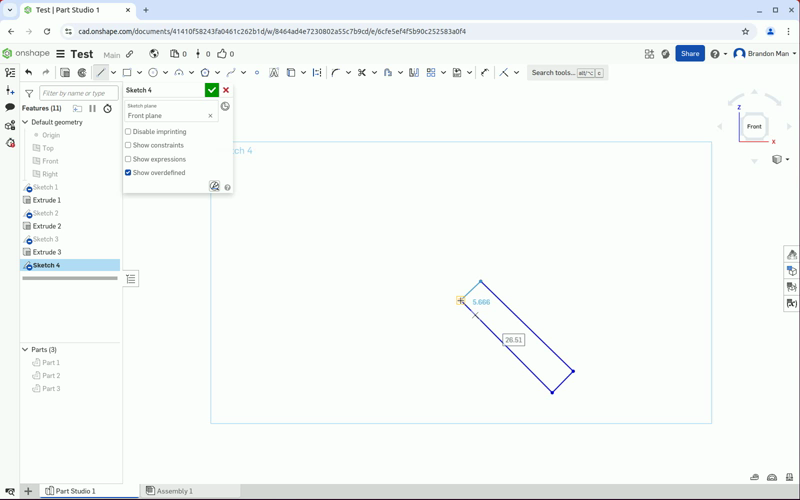
mouse_move(537, 374)
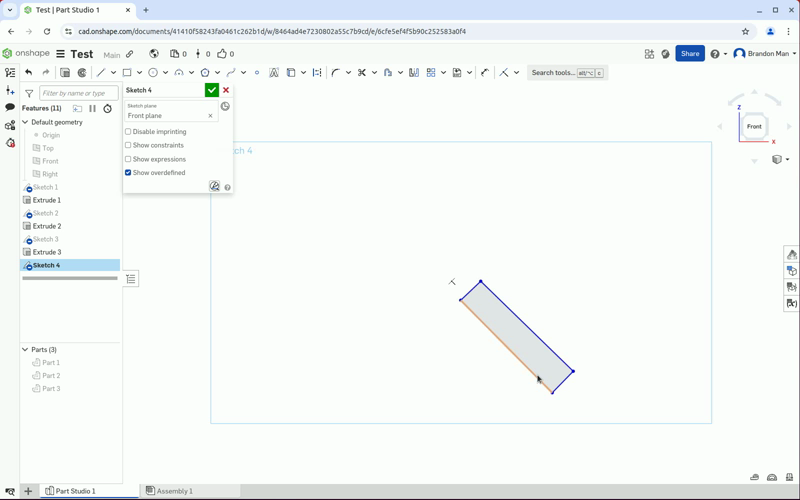
click(537, 374)
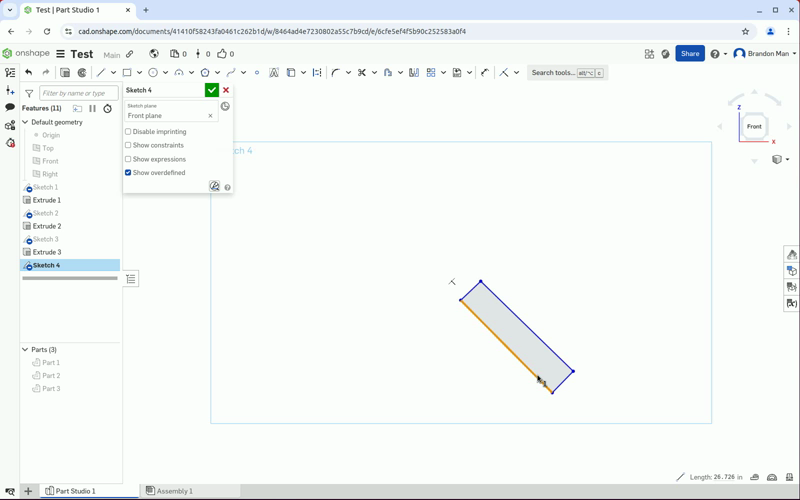
mouse_move(73, 352)
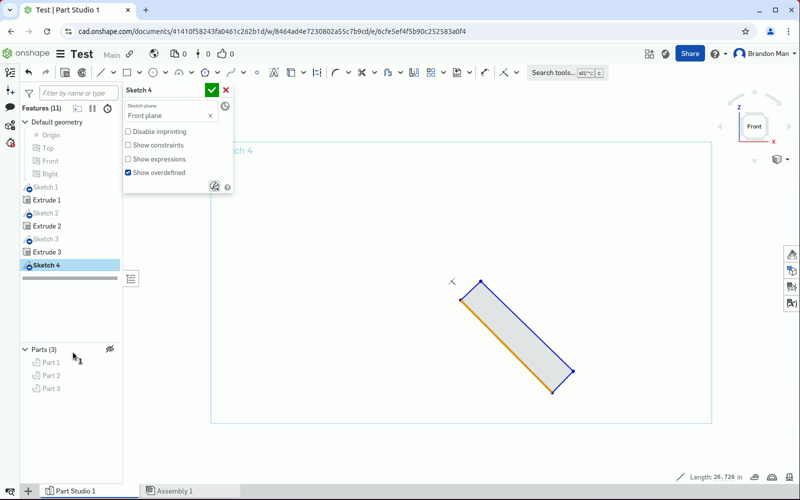
key(shift+y)
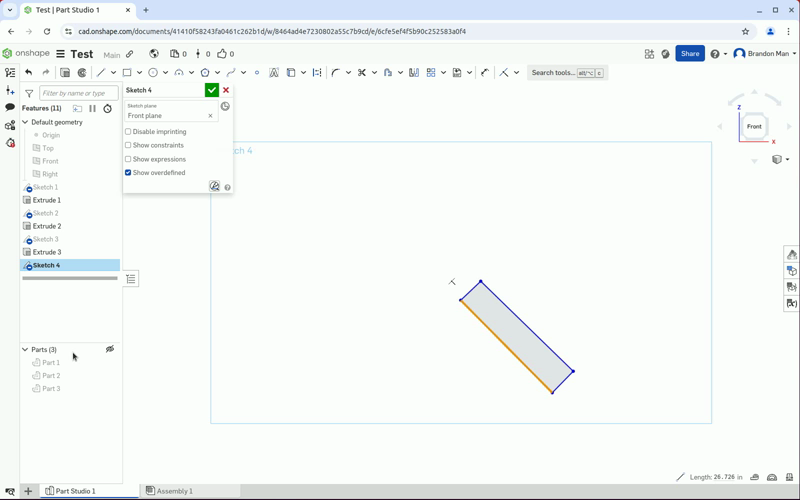
key(shift+e)
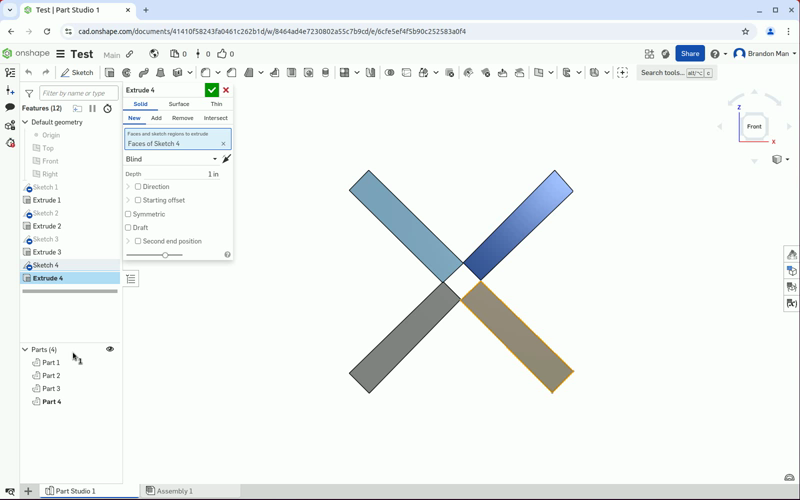
mouse_move(143, 106)
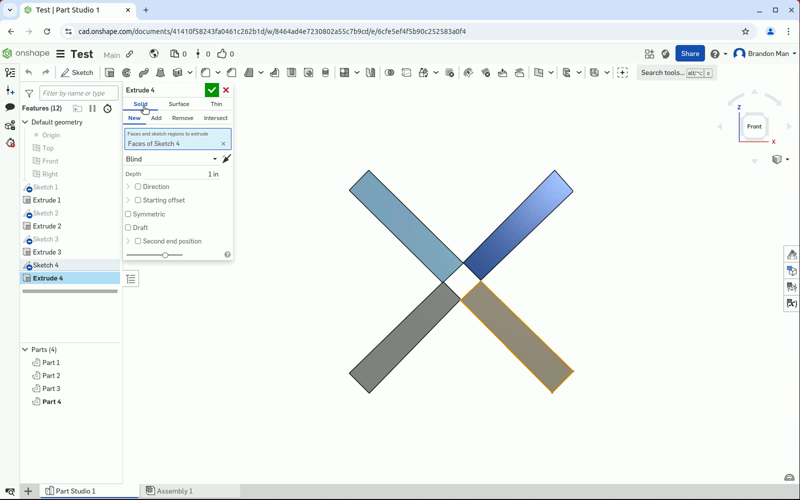
click(143, 106)
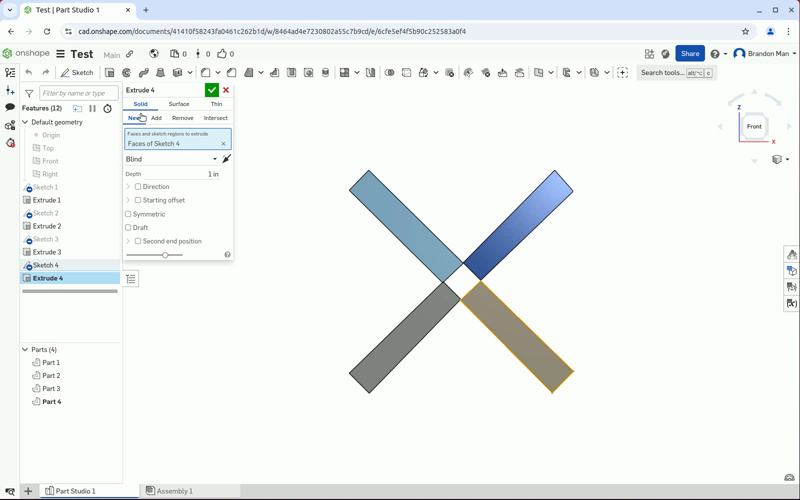
mouse_move(137, 120)
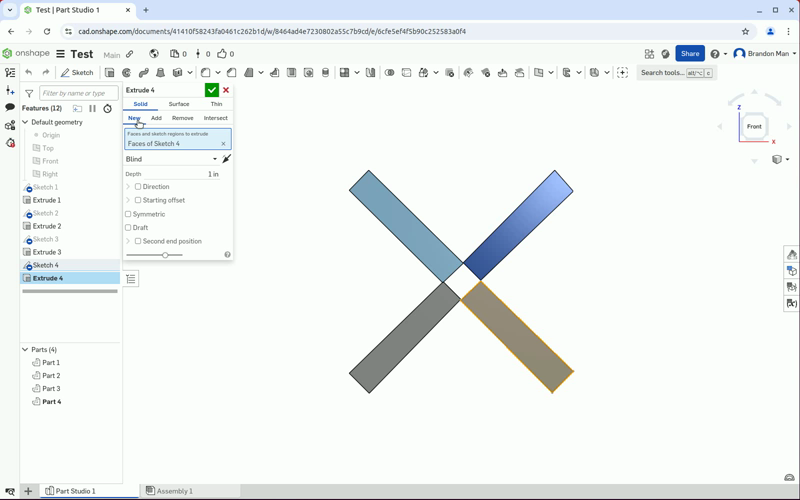
click(137, 120)
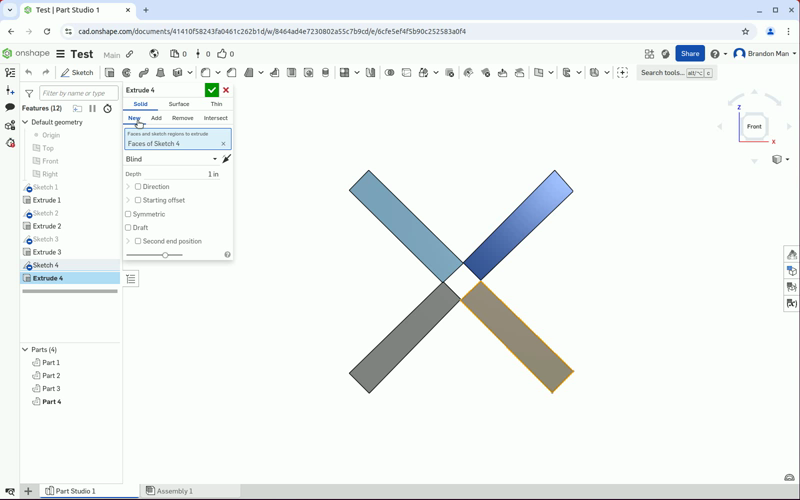
key(tab, 4)
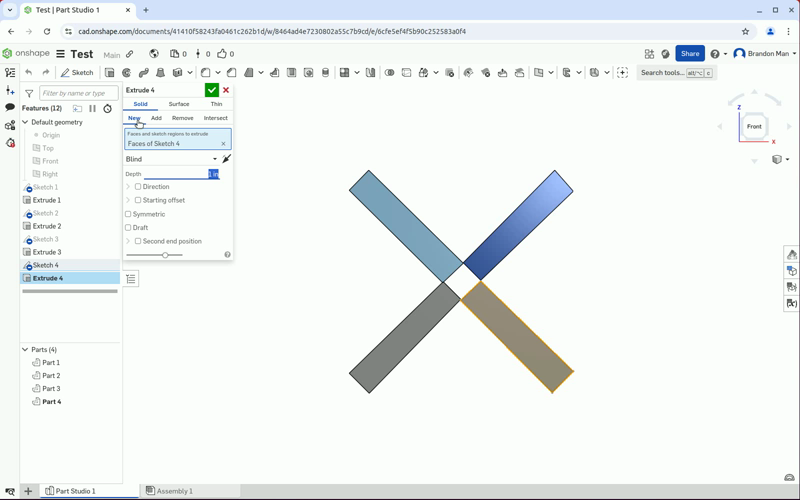
text(7.221)
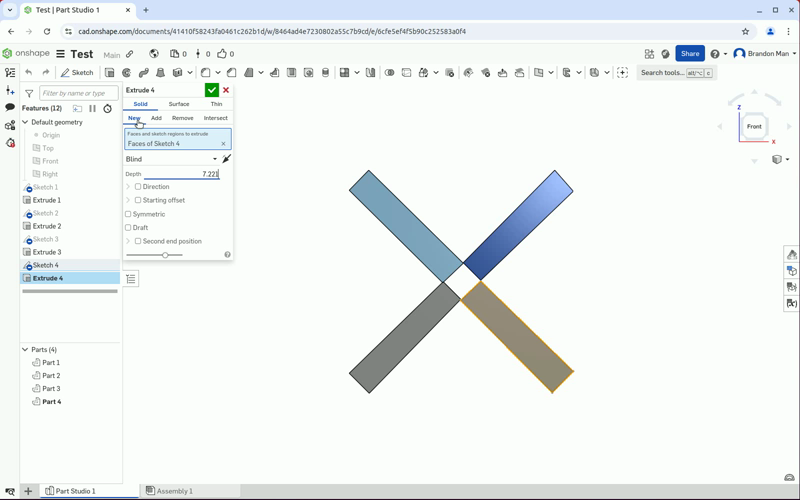
key(enter)
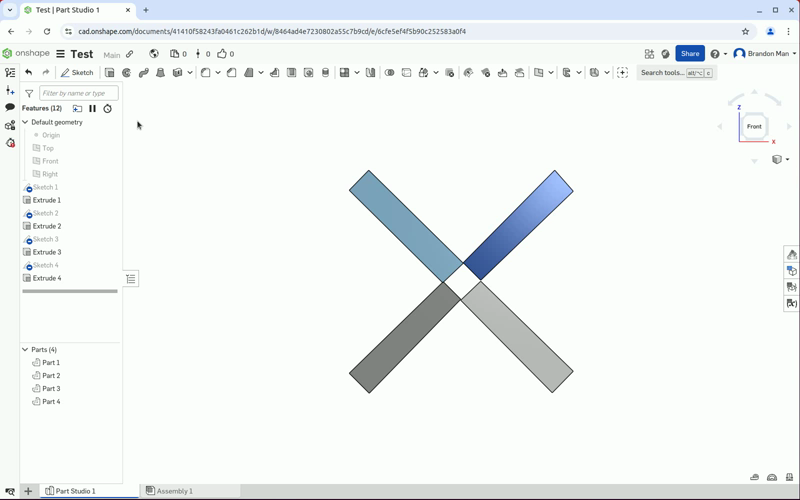
key(shift+h)
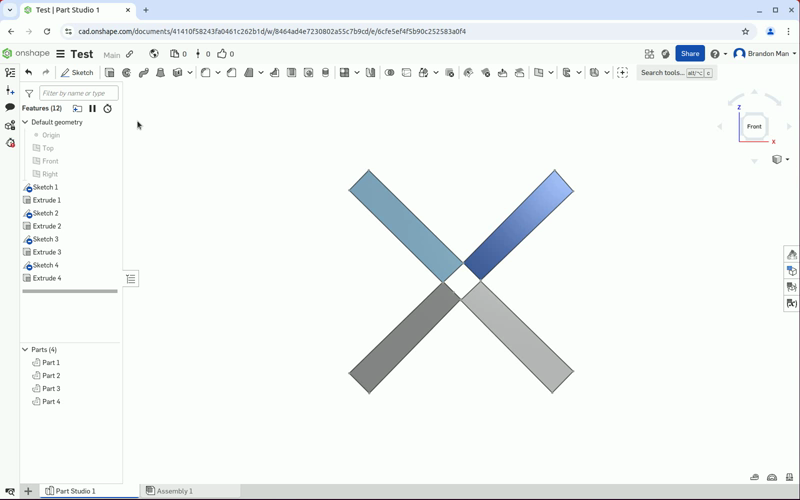
key(shift+h)
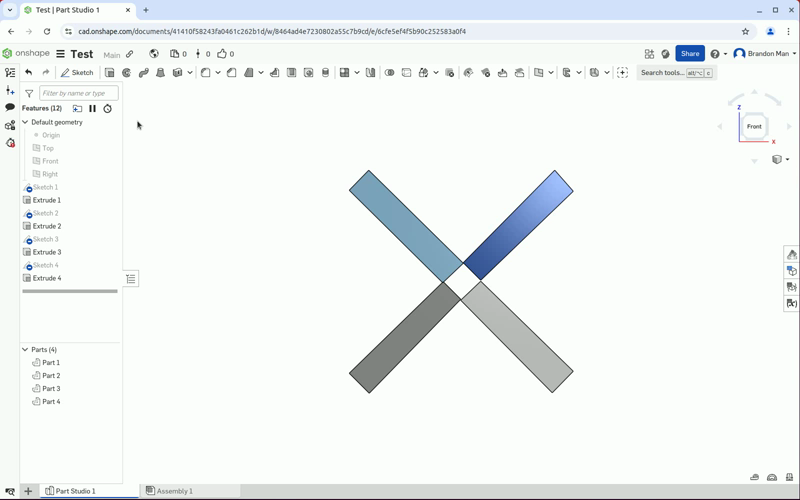
mouse_move(73, 189)
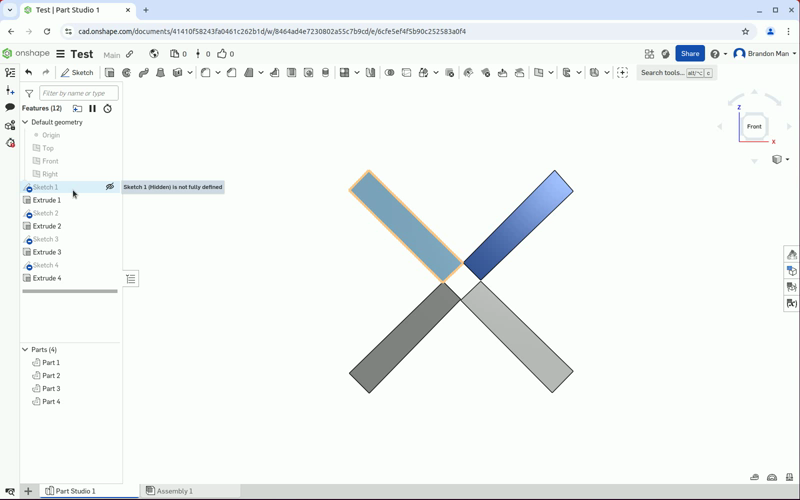
click(73, 189)
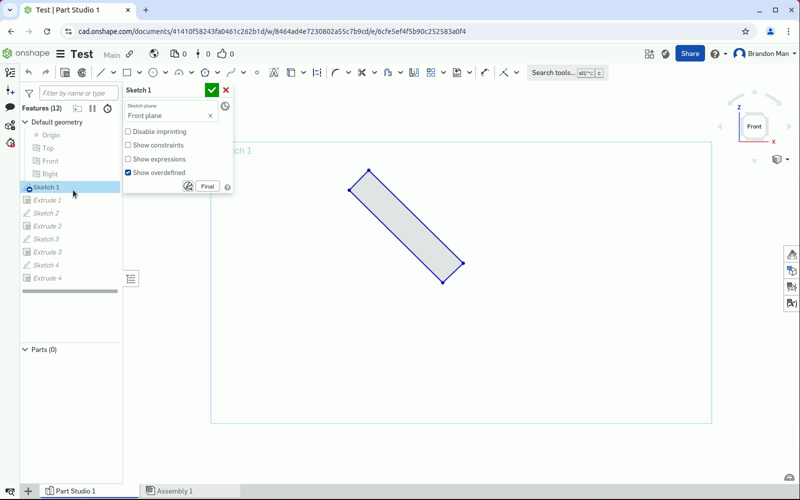
mouse_move(229, 92)
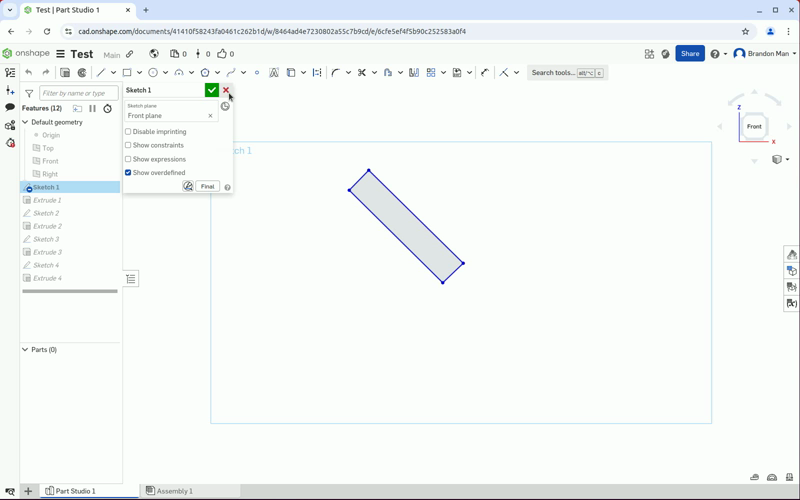
click(229, 92)
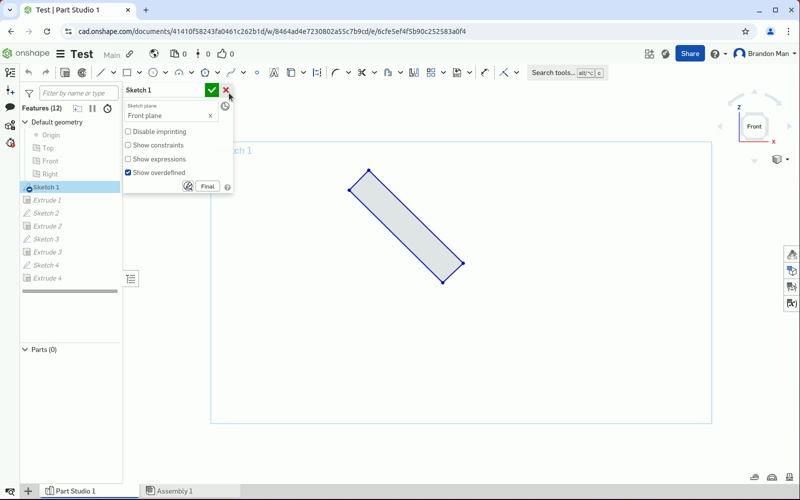
key(shift+s)
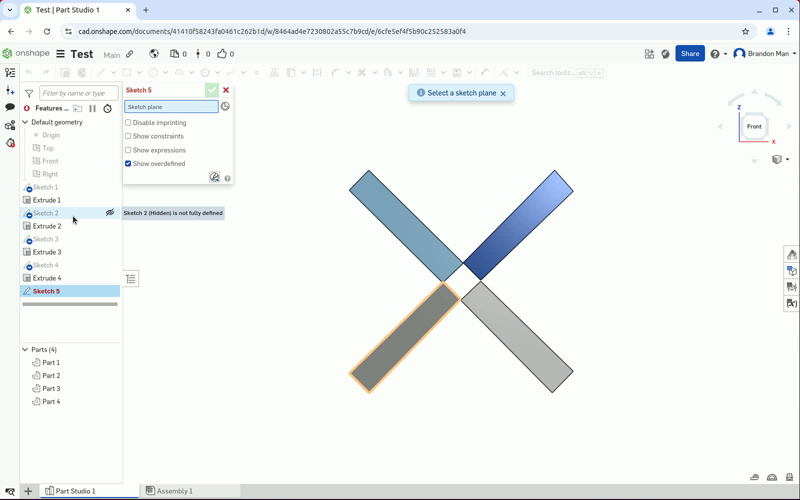
scroll(3)
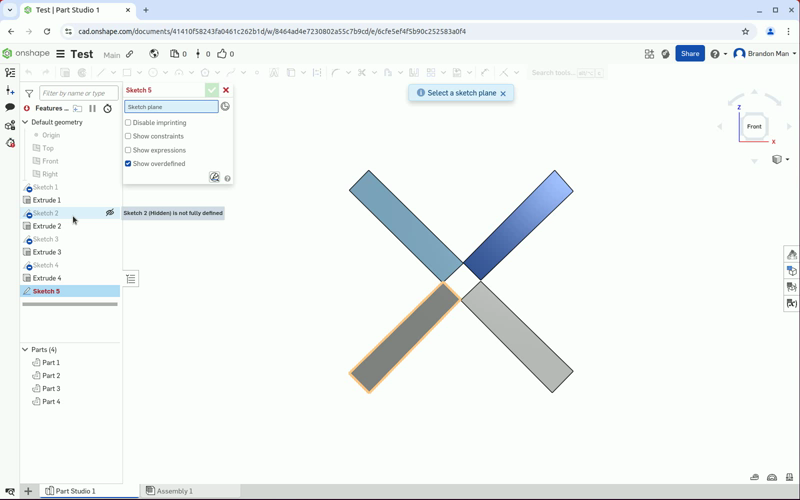
mouse_move(73, 163)
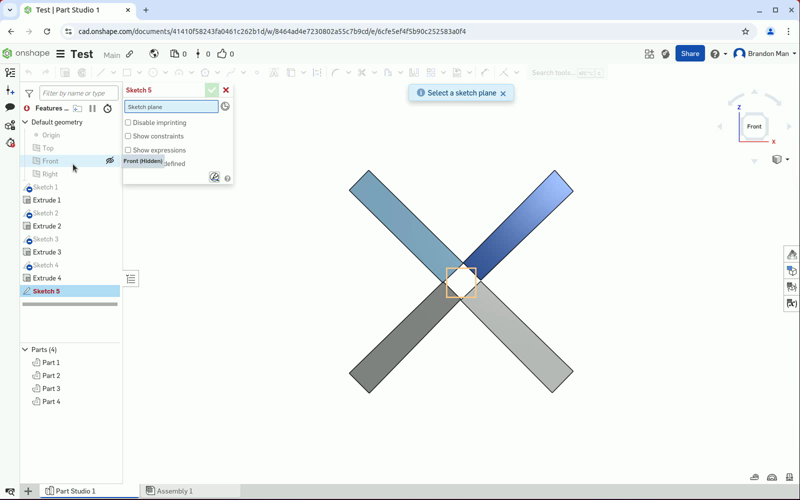
click(73, 163)
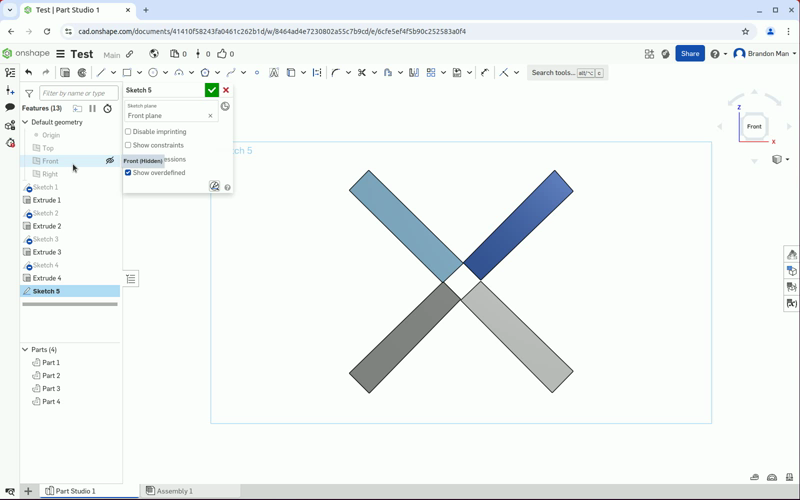
mouse_move(73, 352)
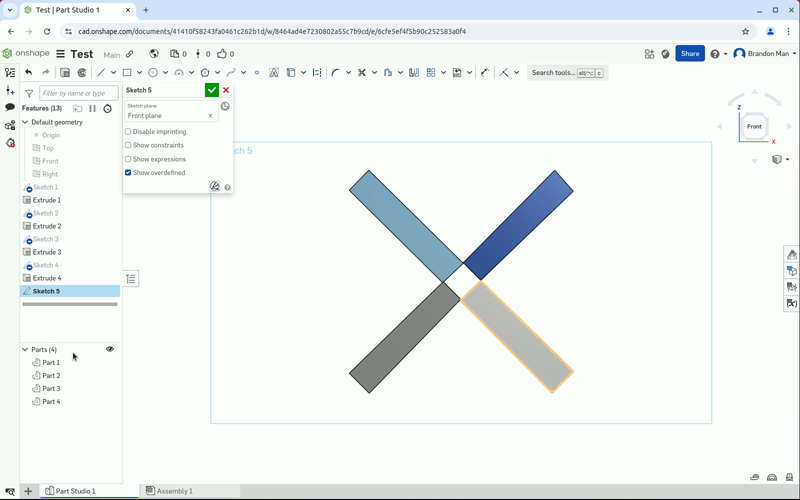
key(y)
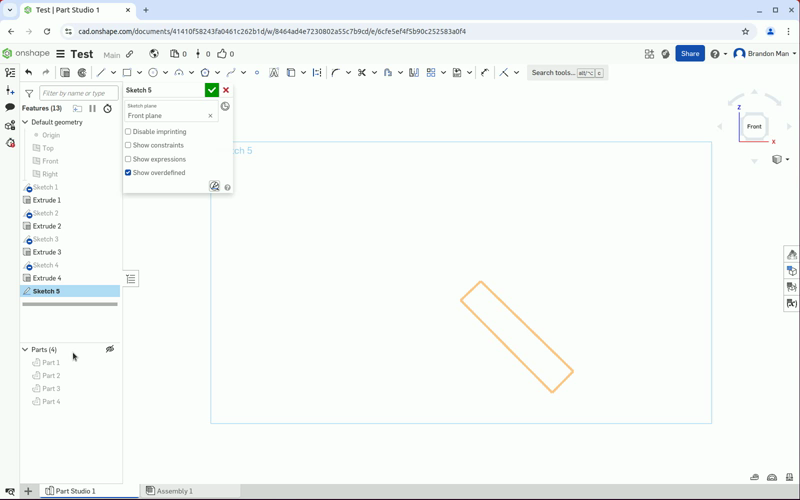
key(l)
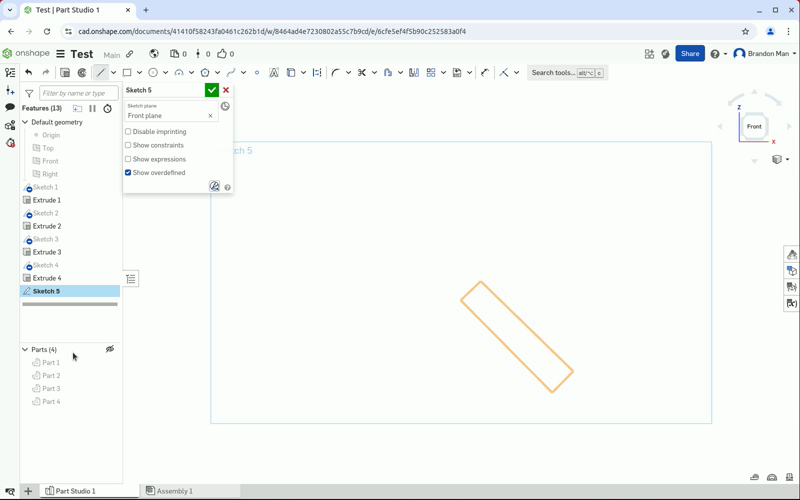
key_down(shift)
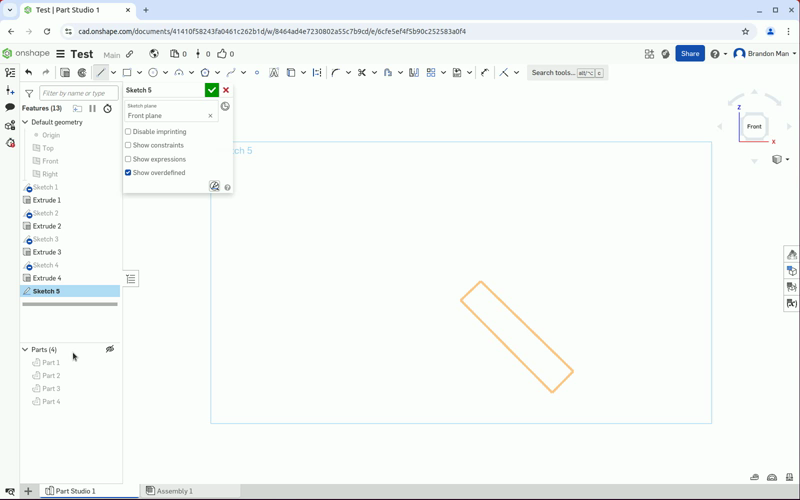
mouse_move(443, 282)
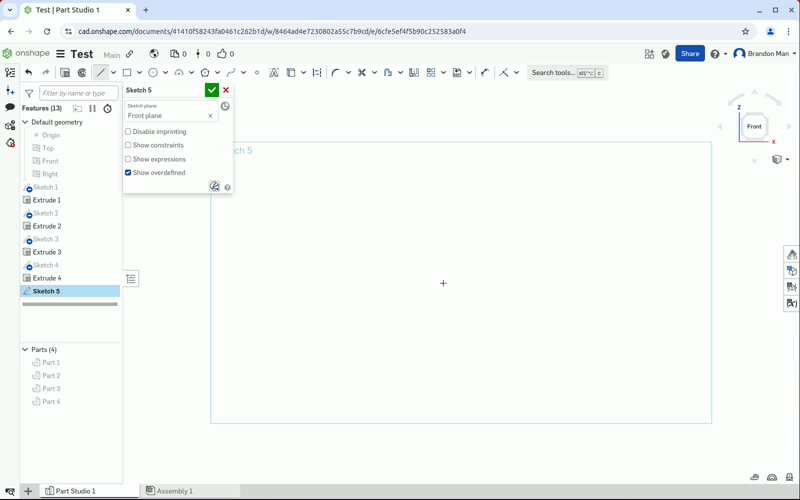
click(443, 282)
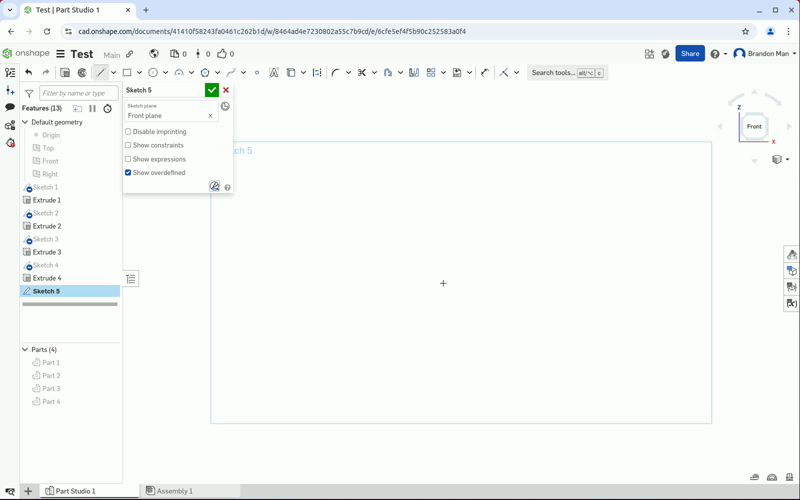
key_up(shift)
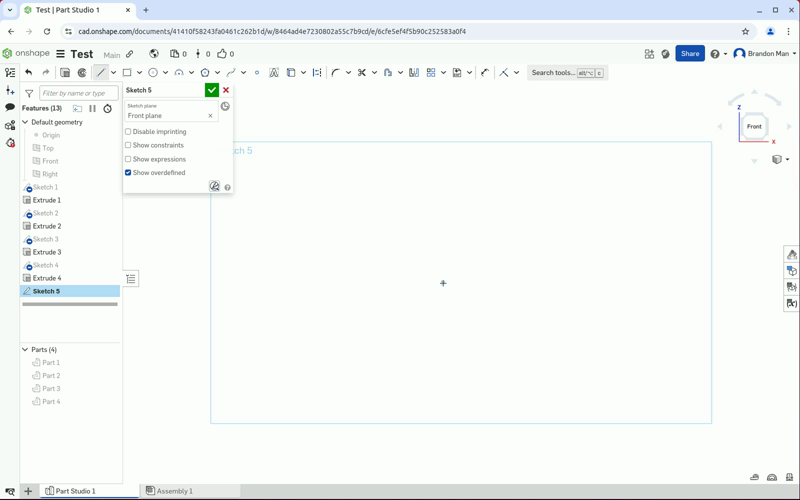
key_down(shift)
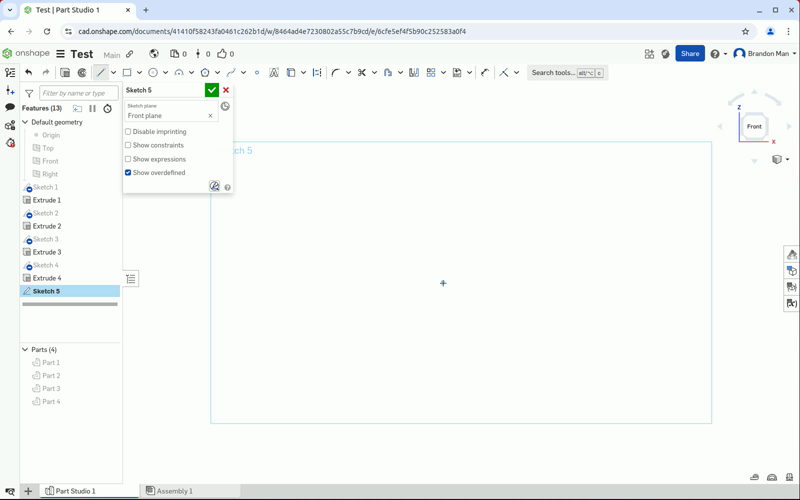
mouse_move(473, 282)
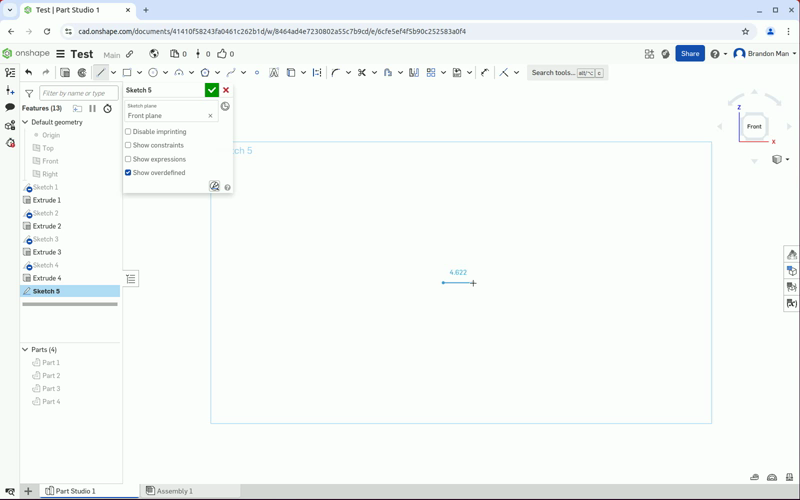
mouse_move(454, 293)
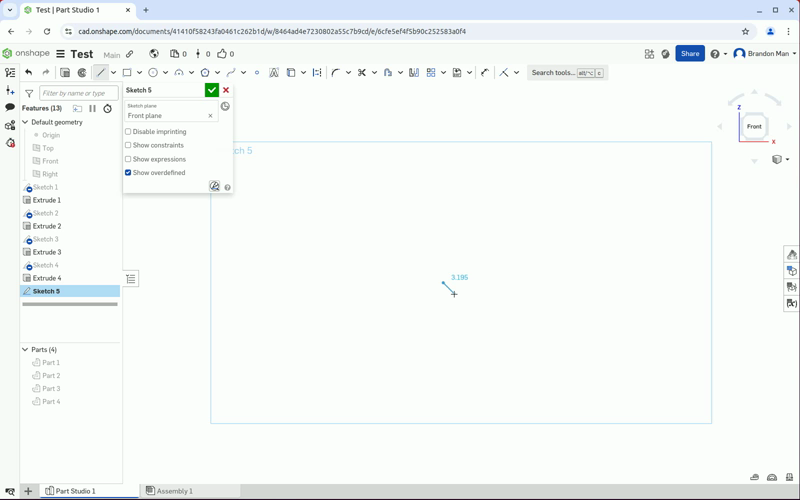
click(454, 293)
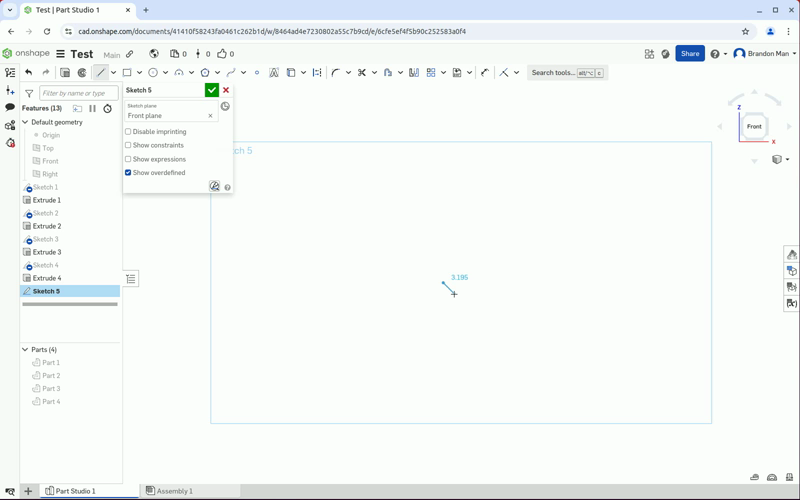
key_up(shift)
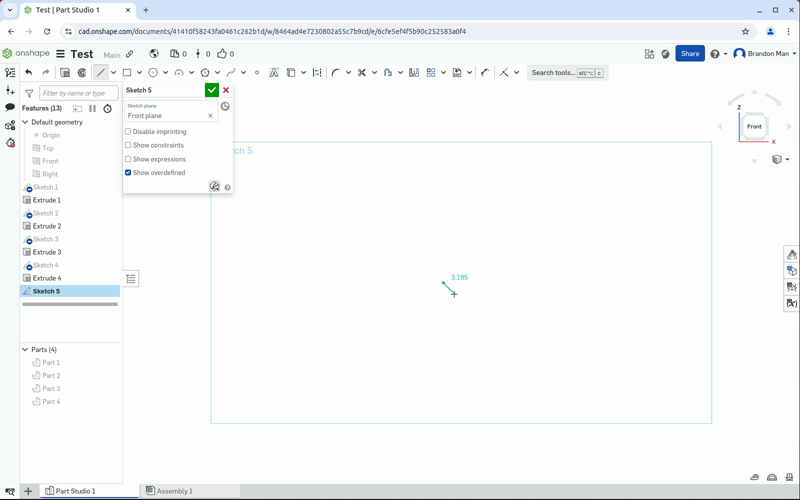
key_down(shift)
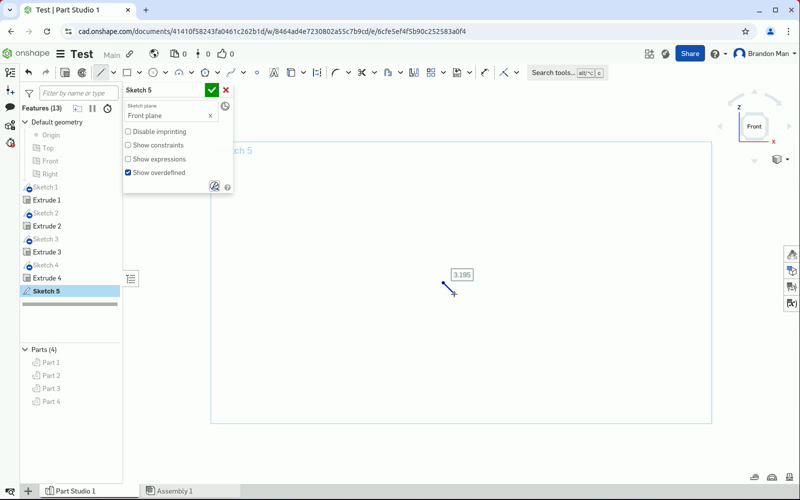
mouse_move(484, 293)
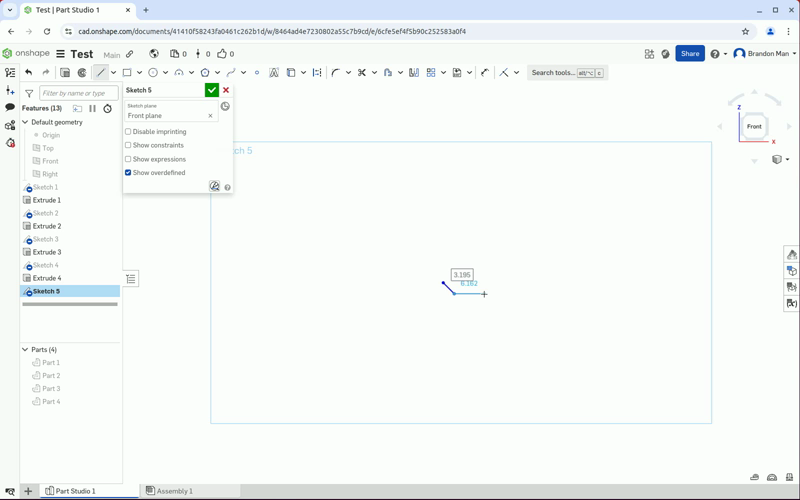
mouse_move(461, 300)
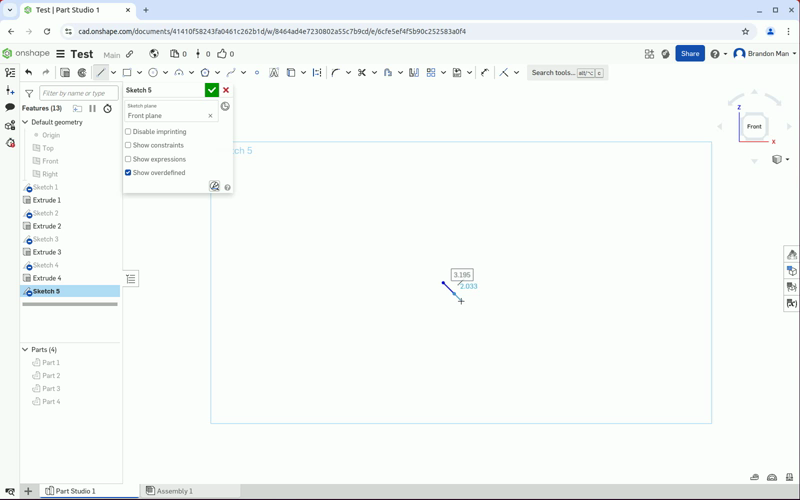
click(461, 300)
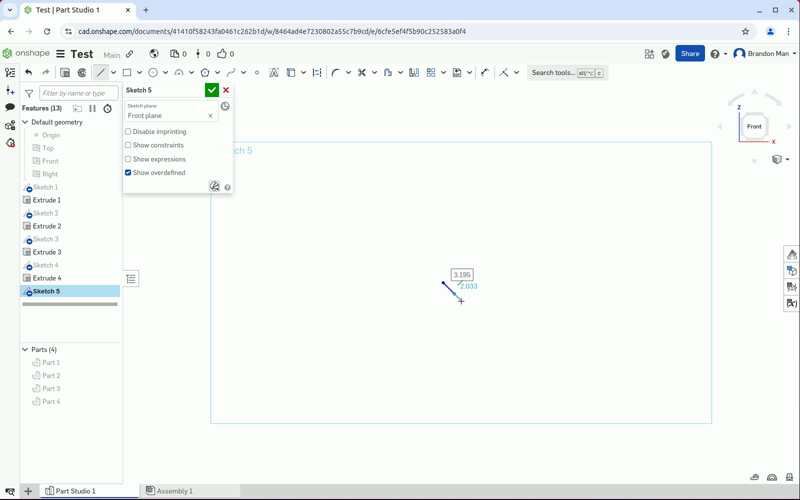
key_up(shift)
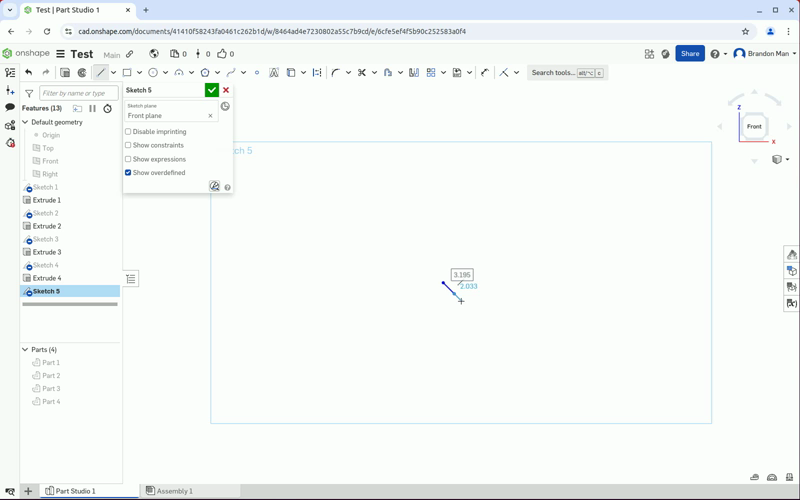
key_down(shift)
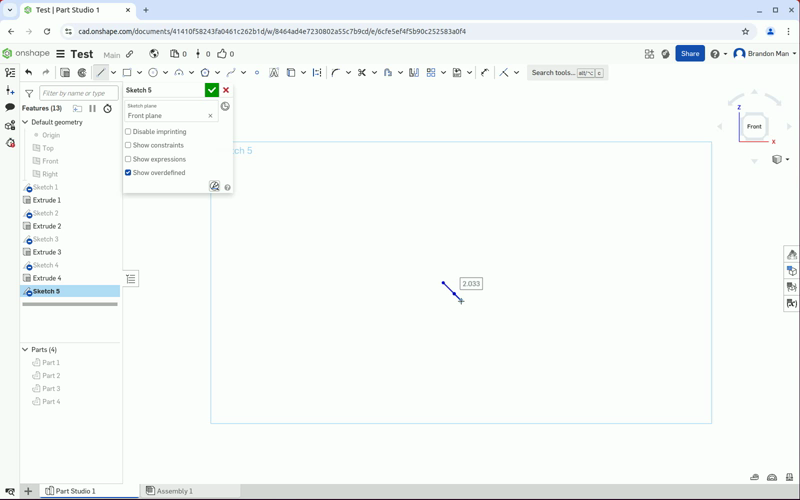
mouse_move(491, 300)
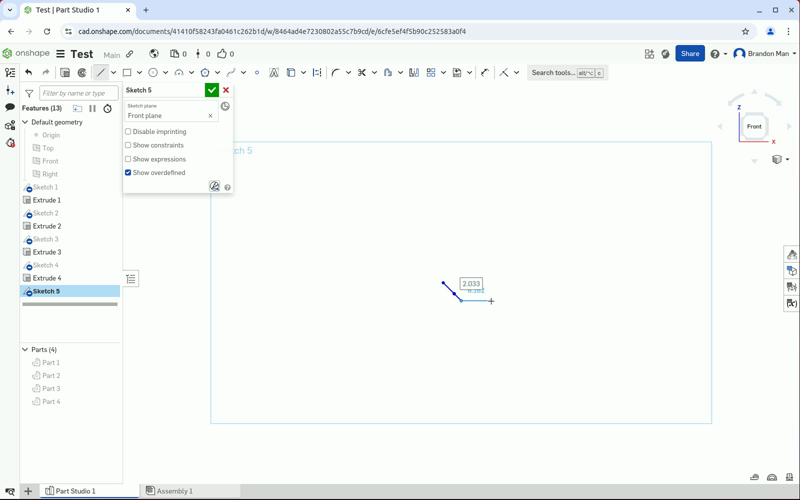
mouse_move(481, 280)
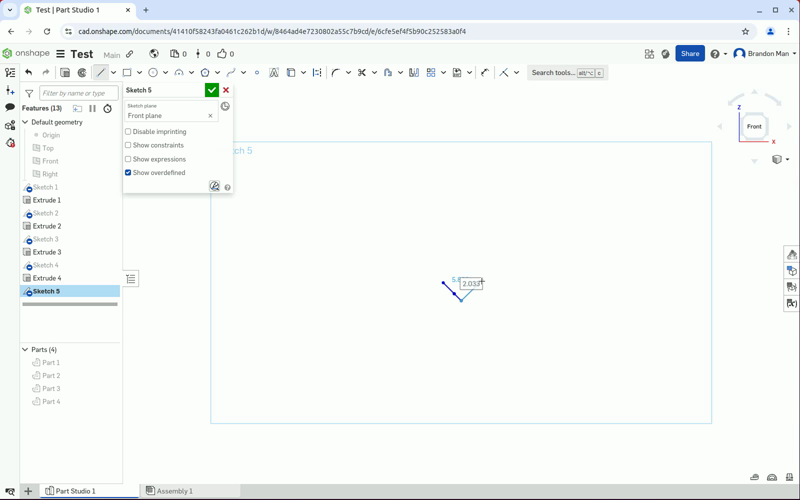
click(481, 280)
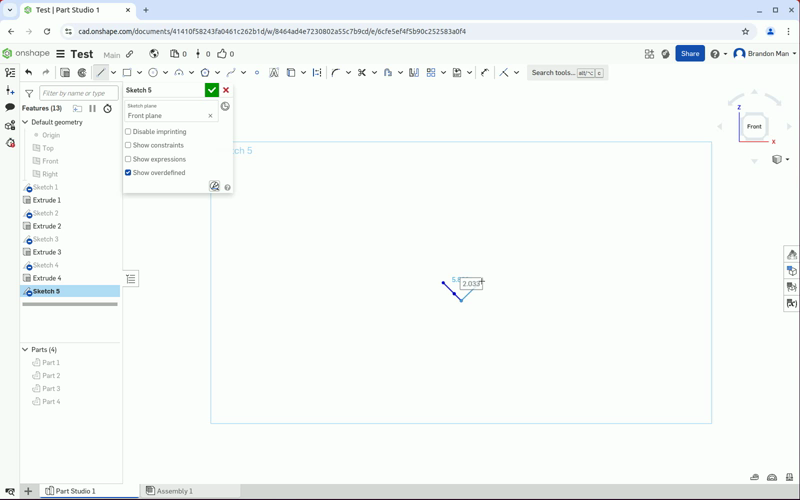
key_up(shift)
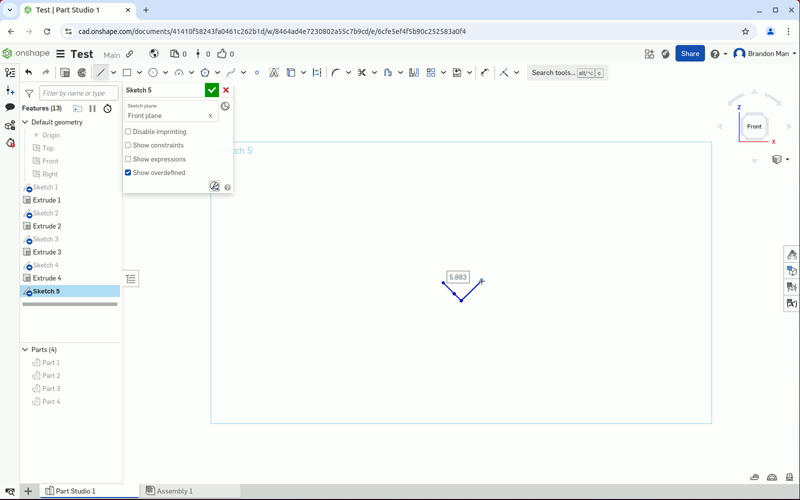
key_down(shift)
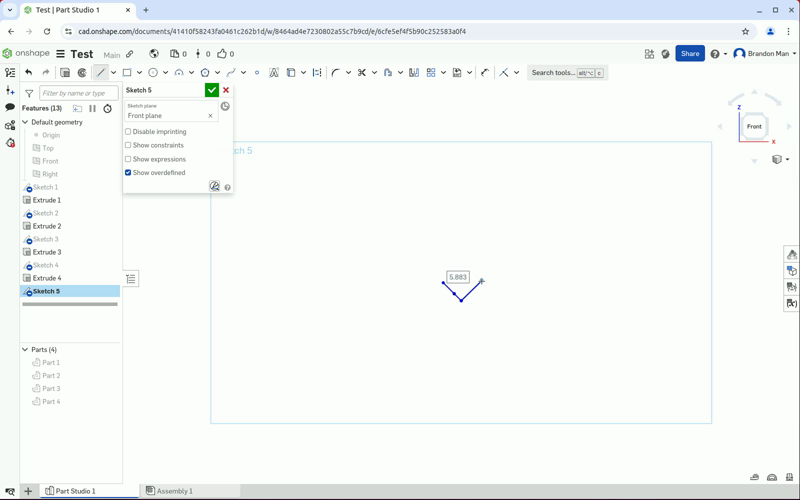
mouse_move(511, 280)
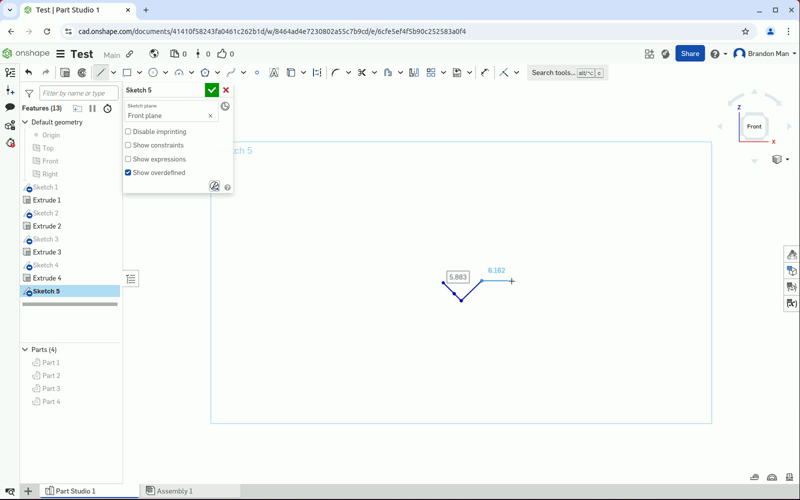
mouse_move(463, 263)
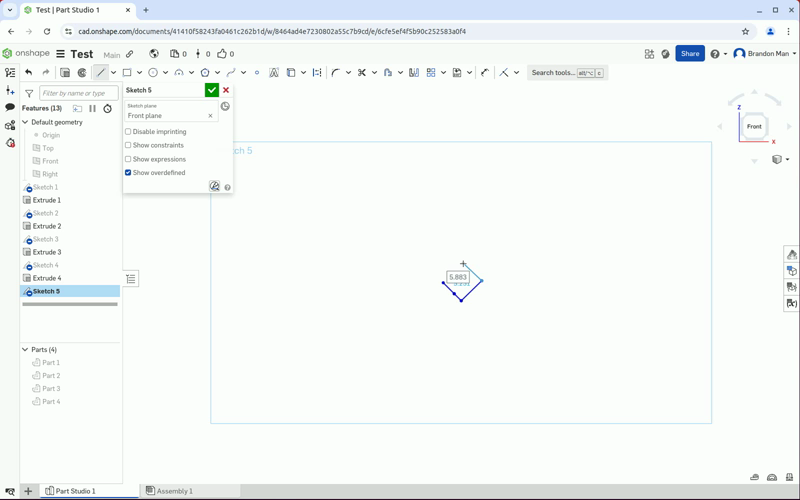
click(463, 263)
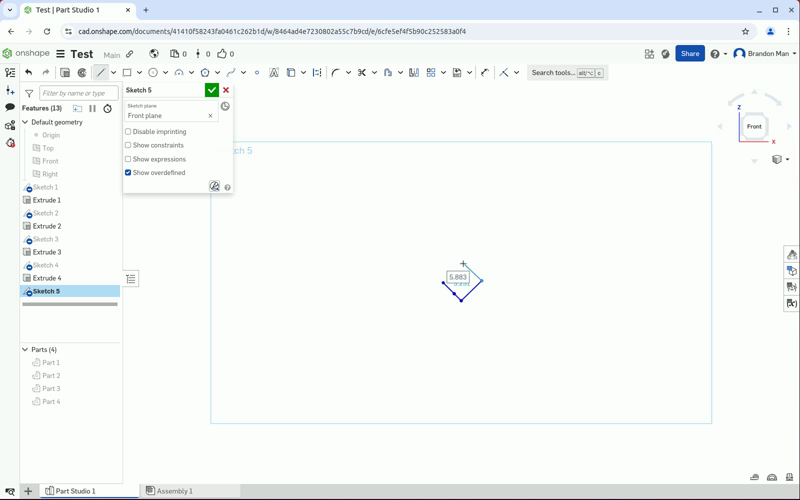
key_up(shift)
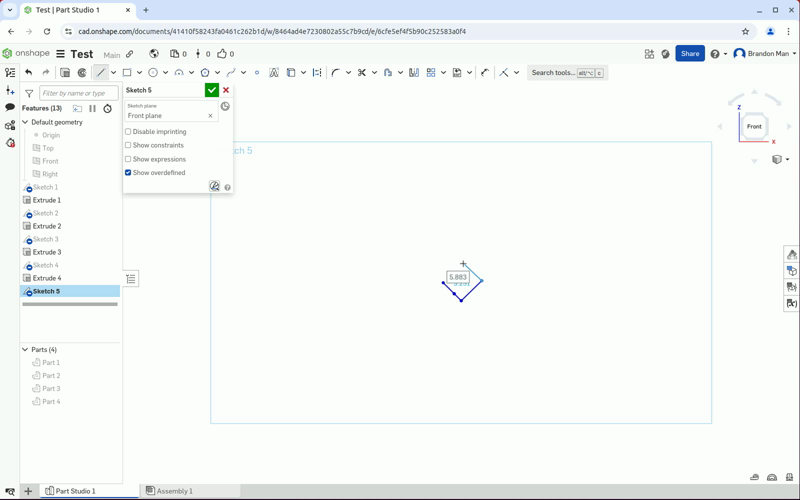
mouse_move(493, 263)
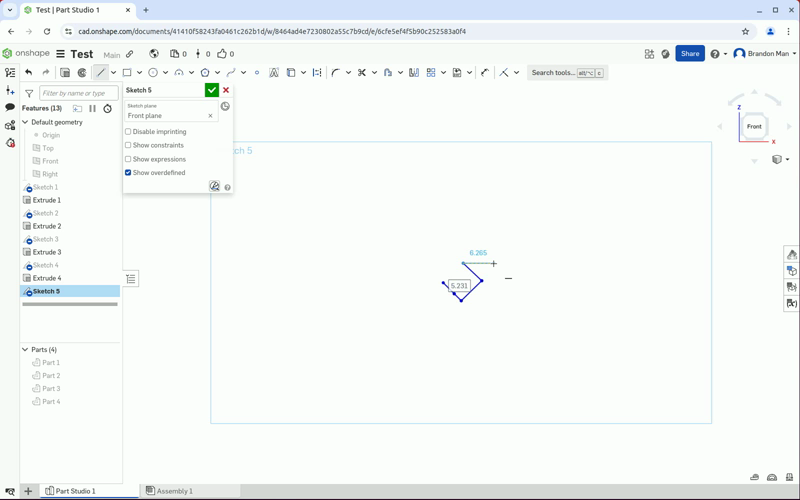
key_down(shift)
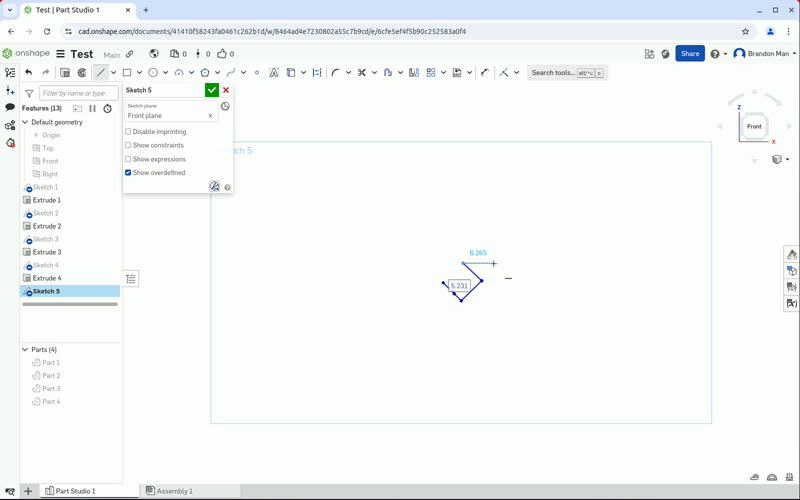
mouse_move(443, 282)
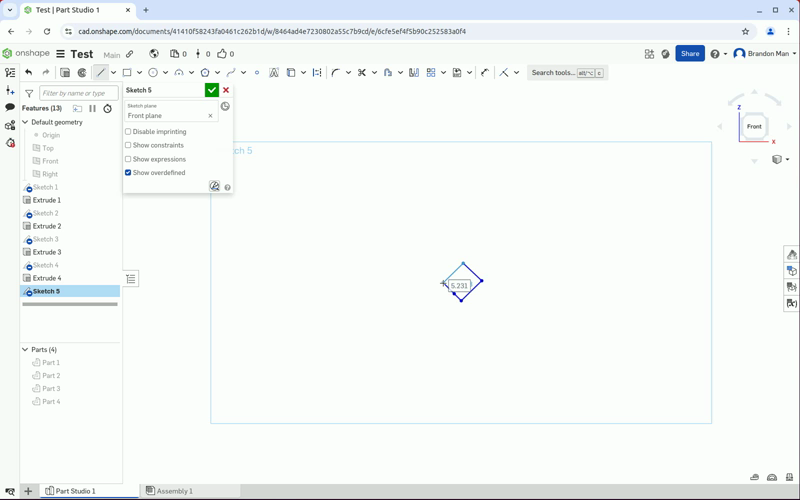
key_up(shift)
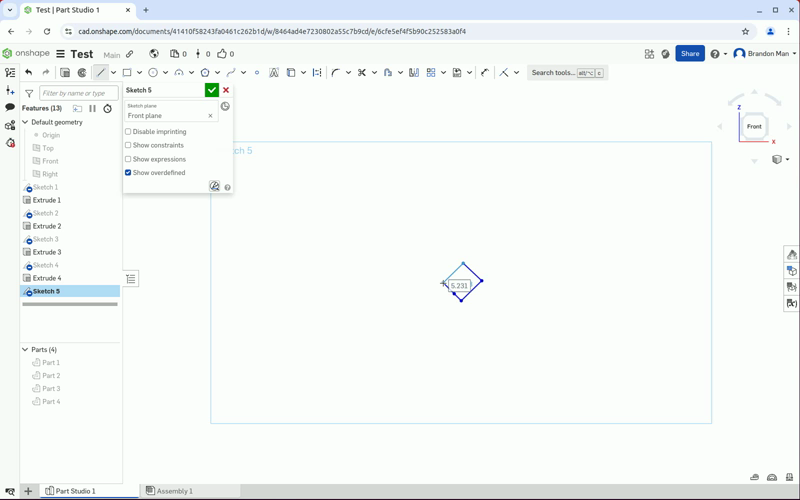
click(443, 282)
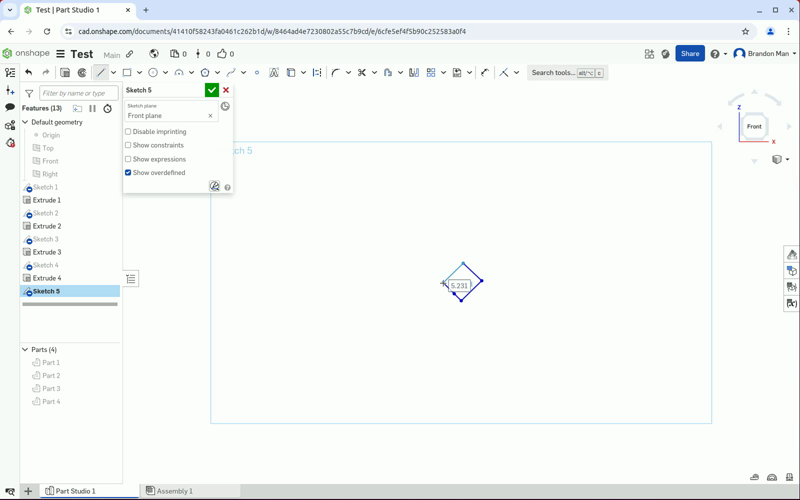
key(esc)
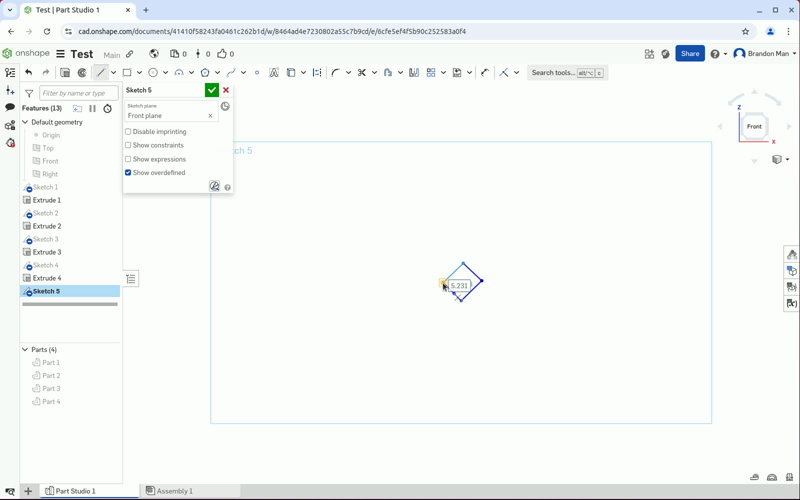
mouse_move(467, 294)
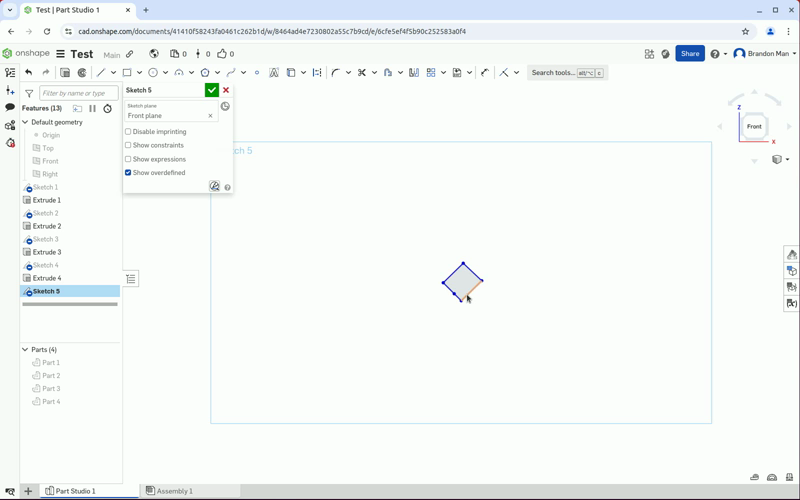
scroll(6)
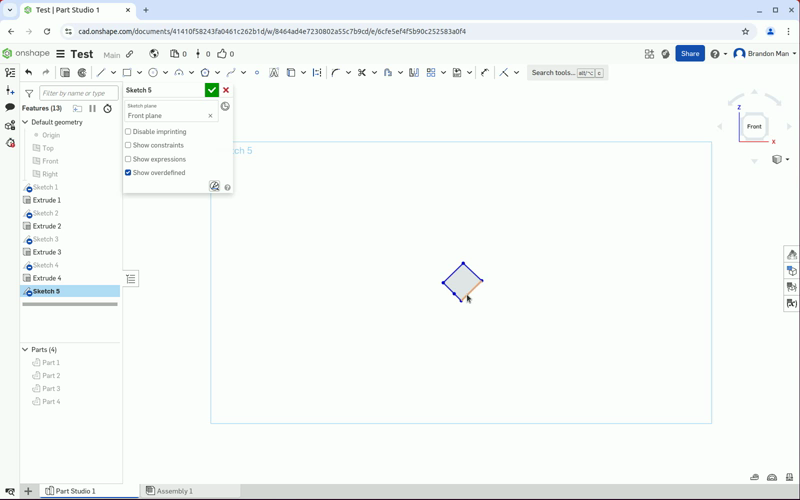
scroll(6)
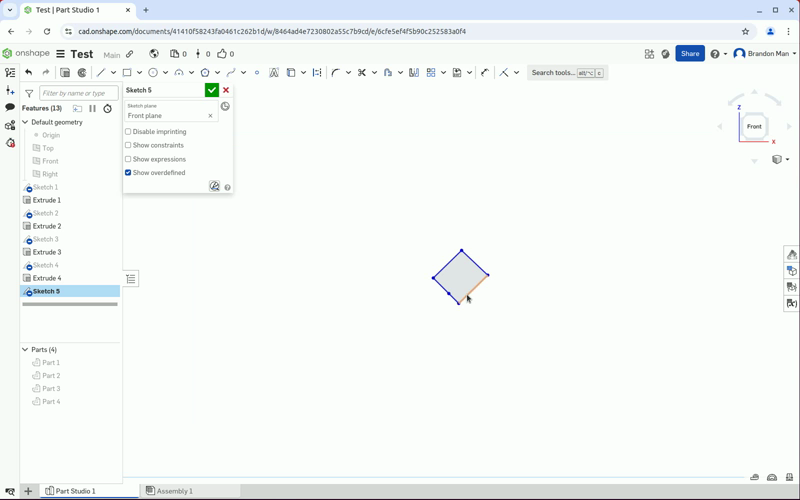
scroll(6)
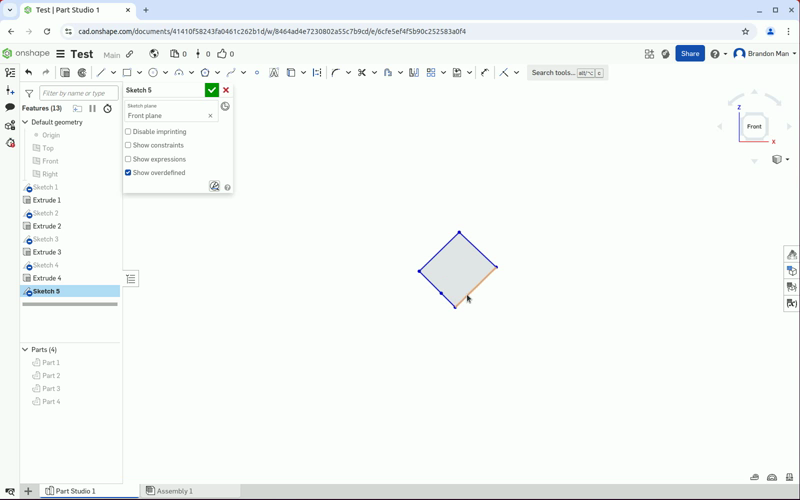
scroll(6)
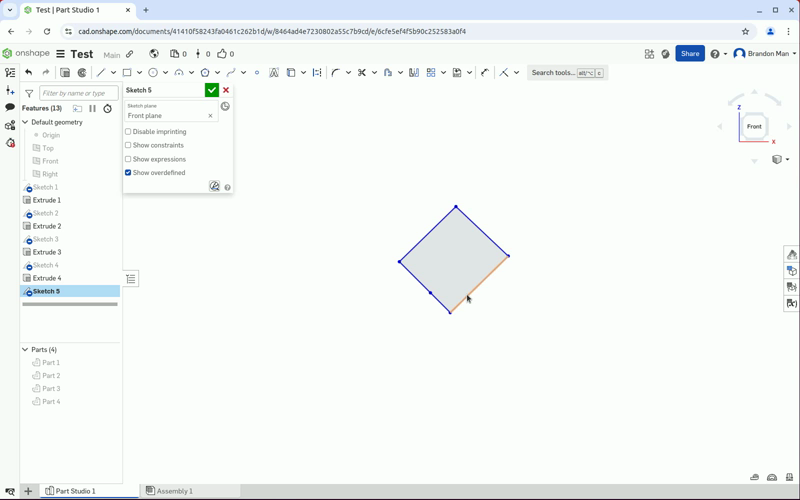
scroll(6)
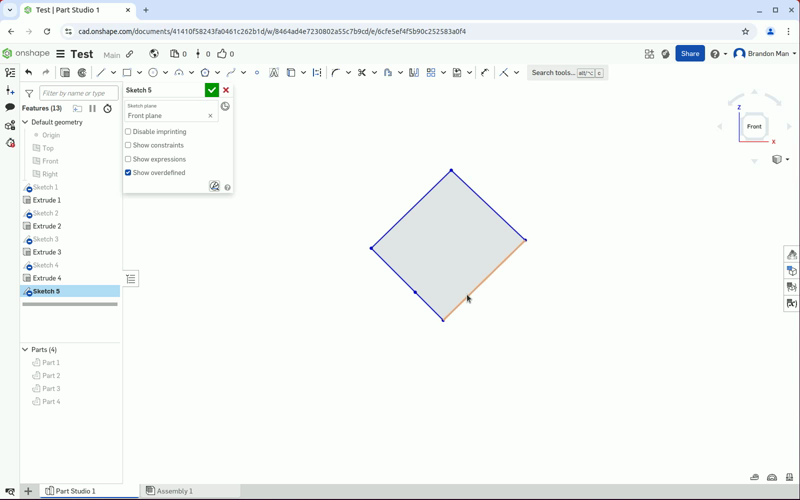
scroll(6)
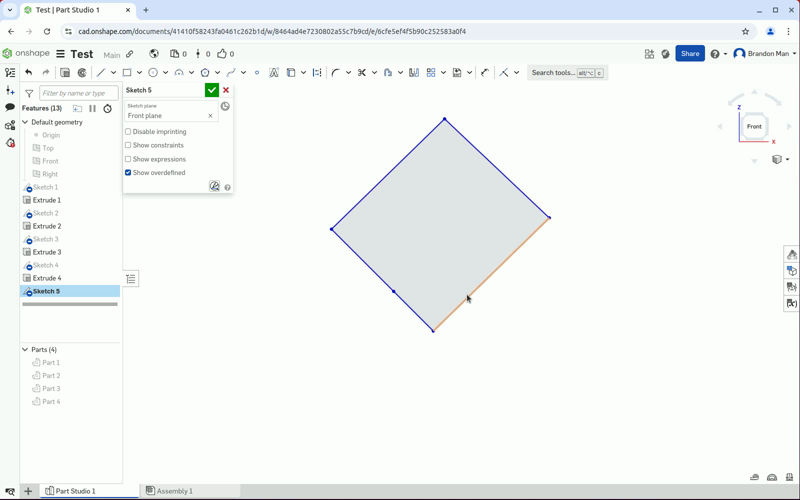
scroll(6)
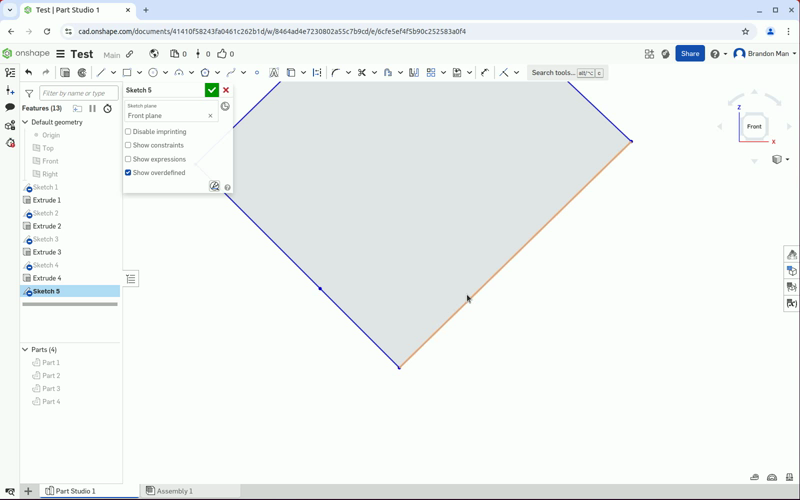
click(467, 294)
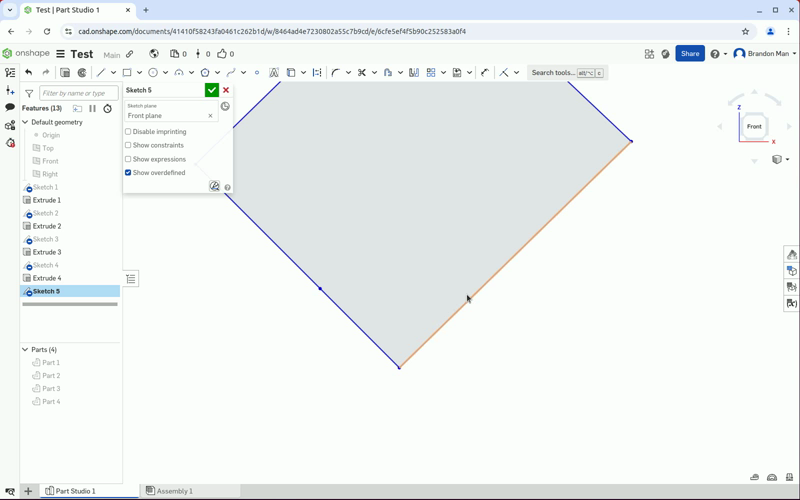
scroll(-6)
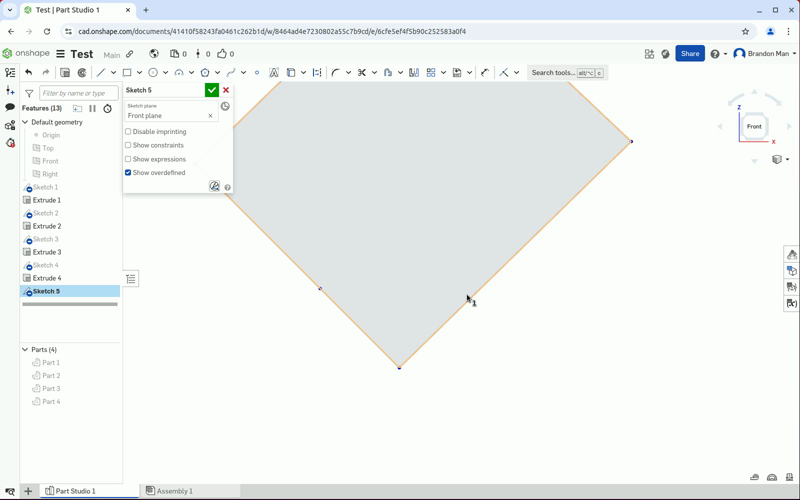
scroll(-6)
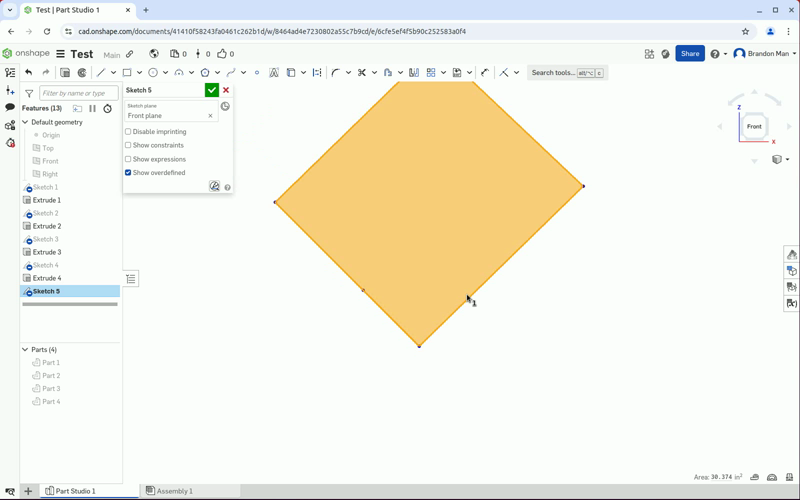
scroll(-6)
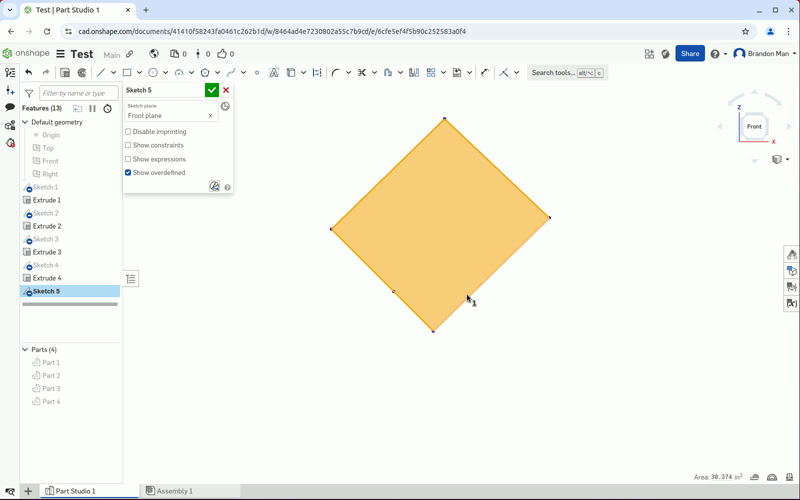
scroll(-6)
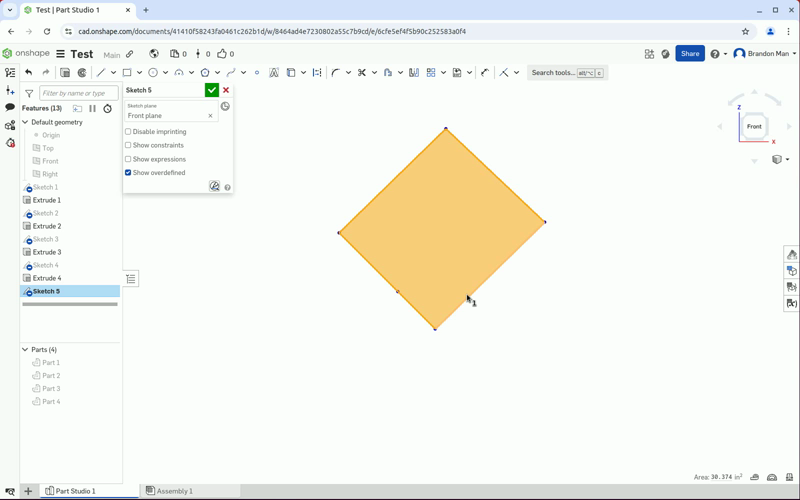
scroll(-6)
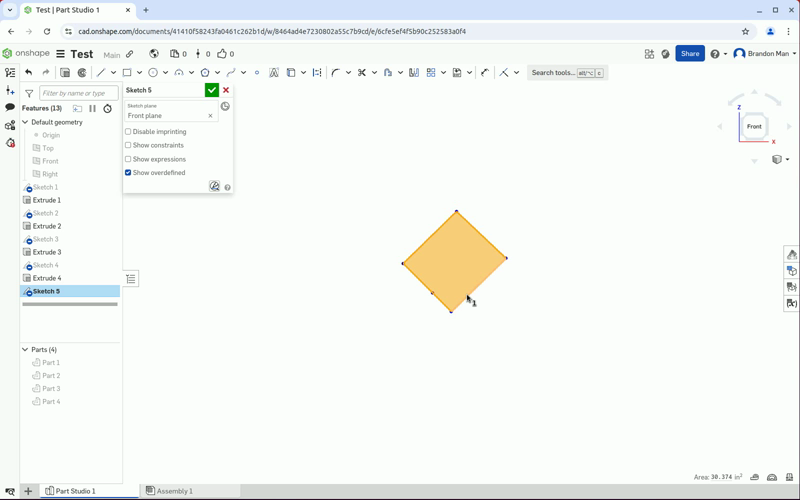
scroll(-6)
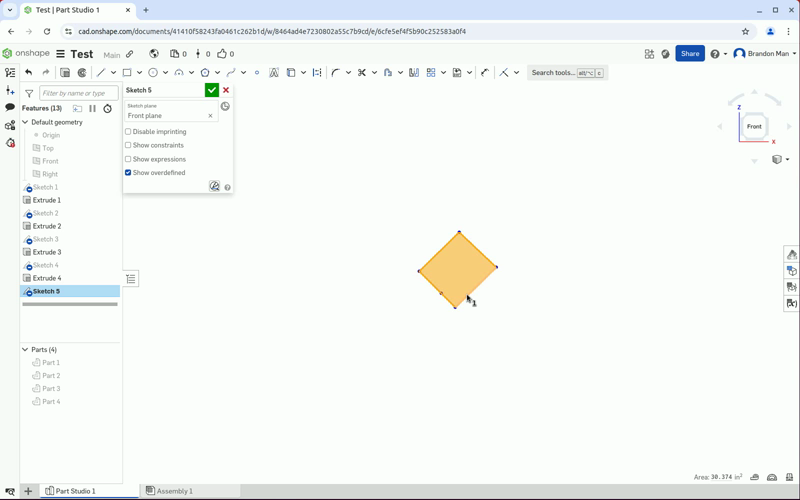
scroll(-6)
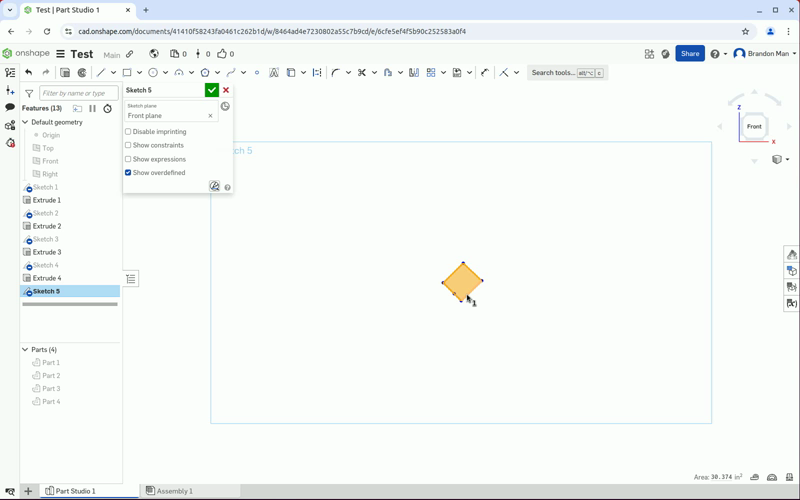
mouse_move(73, 352)
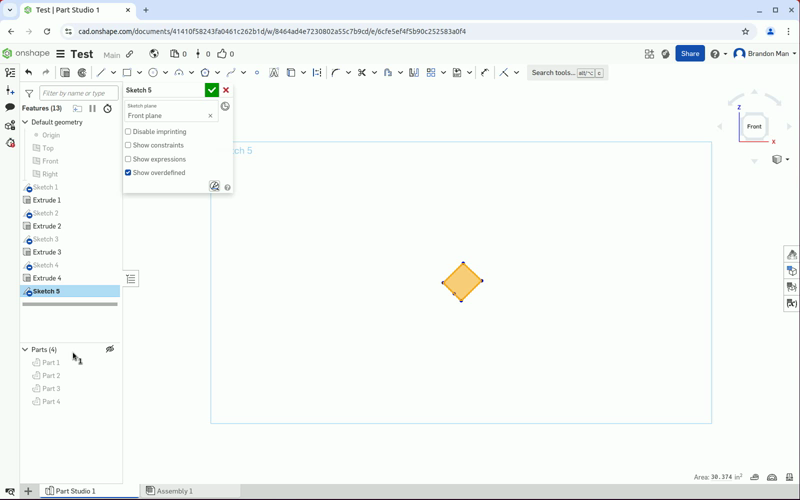
key(shift+y)
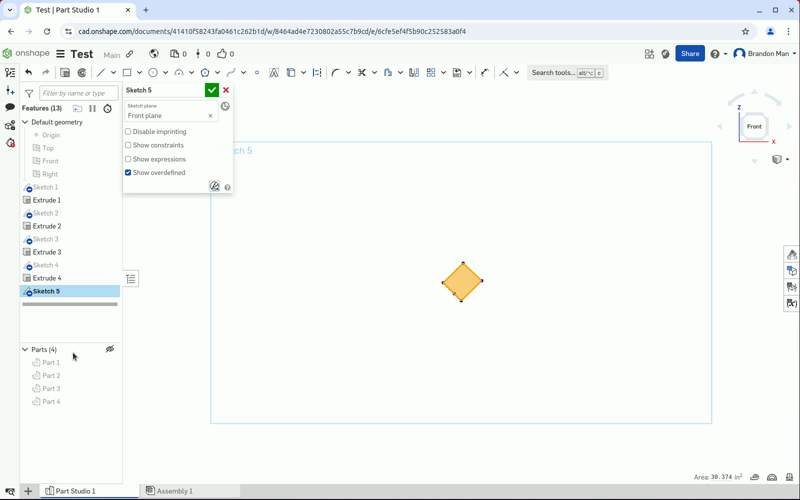
key(shift+e)
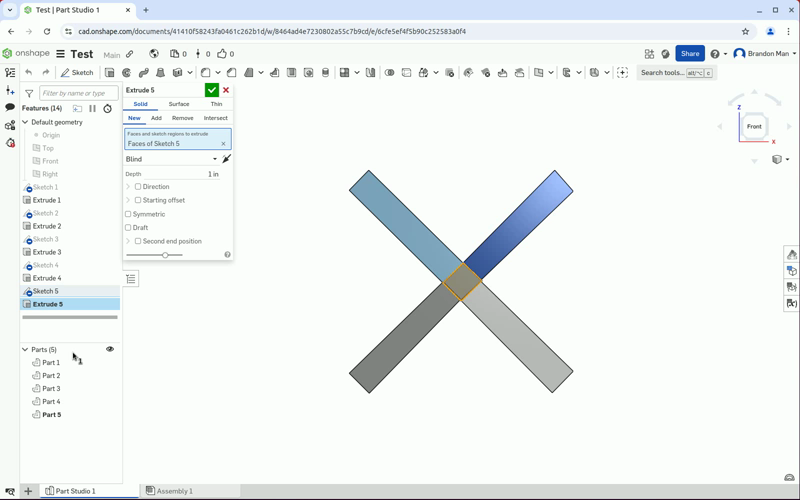
mouse_move(143, 106)
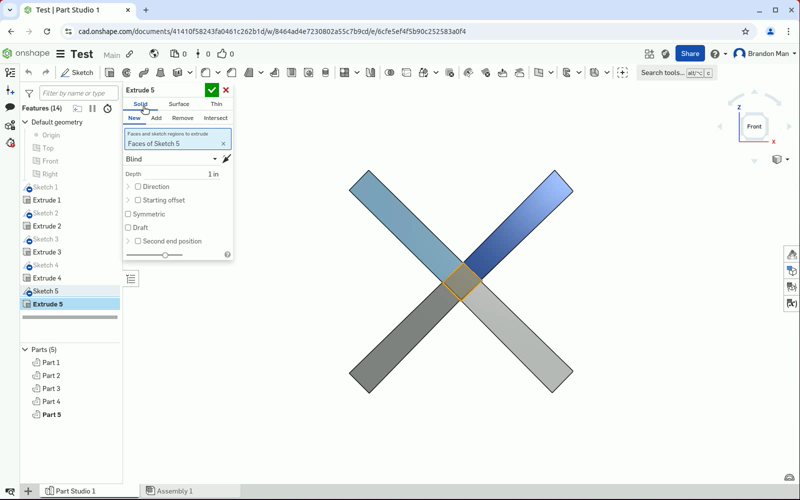
click(143, 106)
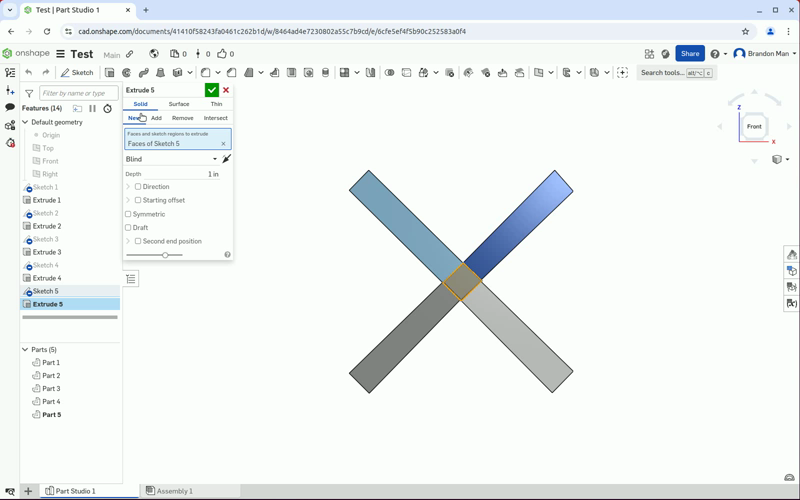
mouse_move(137, 120)
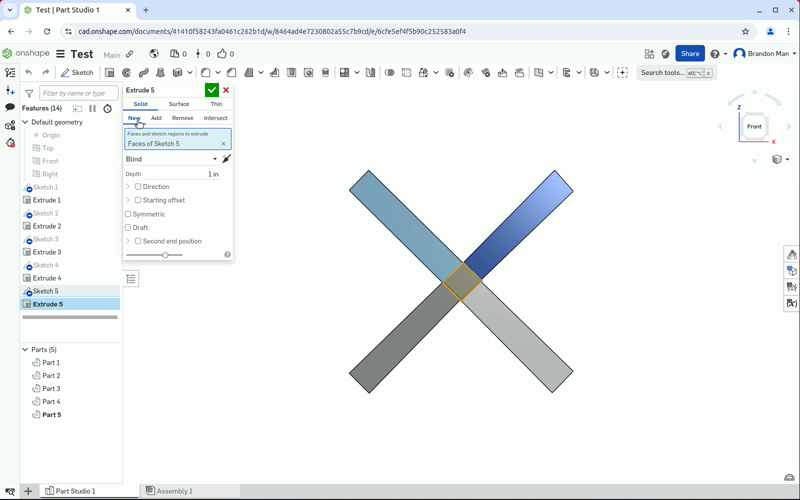
click(137, 120)
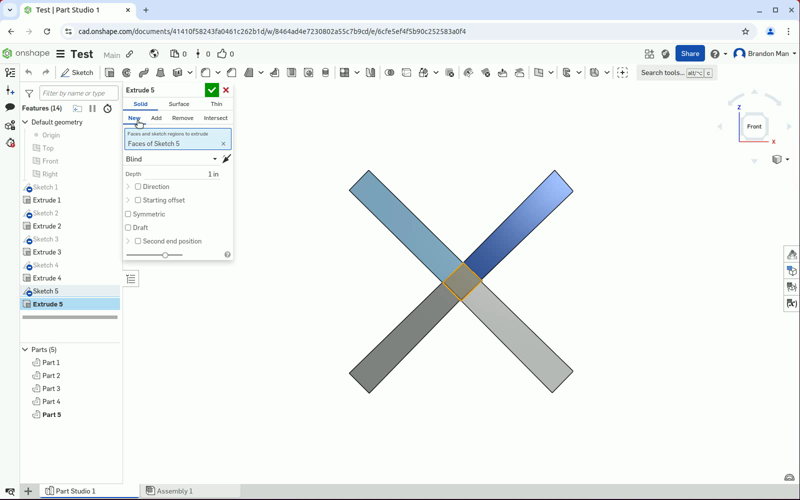
key(tab, 4)
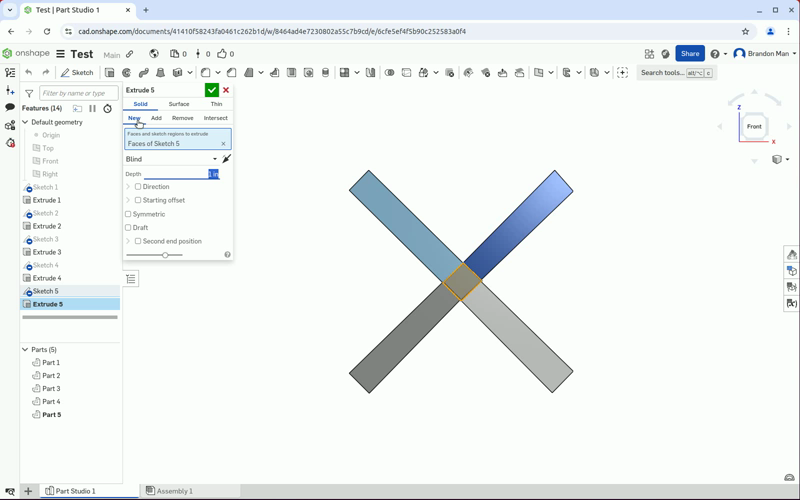
text(7.221)
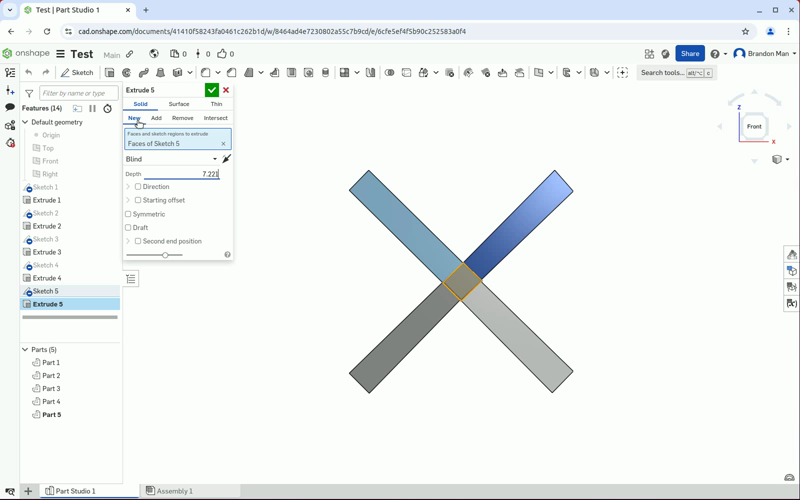
key(enter)
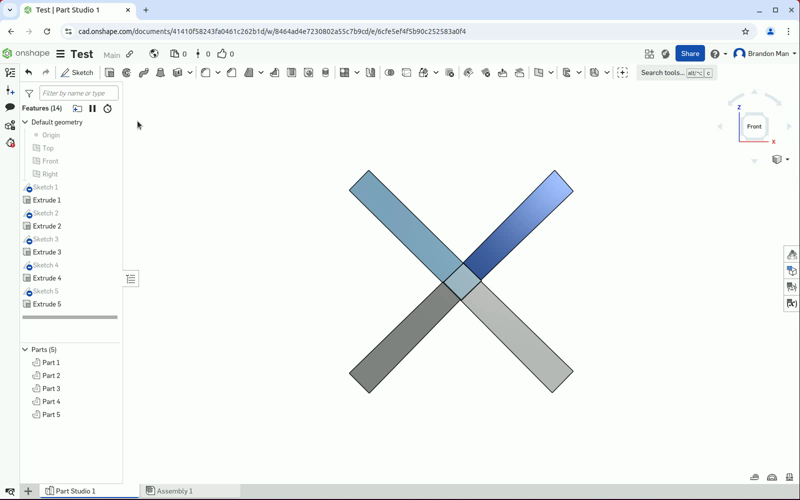
key(shift+h)
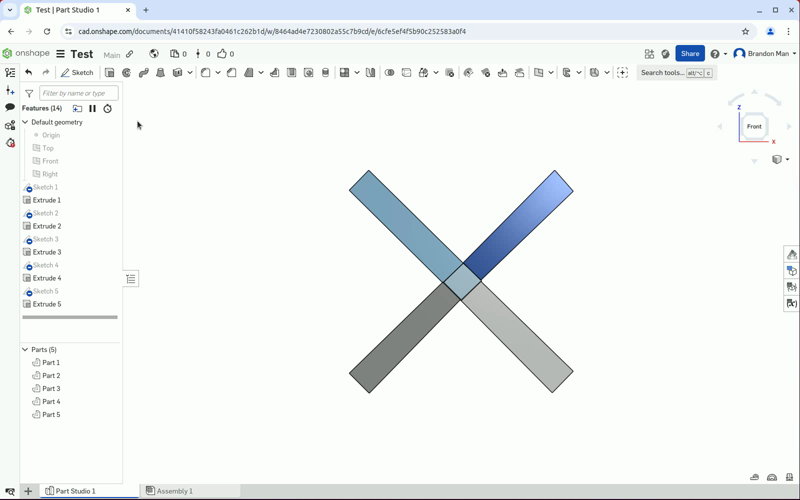
key(shift+h)
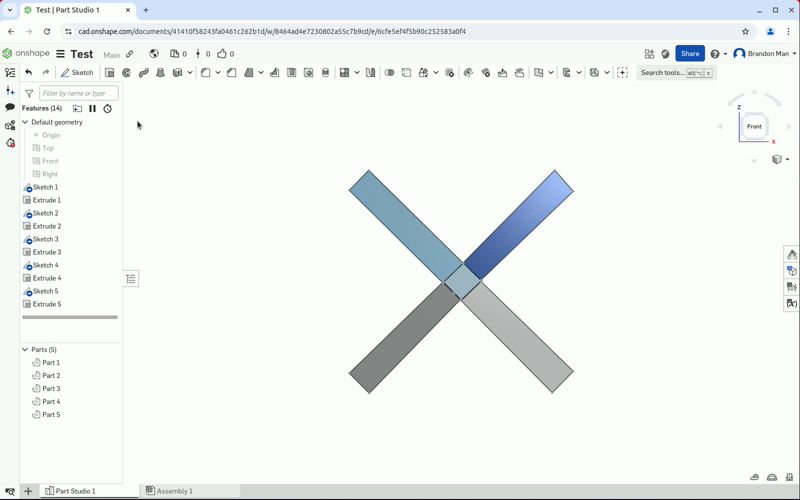
key(shift+7)
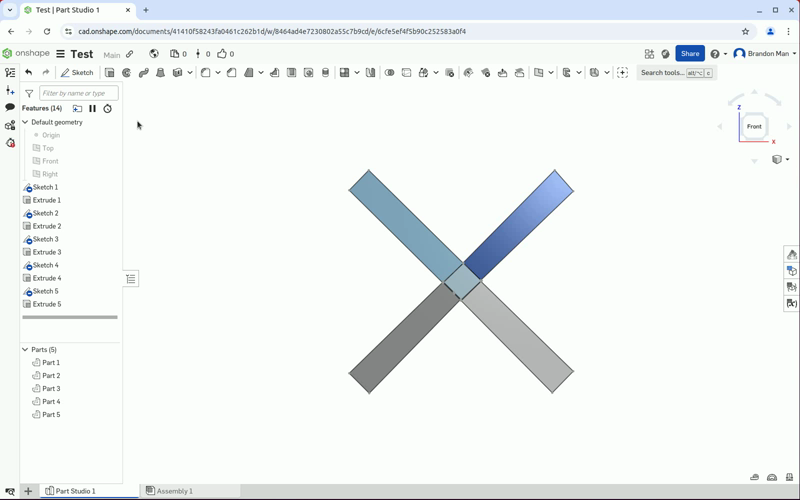
key(left, 2)
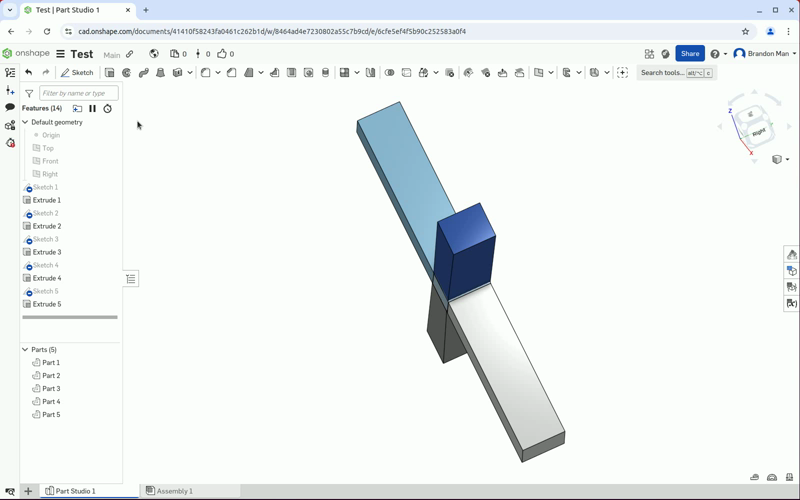
key(down, 2)
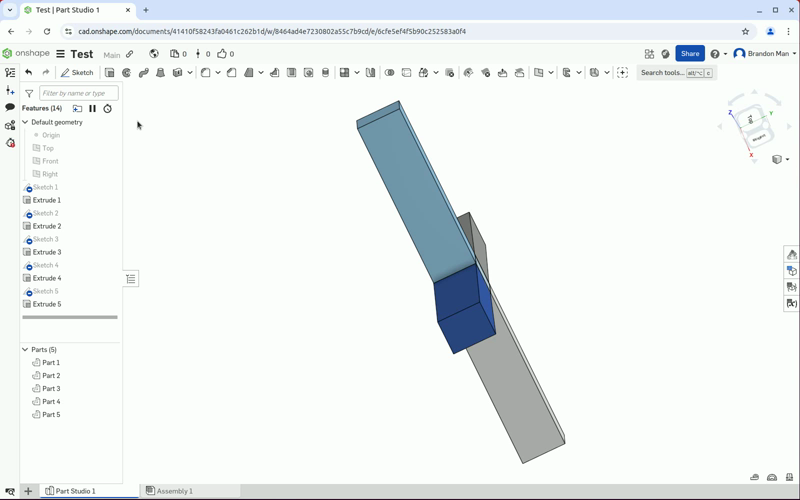
key(up, 2)
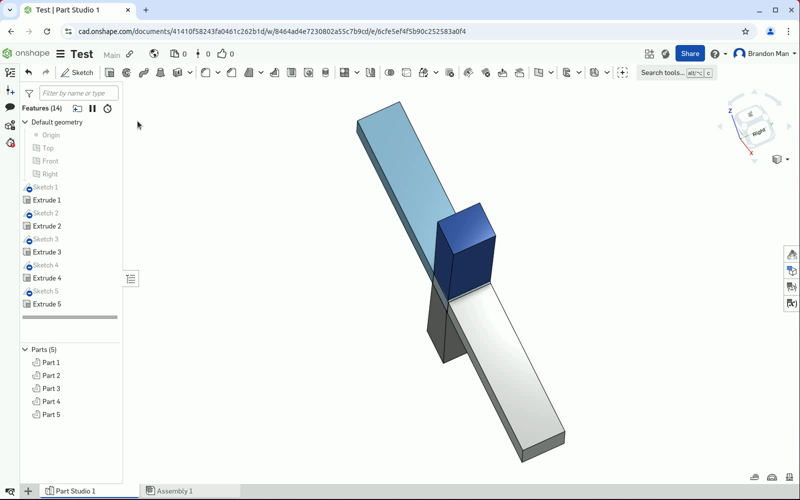
key(right, 2)
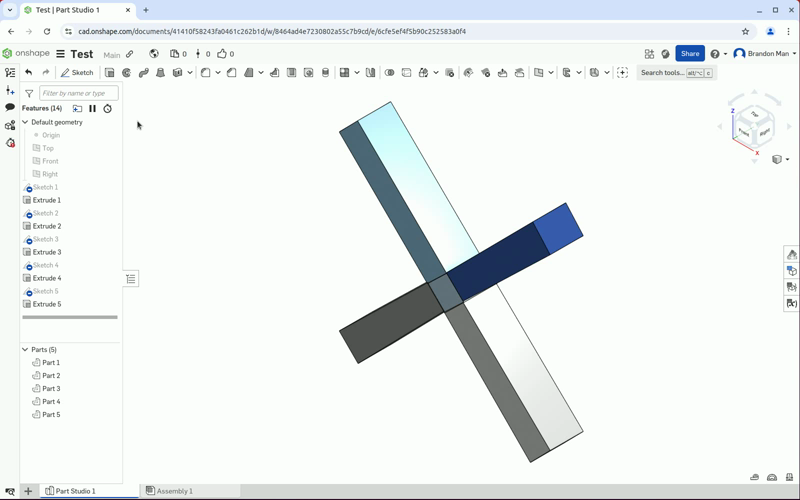
mouse_move(73, 189)
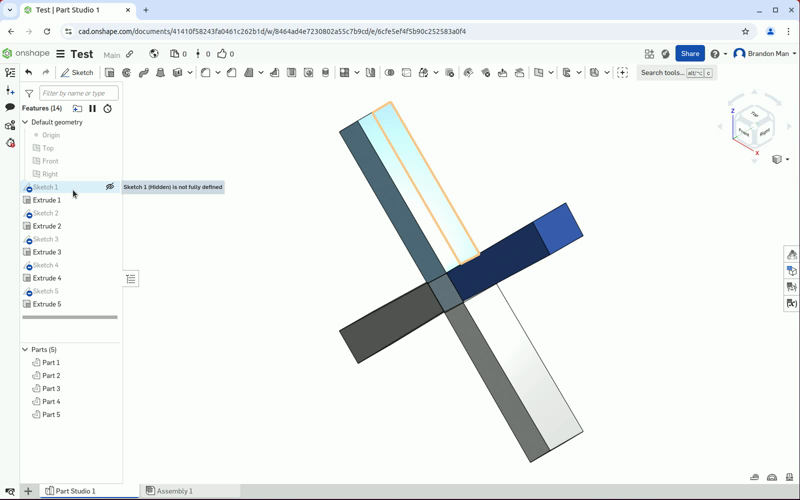
click(73, 189)